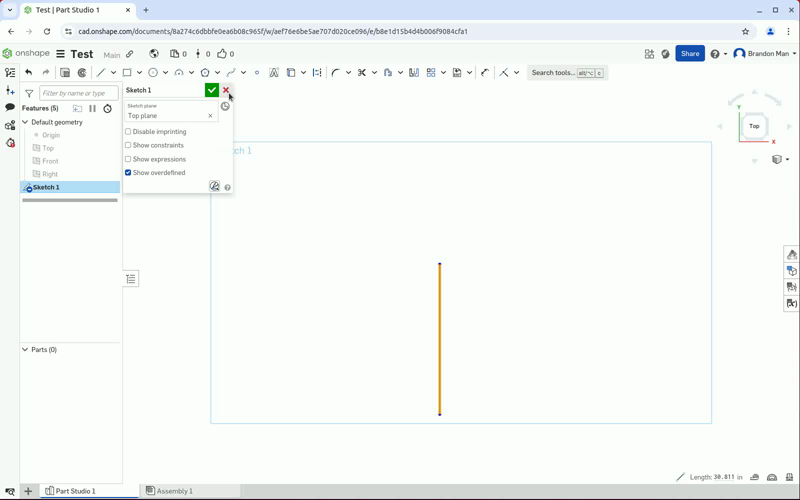
key(shift+h)
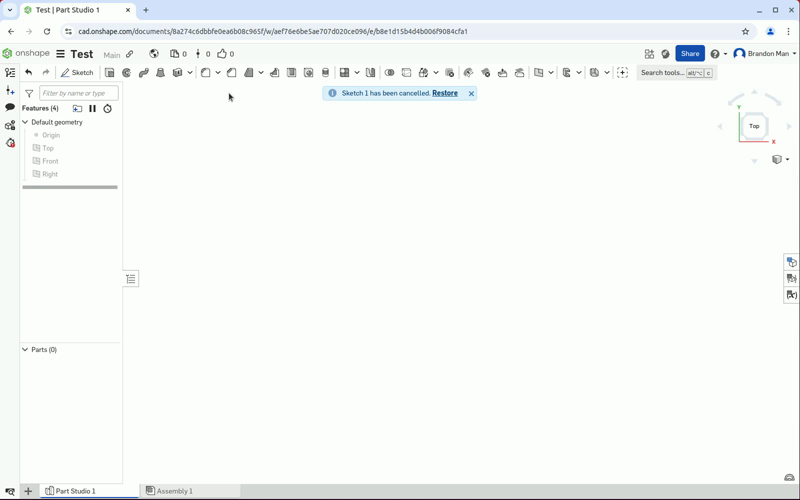
mouse_move(73, 352)
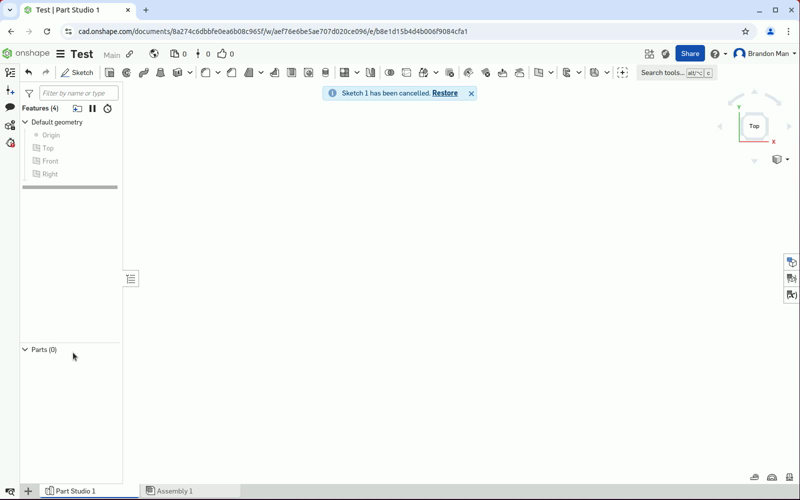
key(y)
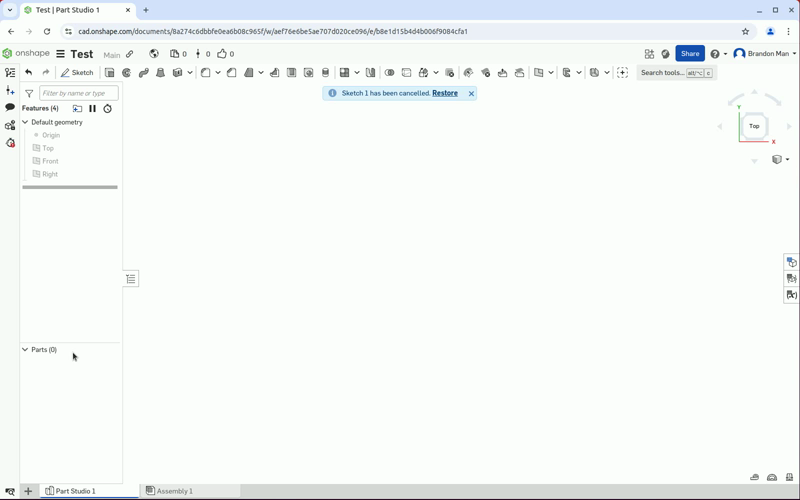
key(shift+p)
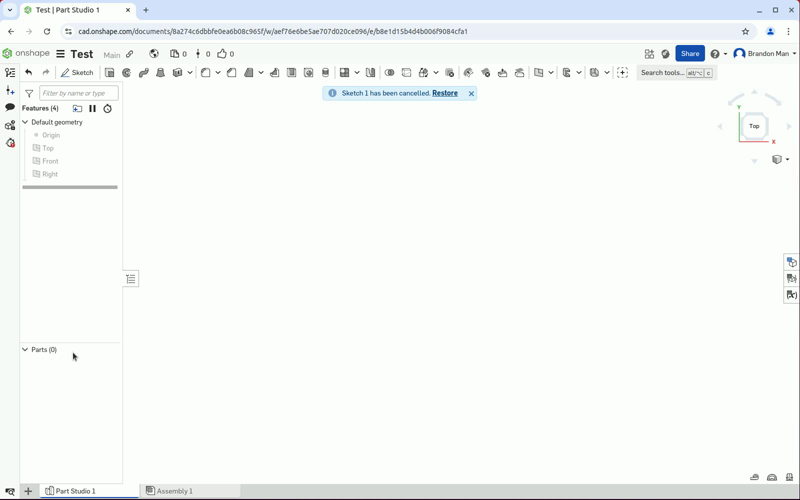
key(space)
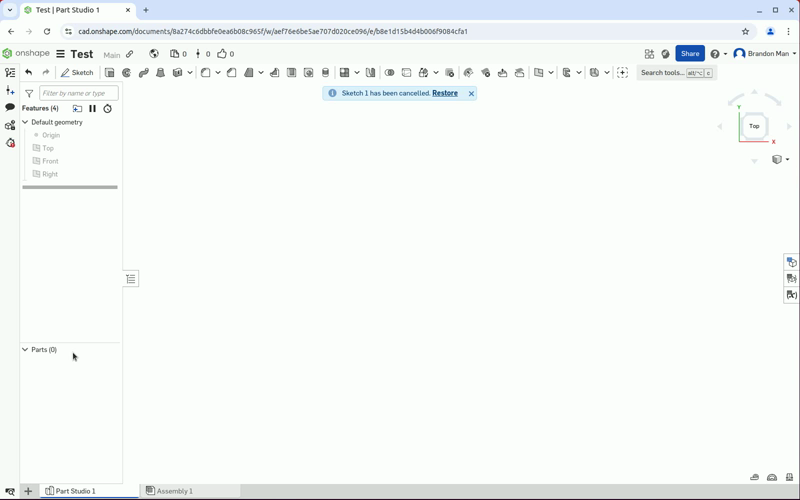
key_down(shift)
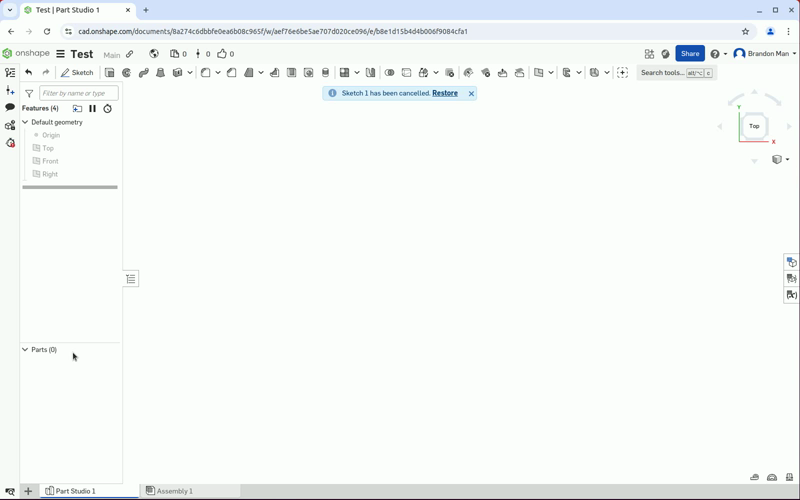
key(up)
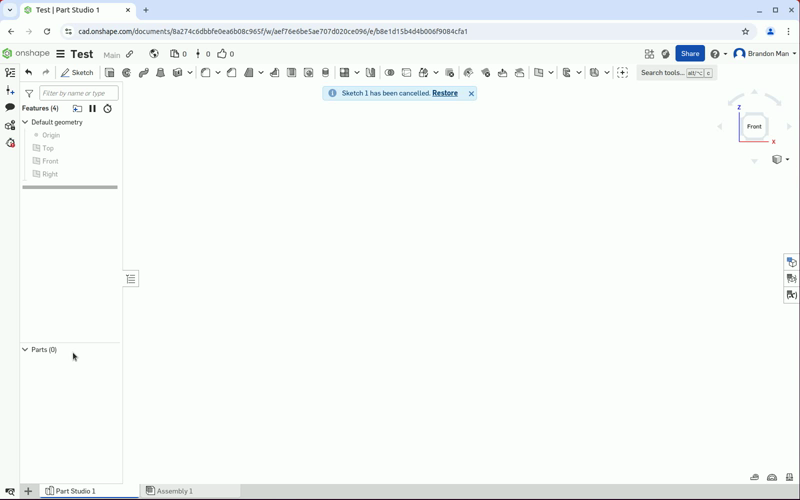
key_up(shift)
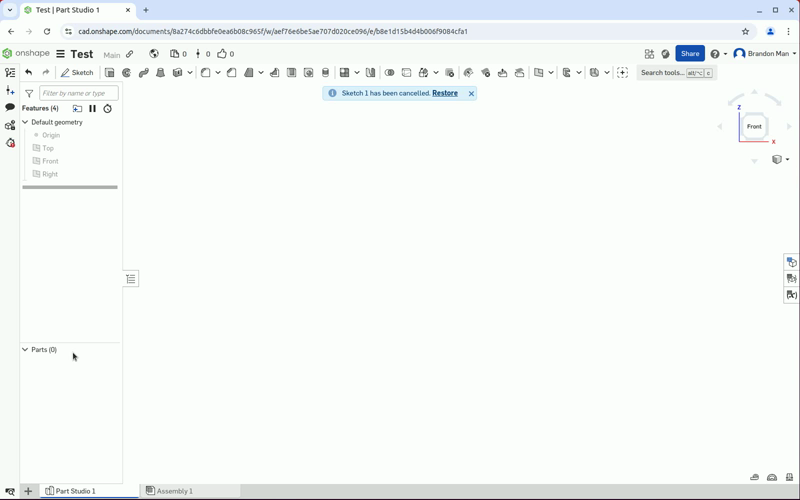
mouse_move(73, 352)
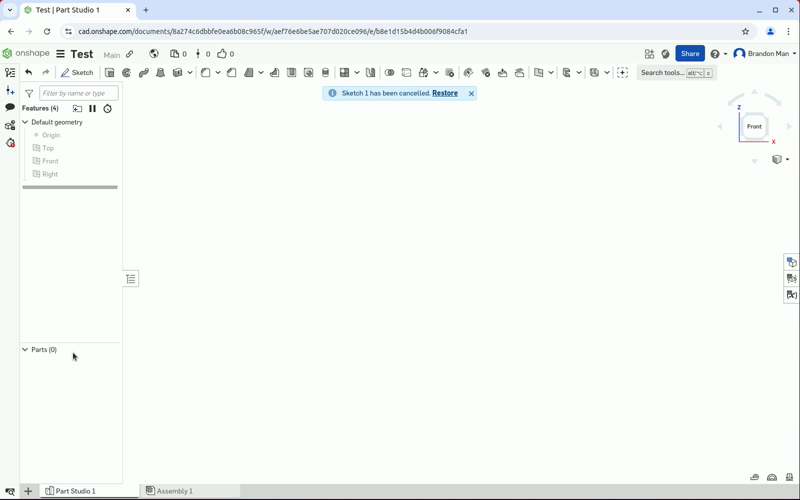
key(shift+y)
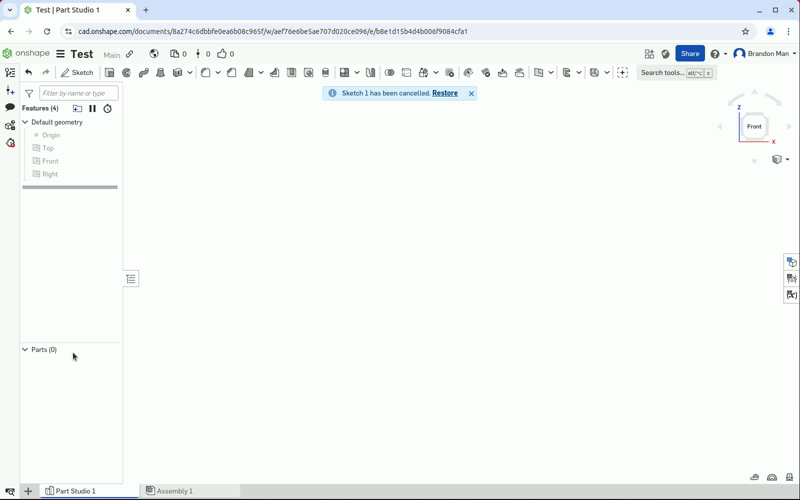
key(shift+s)
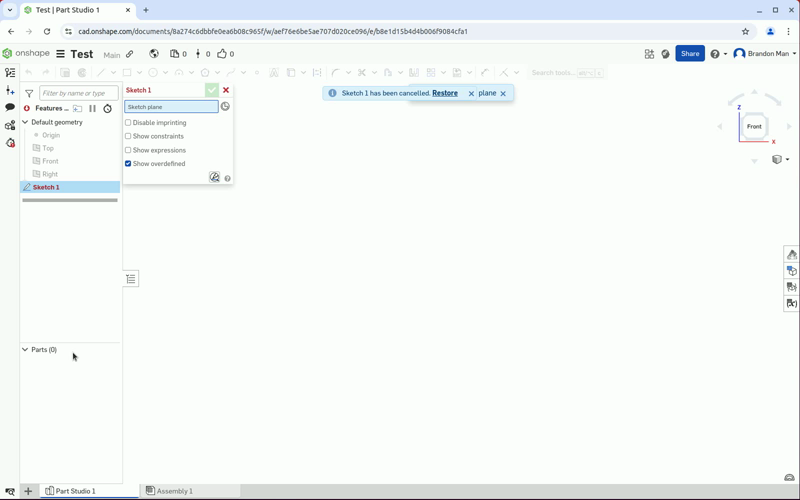
mouse_move(73, 163)
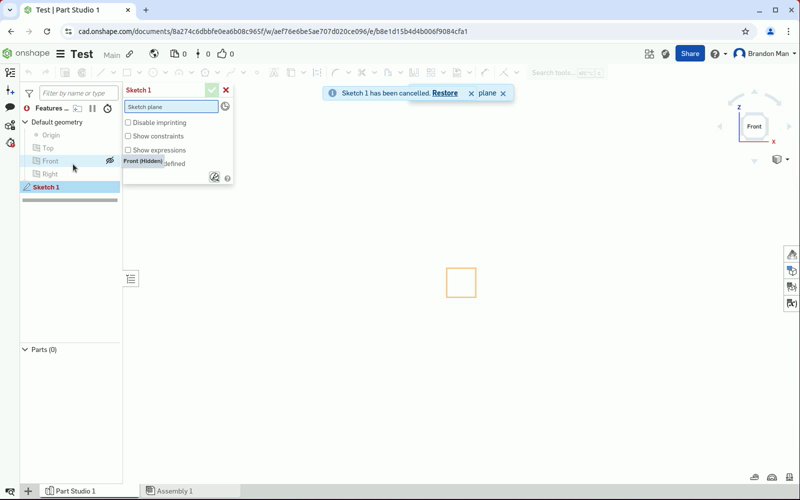
click(73, 163)
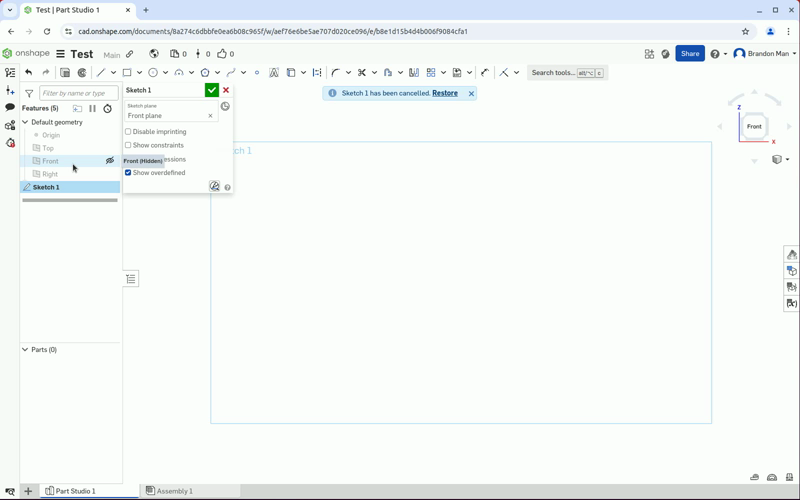
mouse_move(73, 352)
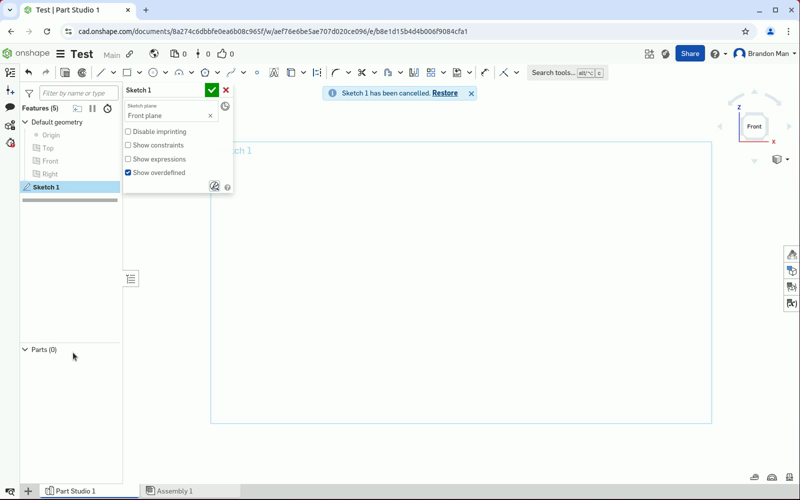
key(y)
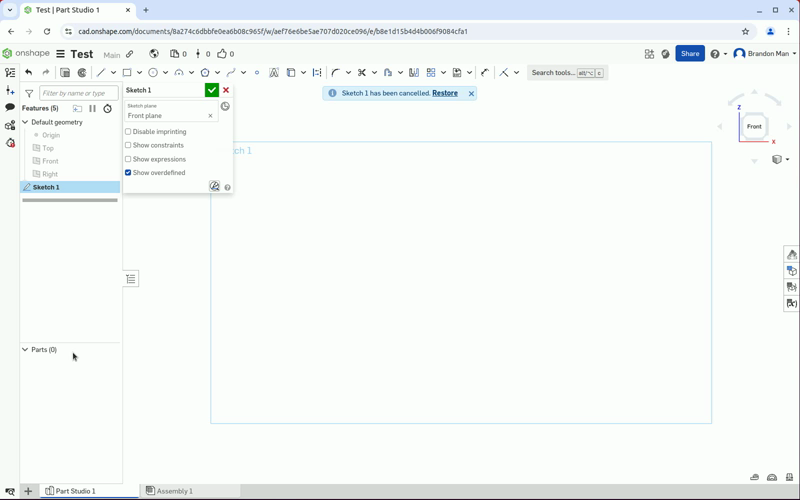
key(c)
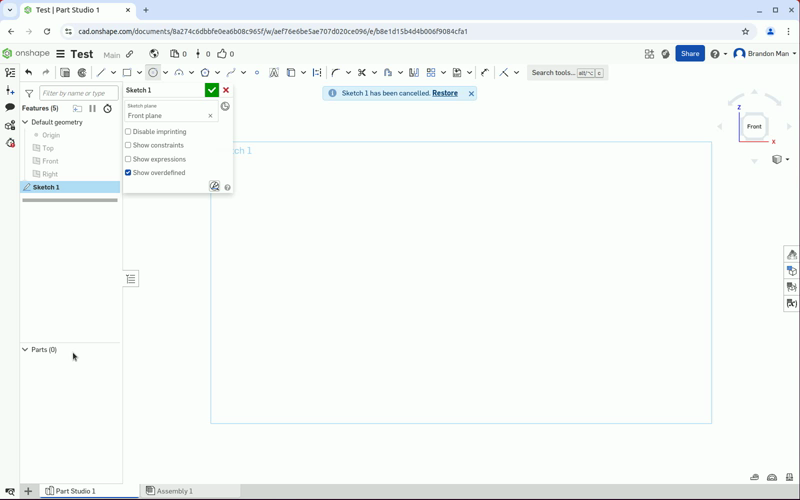
key_down(shift)
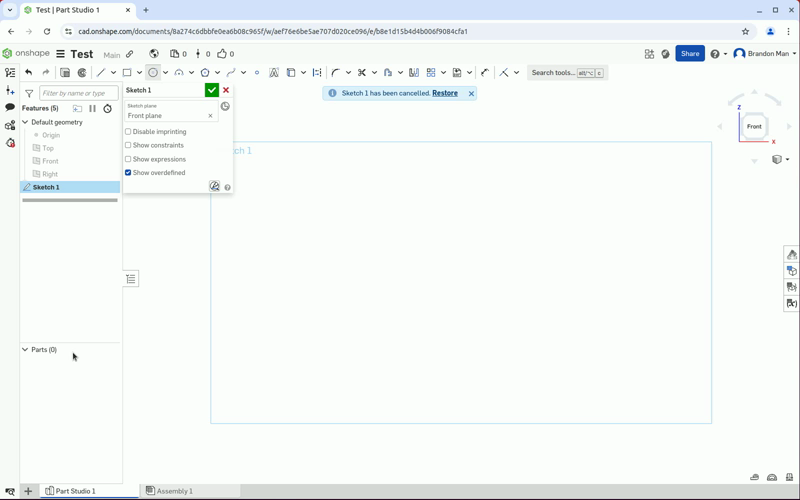
mouse_move(461, 282)
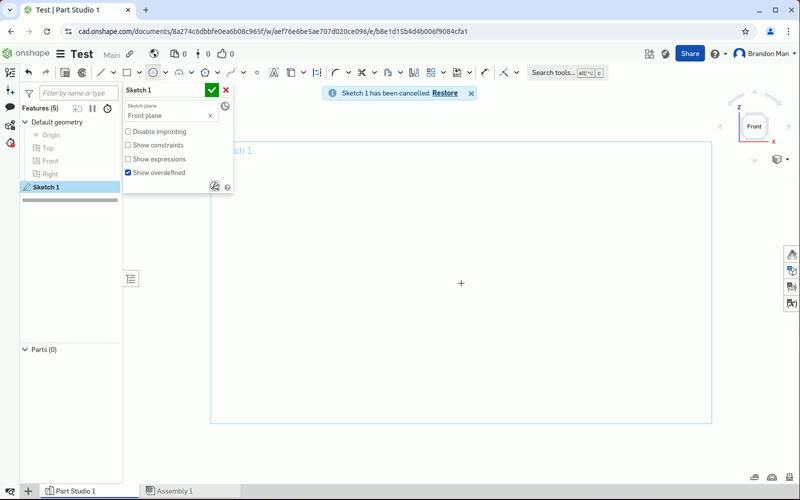
click(461, 282)
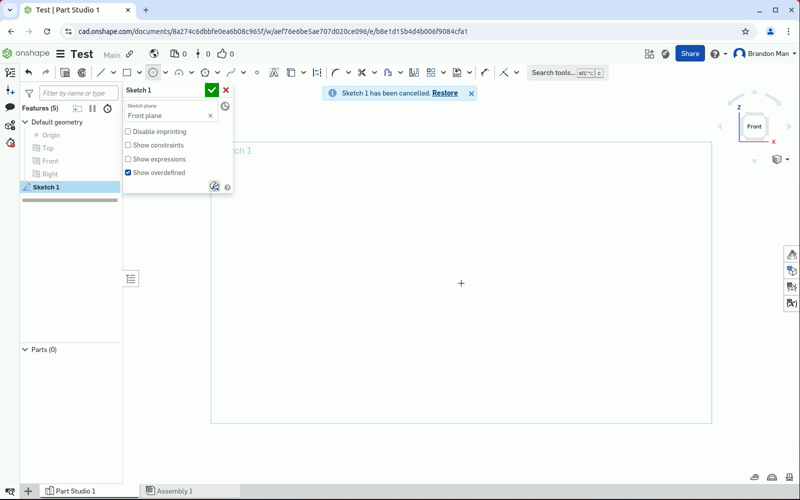
key_up(shift)
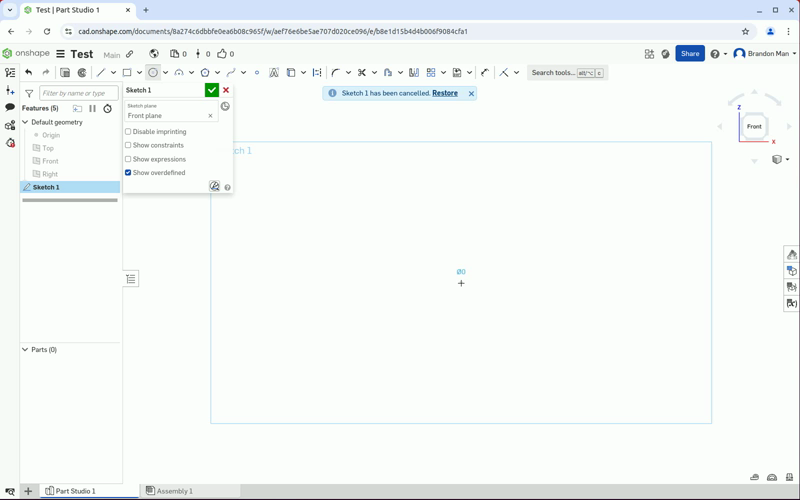
mouse_move(463, 282)
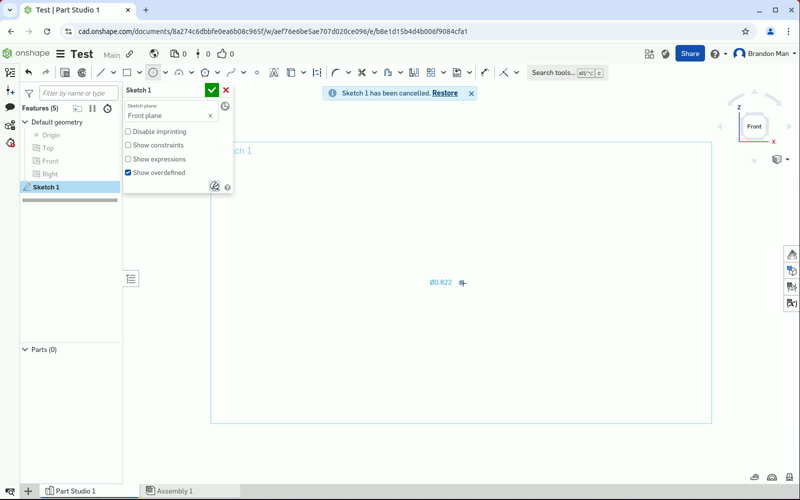
scroll(6)
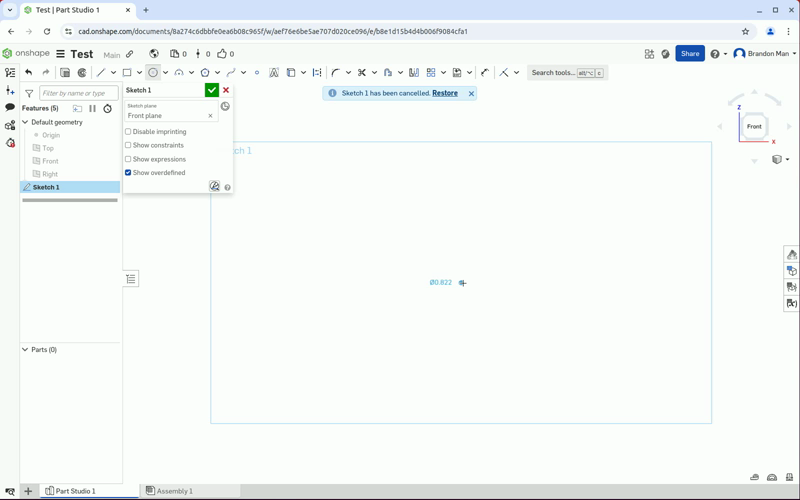
scroll(6)
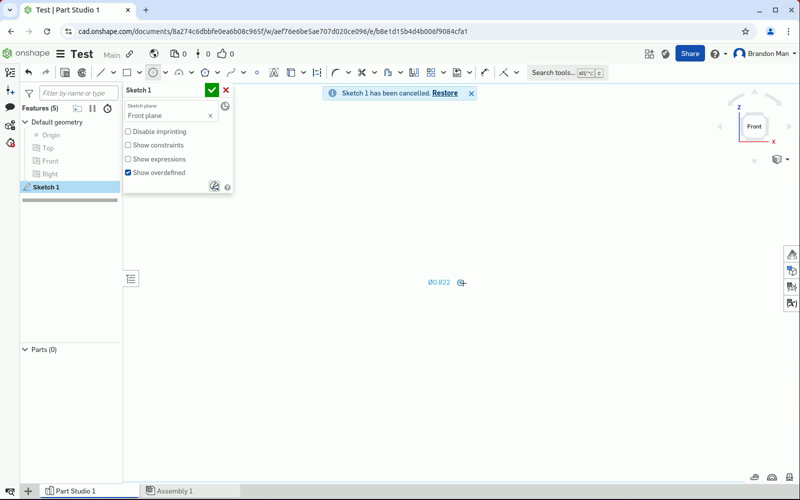
scroll(6)
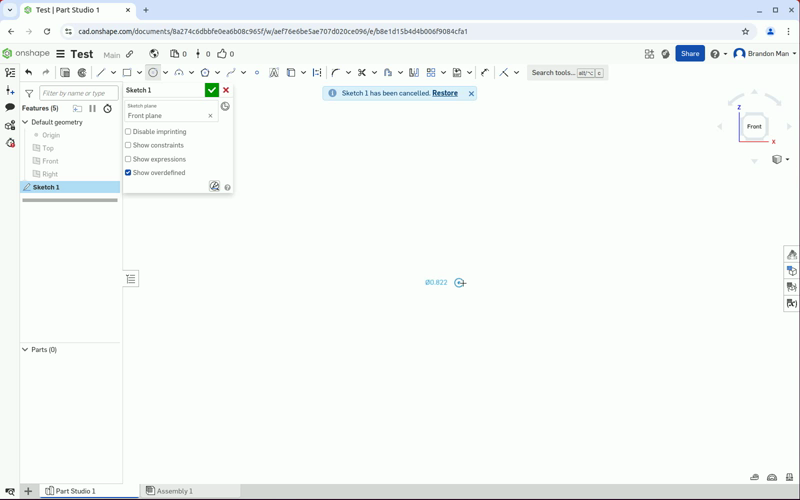
scroll(6)
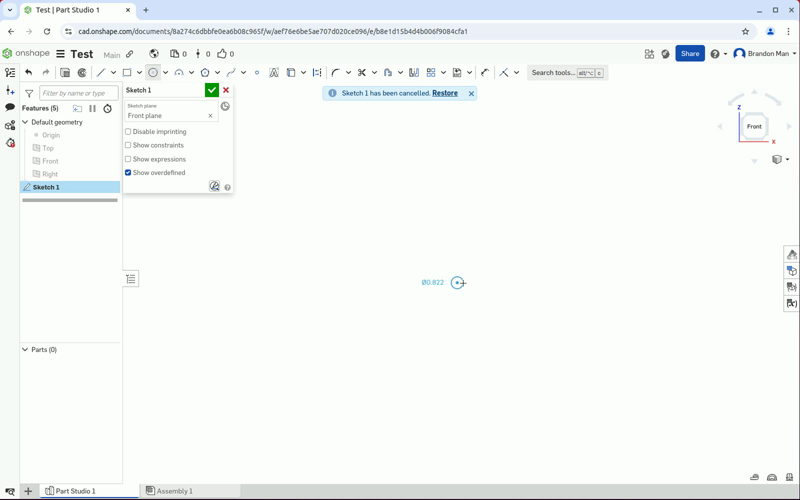
scroll(6)
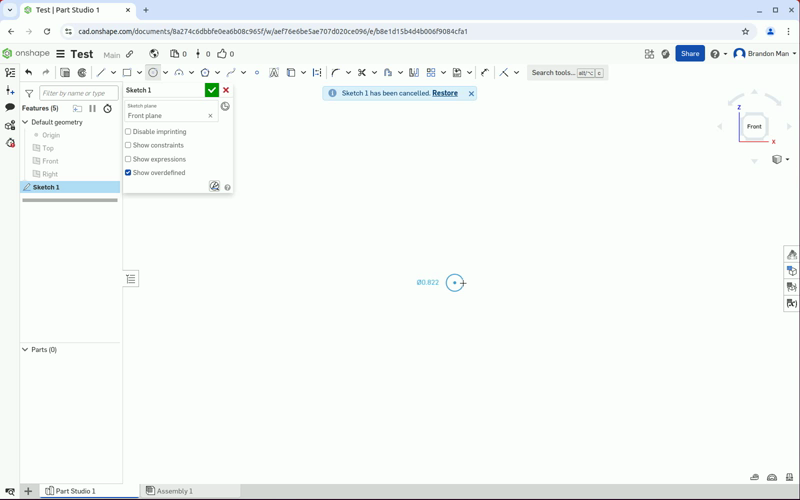
scroll(6)
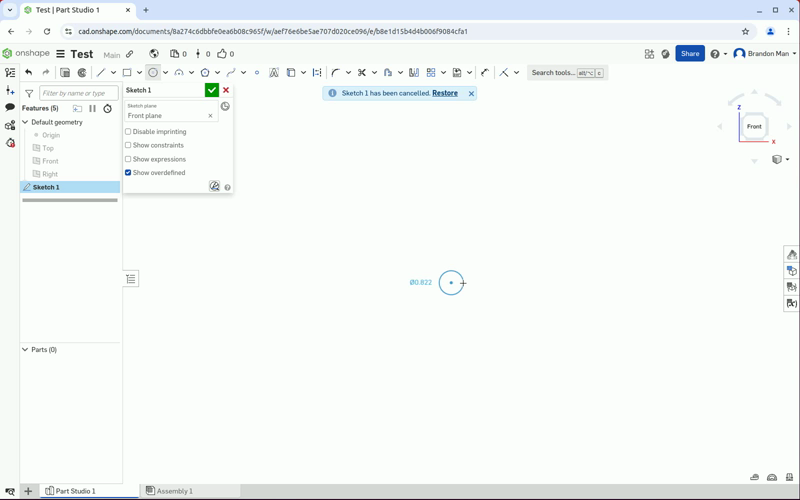
scroll(6)
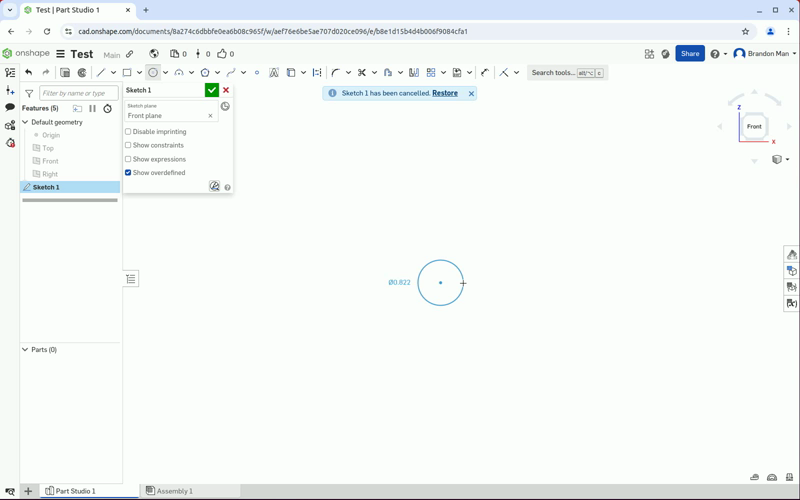
click(463, 282)
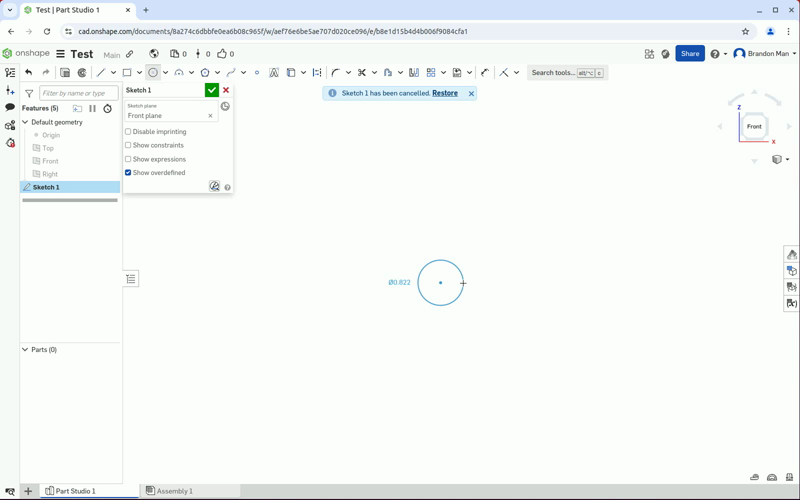
scroll(-6)
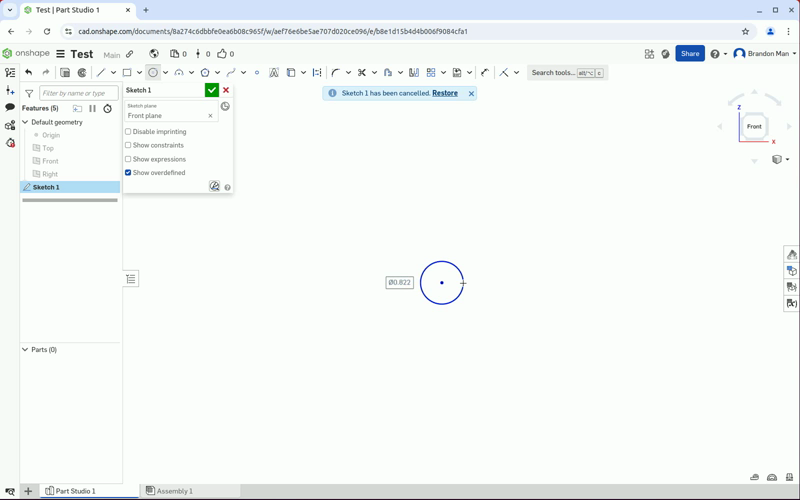
scroll(-6)
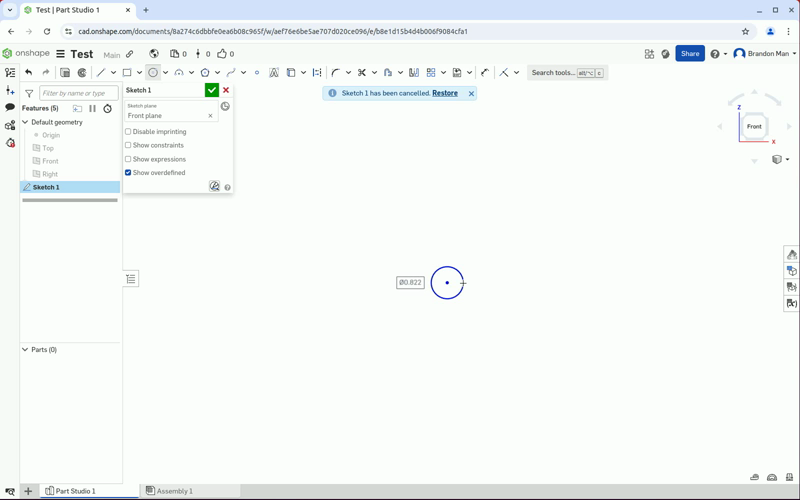
scroll(-6)
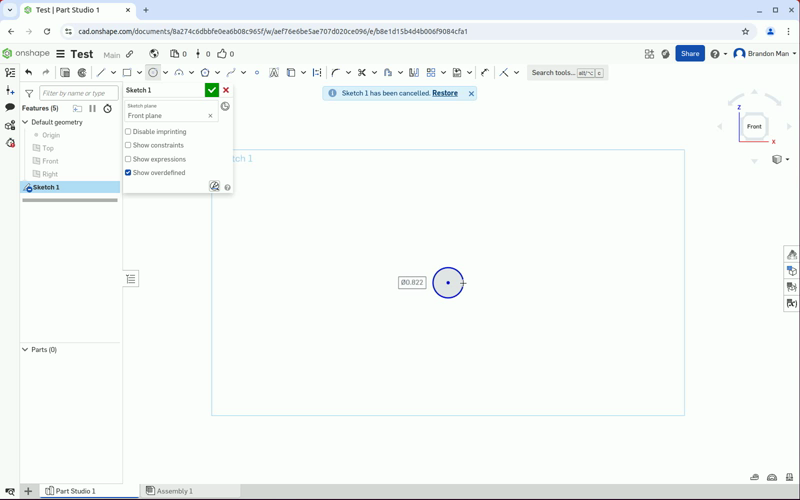
scroll(-6)
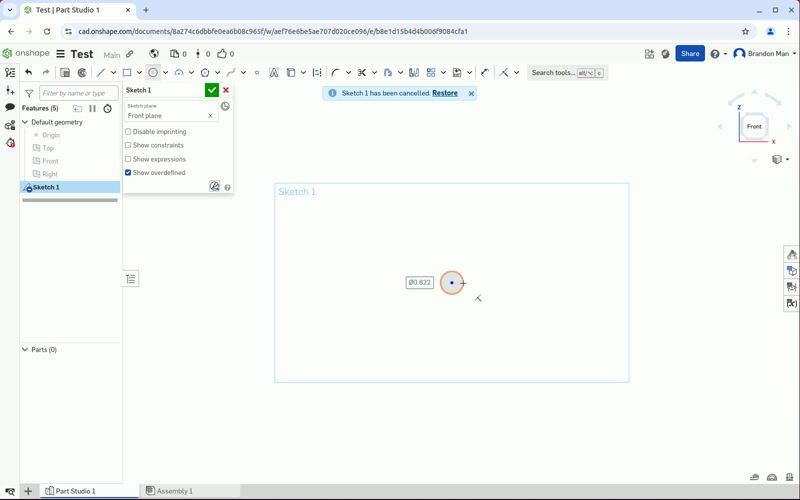
scroll(-6)
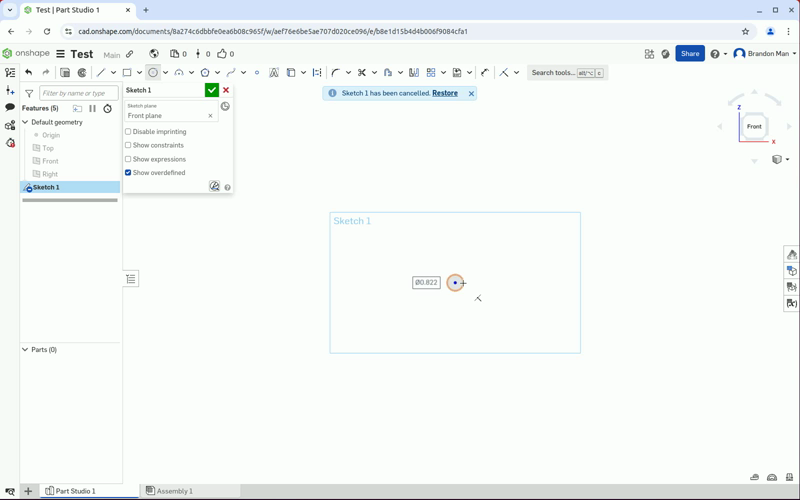
scroll(-6)
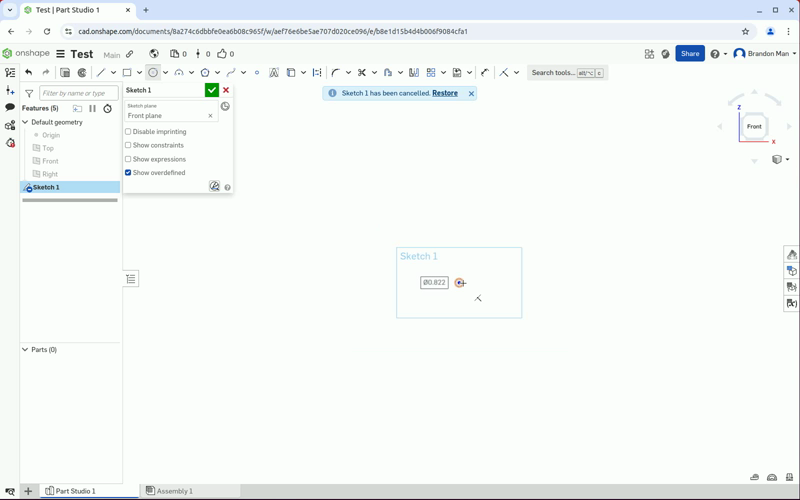
scroll(-6)
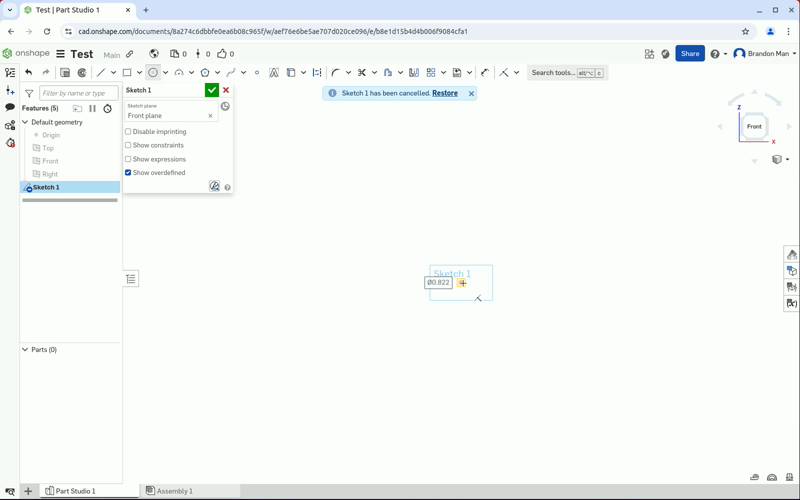
key(esc)
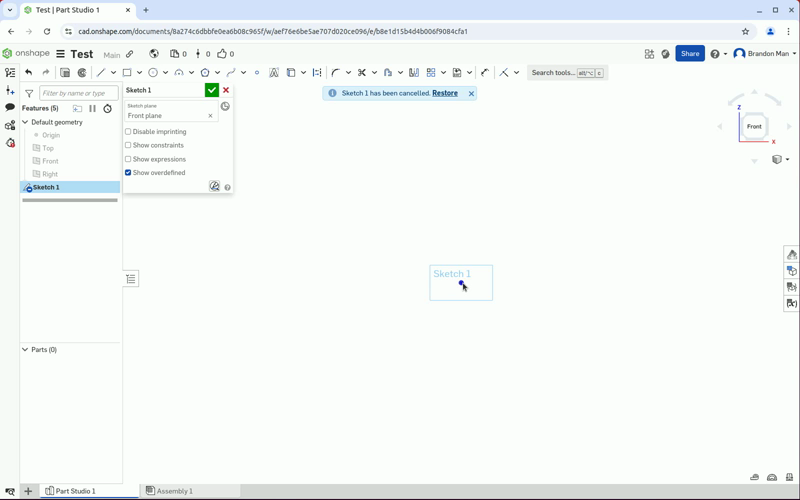
key(c)
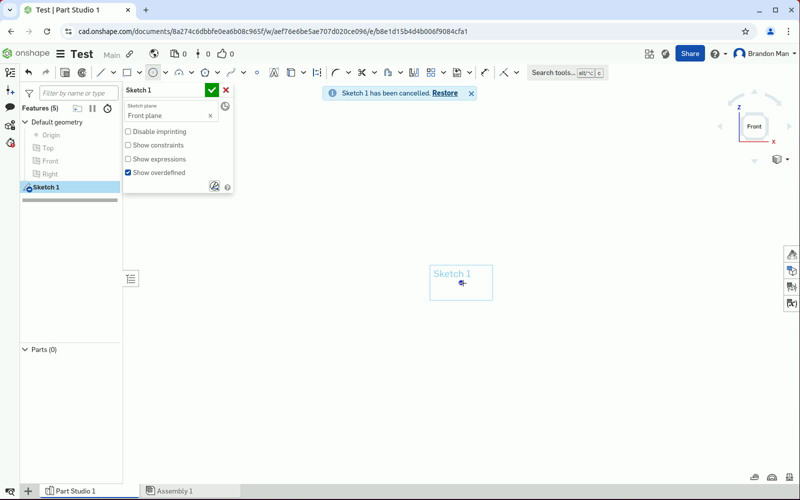
key_down(shift)
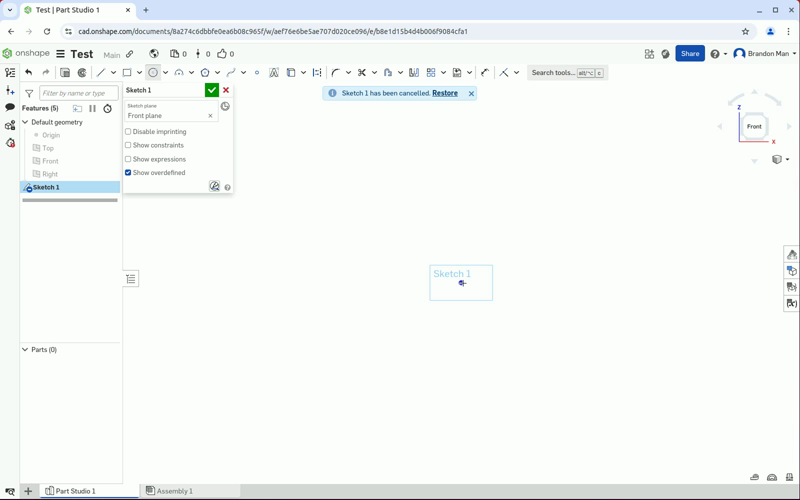
mouse_move(461, 282)
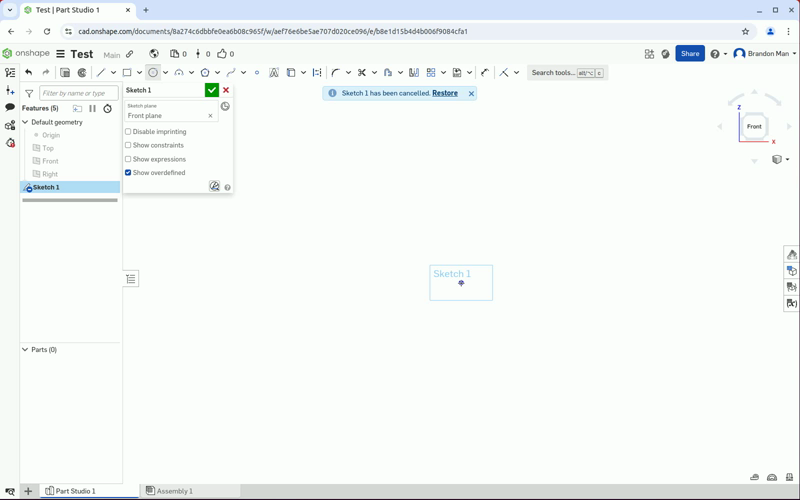
scroll(6)
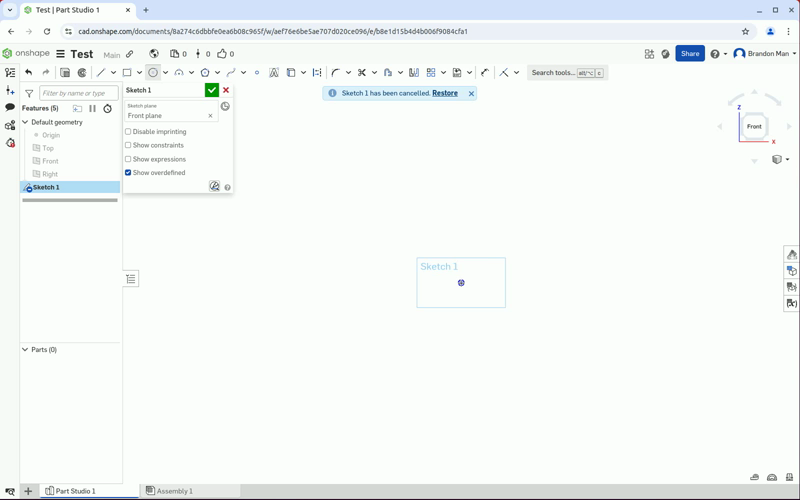
scroll(6)
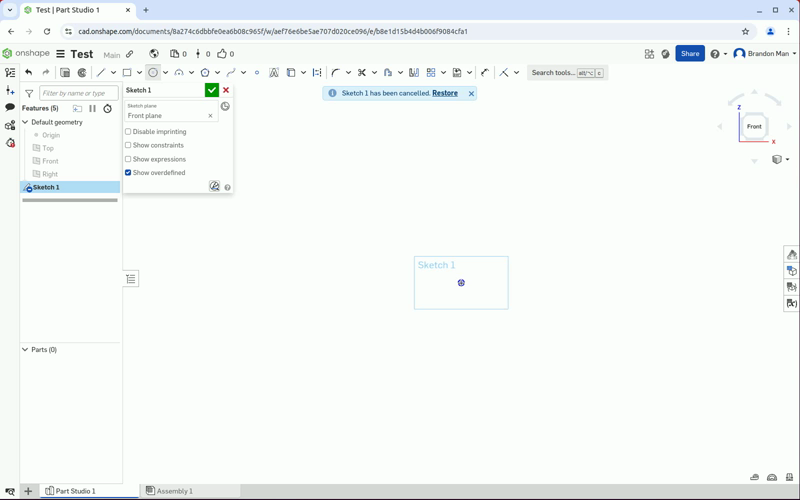
scroll(6)
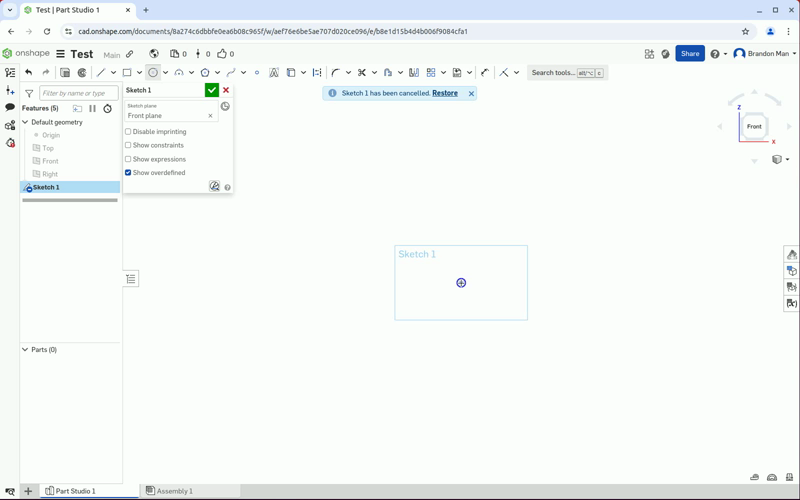
scroll(6)
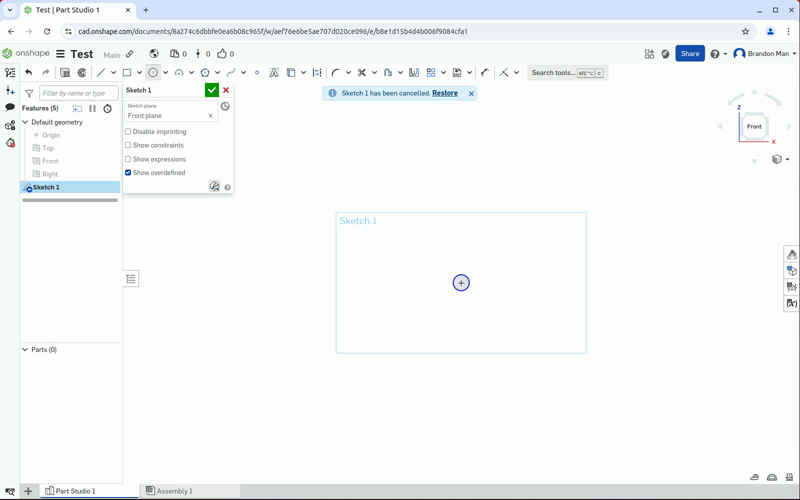
scroll(6)
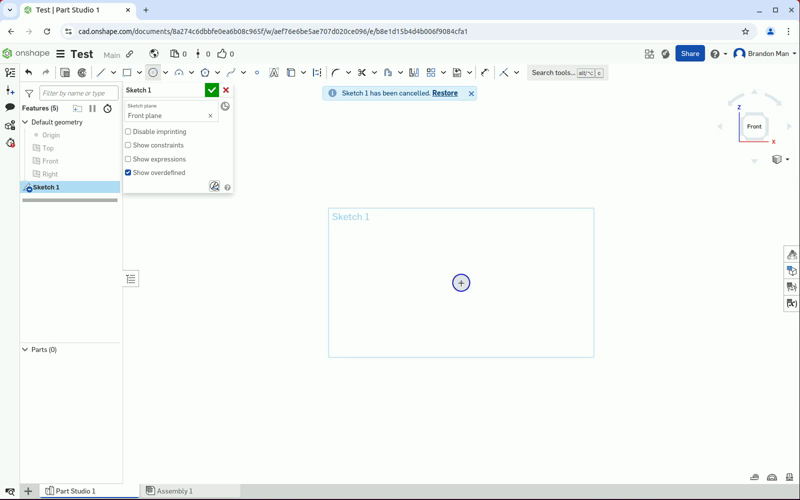
scroll(6)
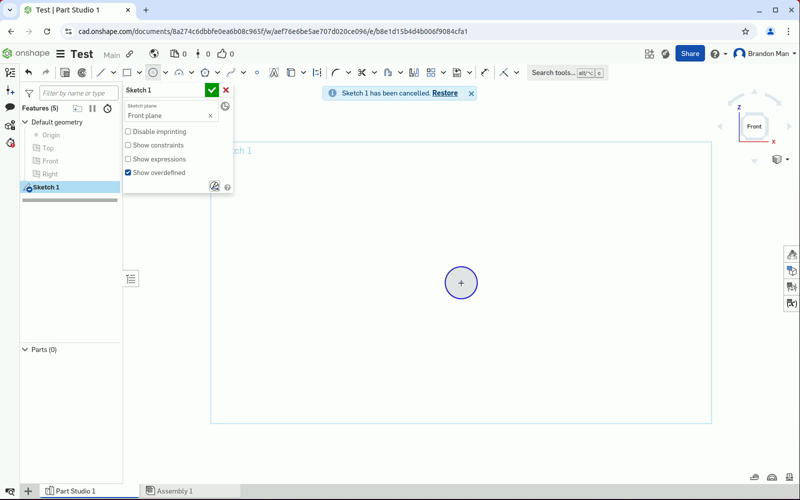
scroll(6)
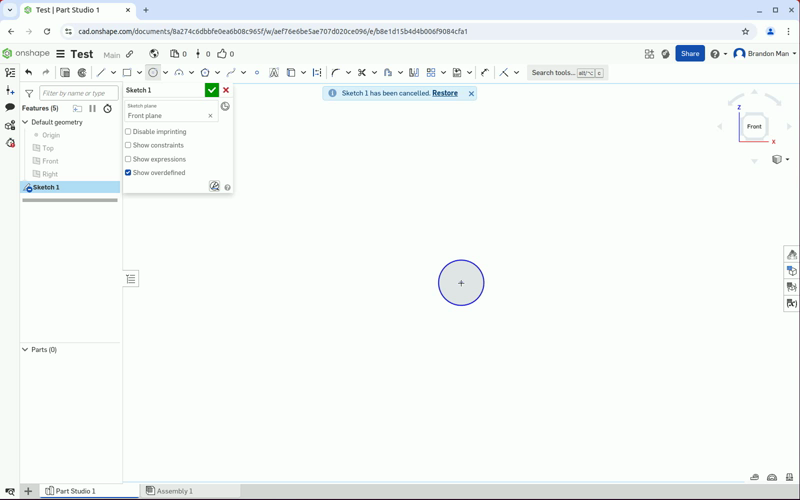
click(461, 282)
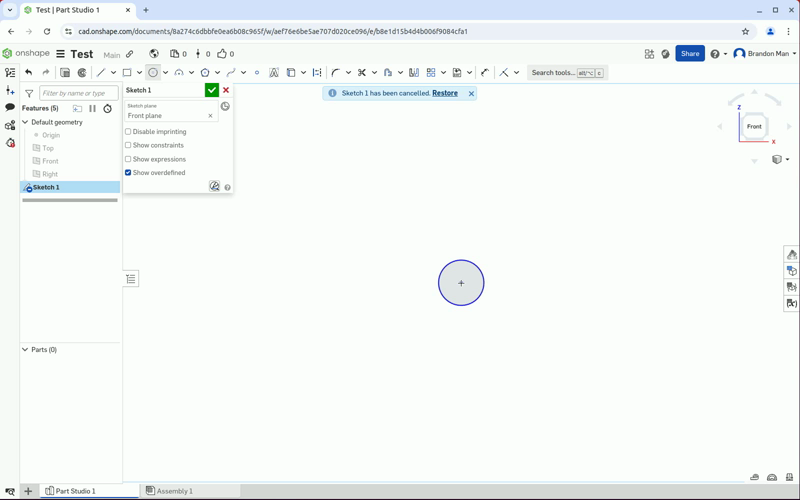
scroll(-6)
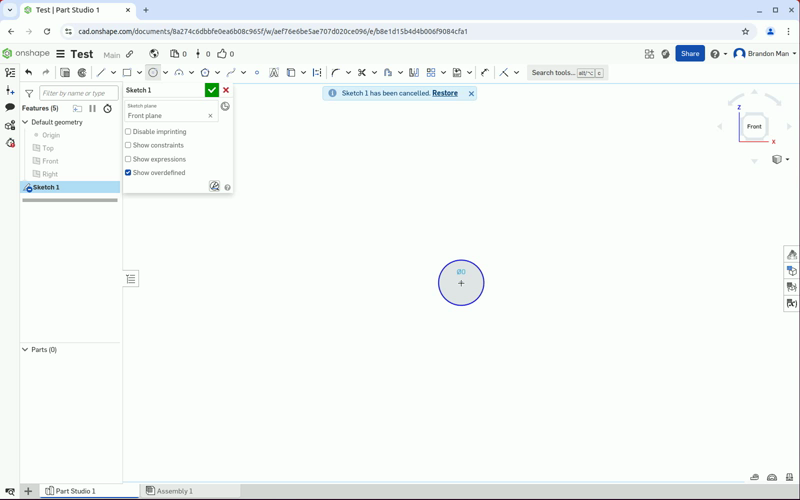
scroll(-6)
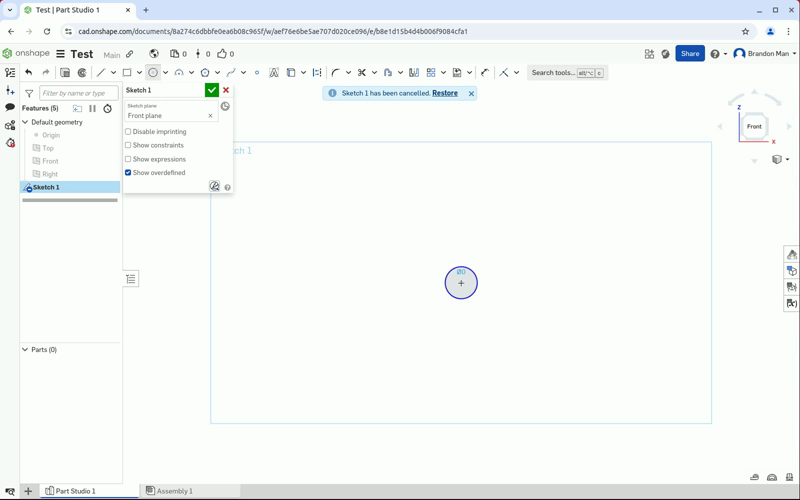
scroll(-6)
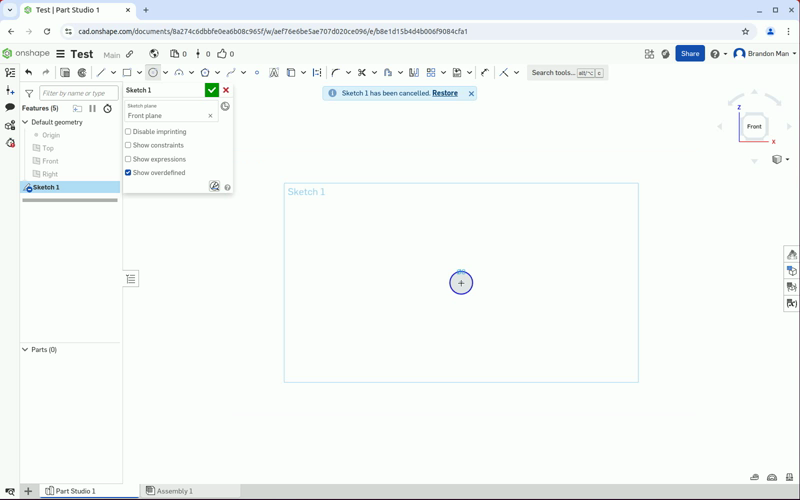
scroll(-6)
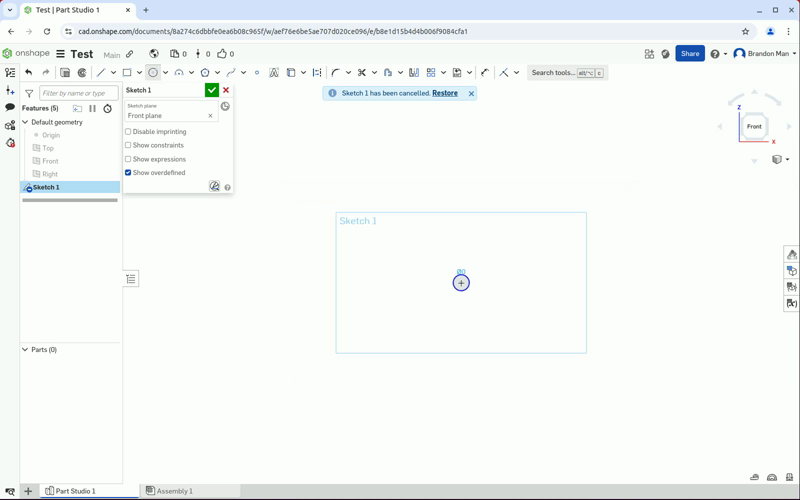
scroll(-6)
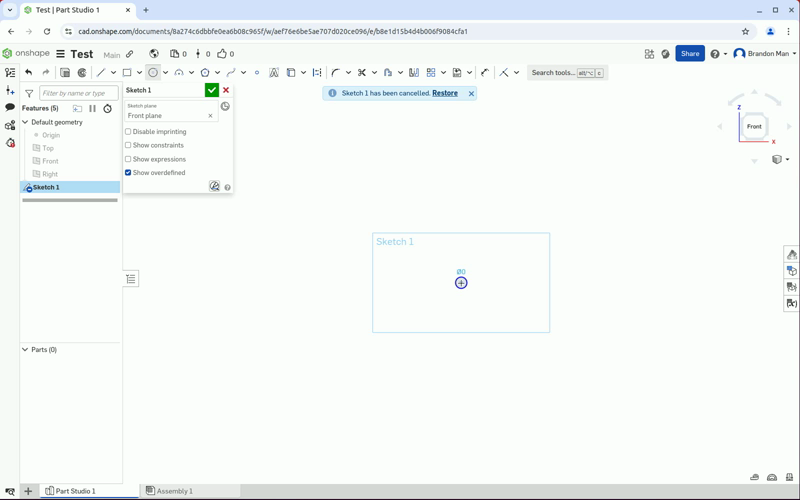
scroll(-6)
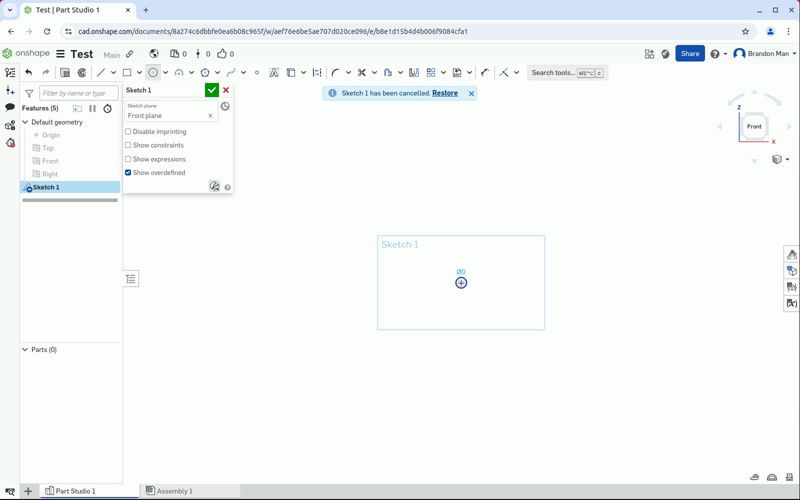
scroll(-6)
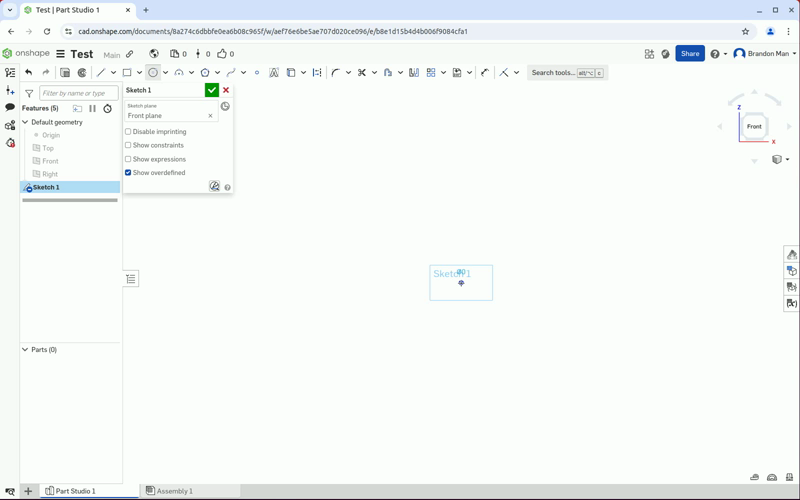
key_up(shift)
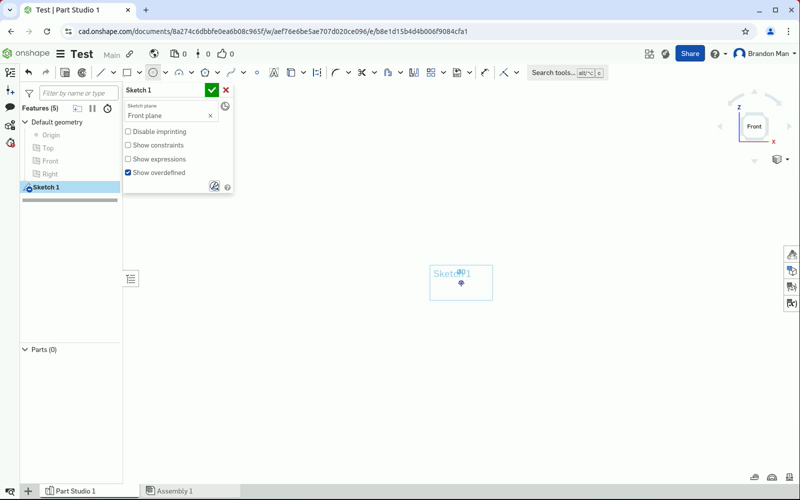
mouse_move(462, 282)
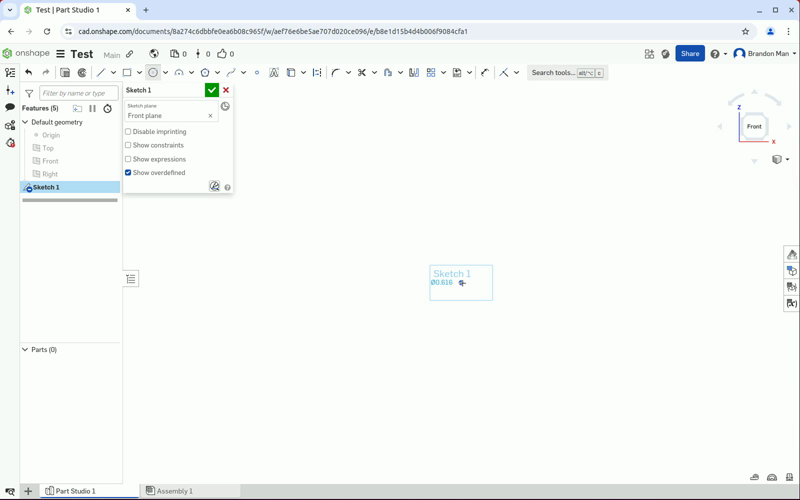
scroll(6)
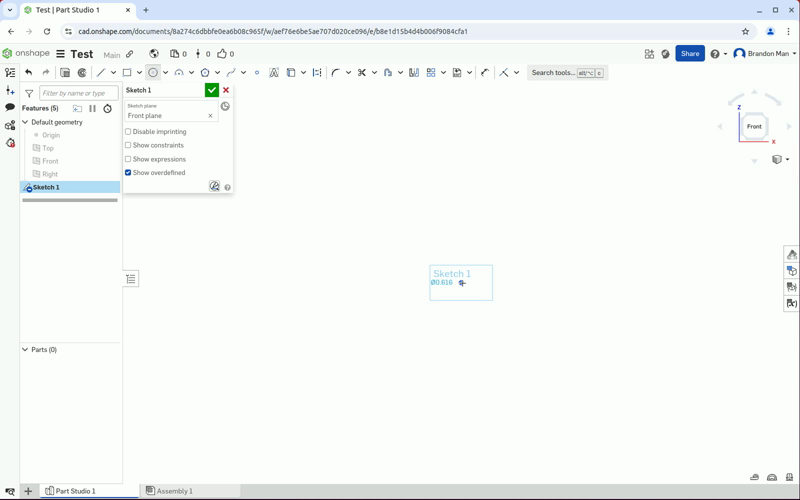
scroll(6)
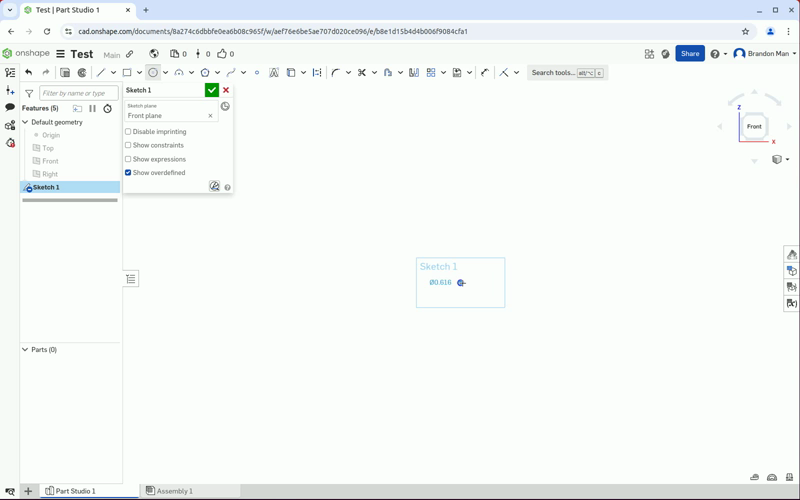
scroll(6)
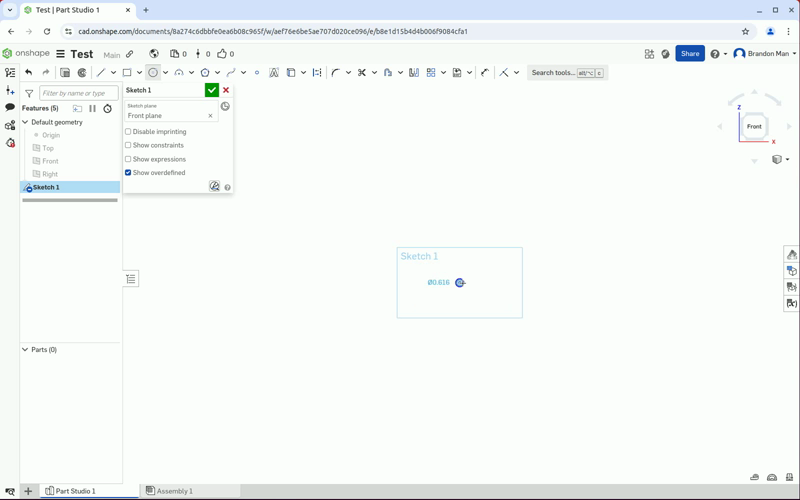
scroll(6)
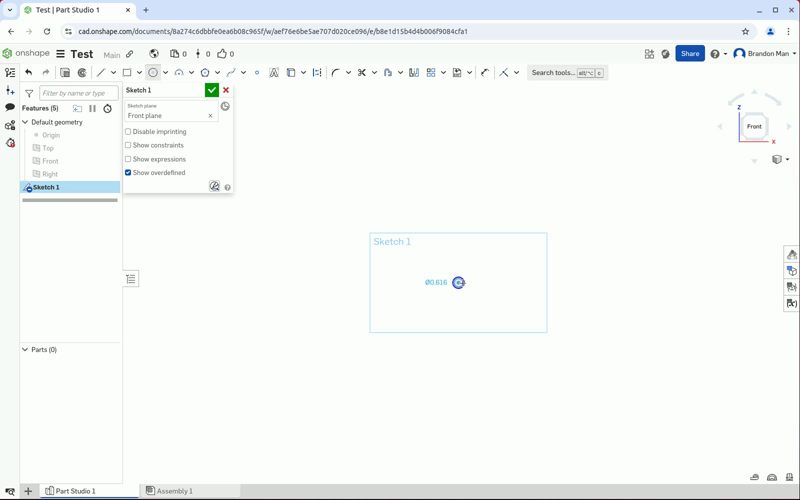
scroll(6)
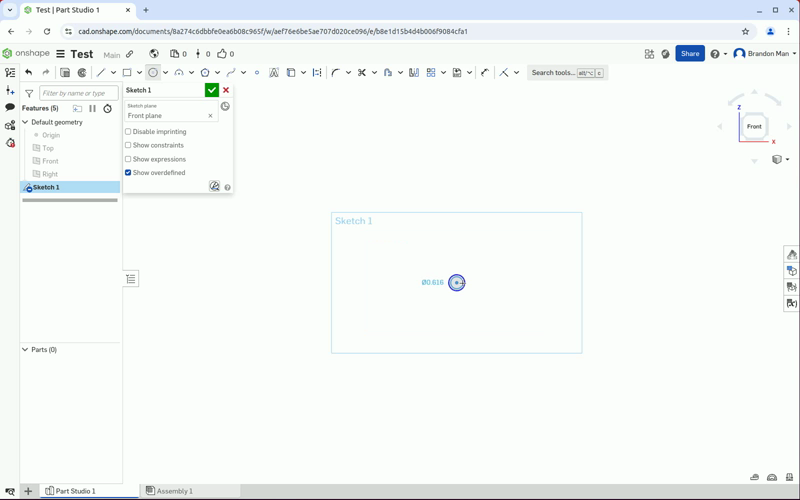
scroll(6)
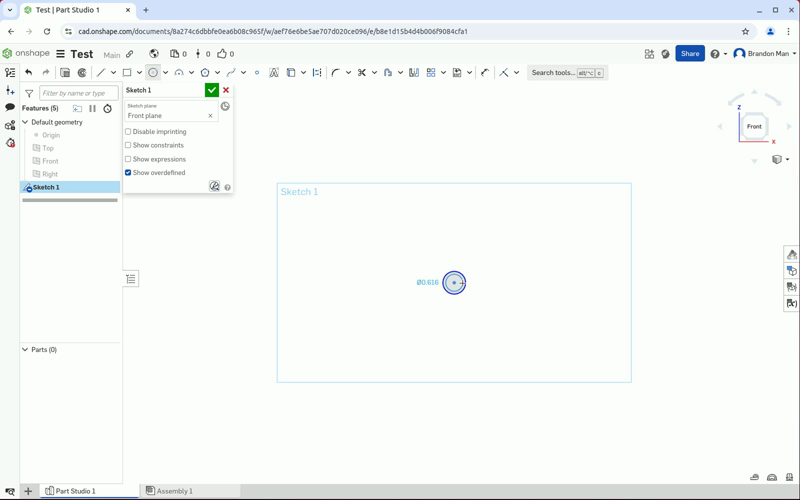
scroll(6)
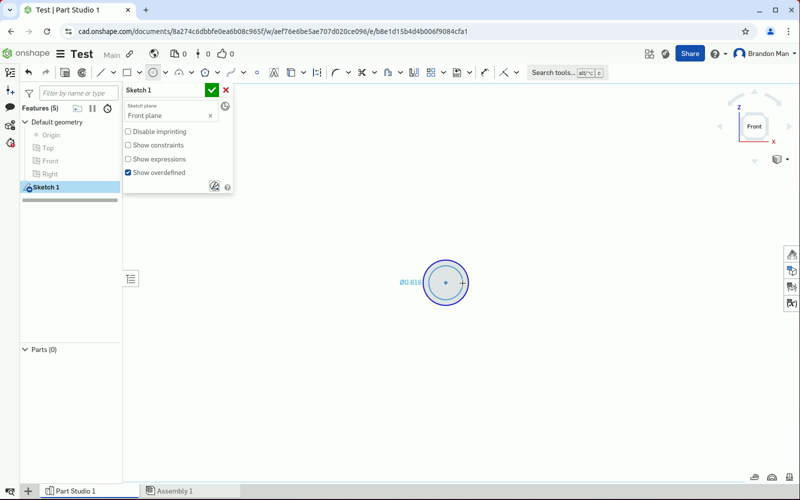
click(462, 282)
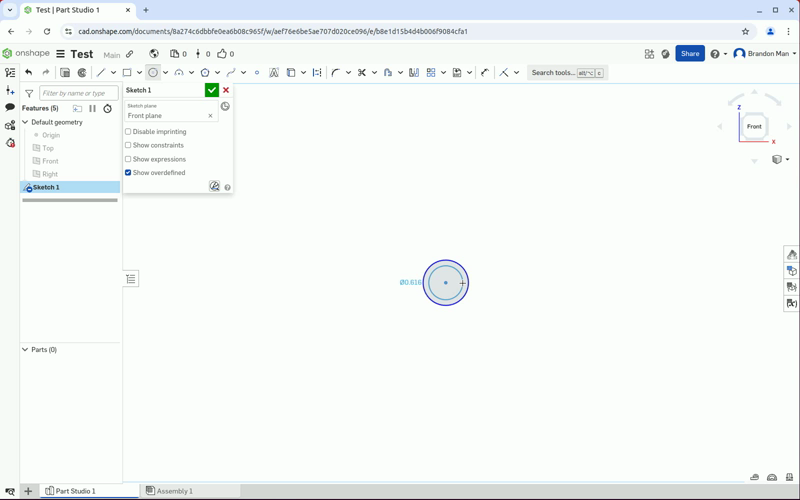
scroll(-6)
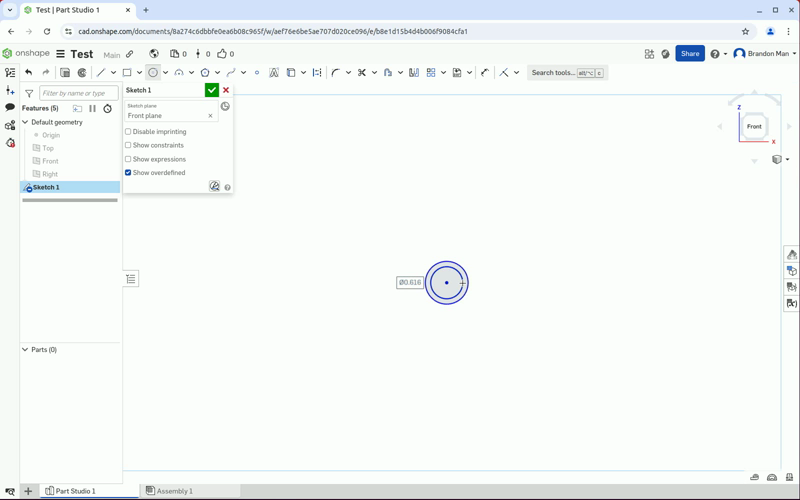
scroll(-6)
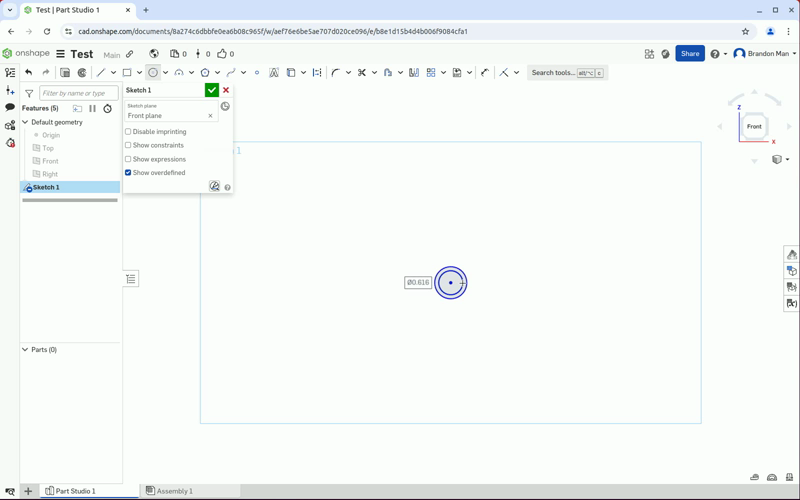
scroll(-6)
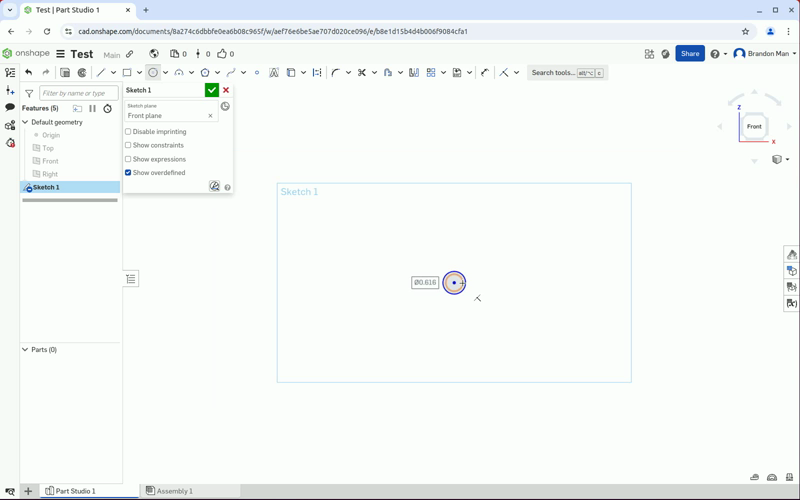
scroll(-6)
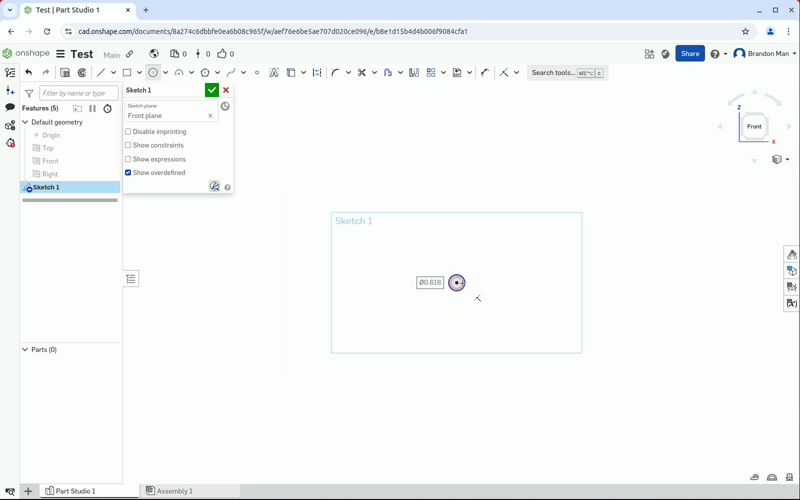
scroll(-6)
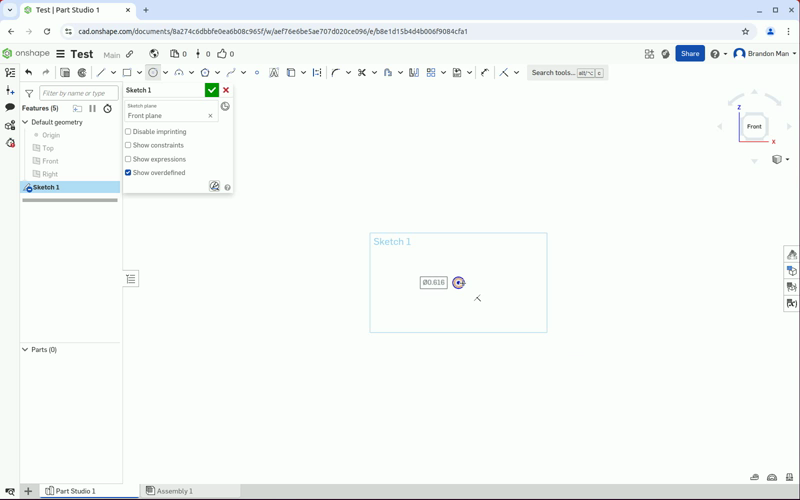
scroll(-6)
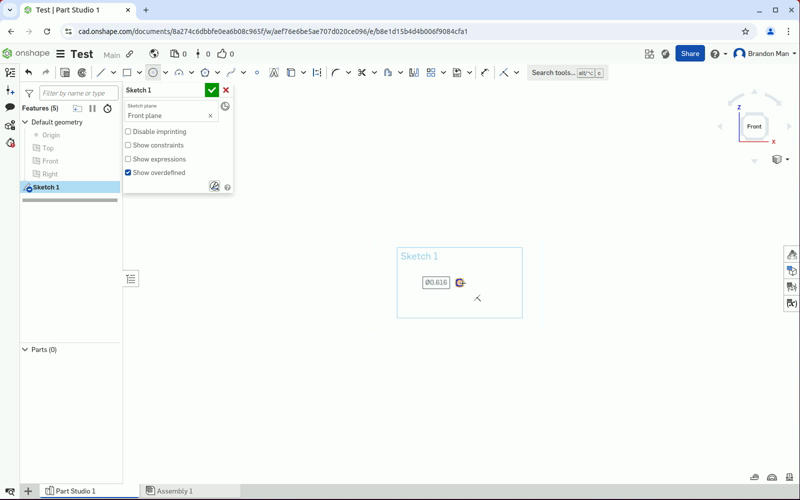
scroll(-6)
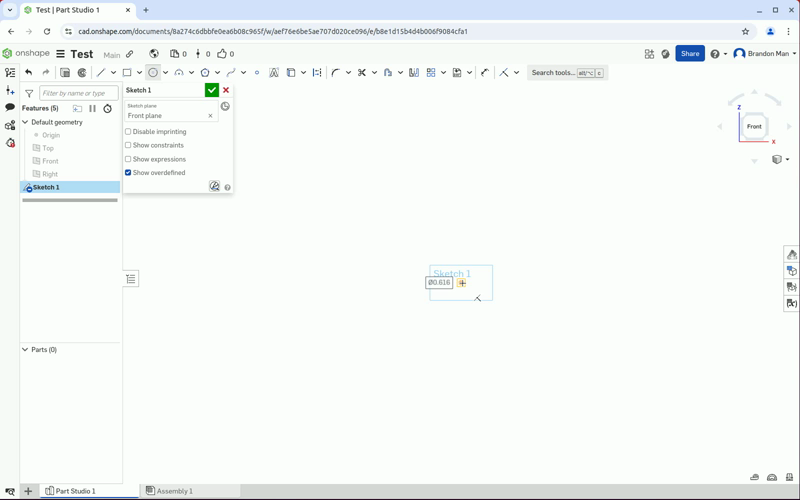
key(esc)
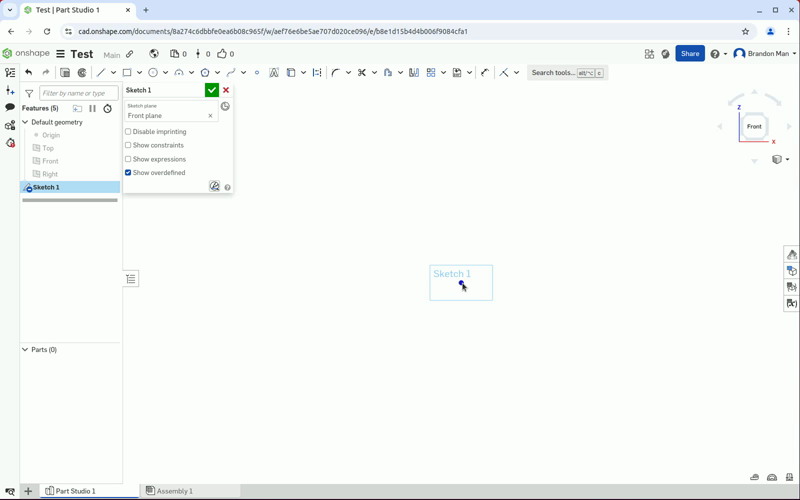
mouse_move(461, 284)
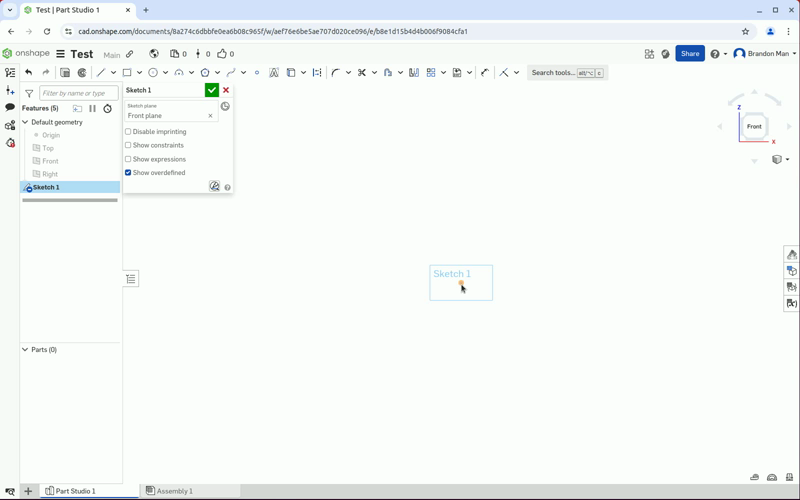
scroll(6)
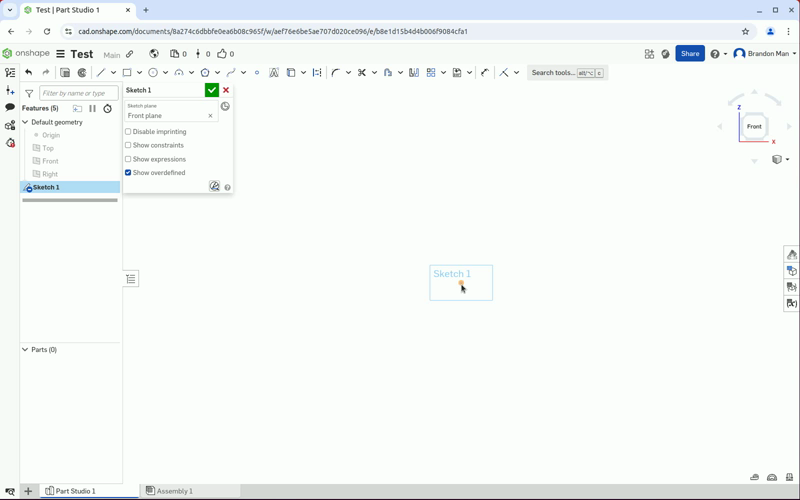
scroll(6)
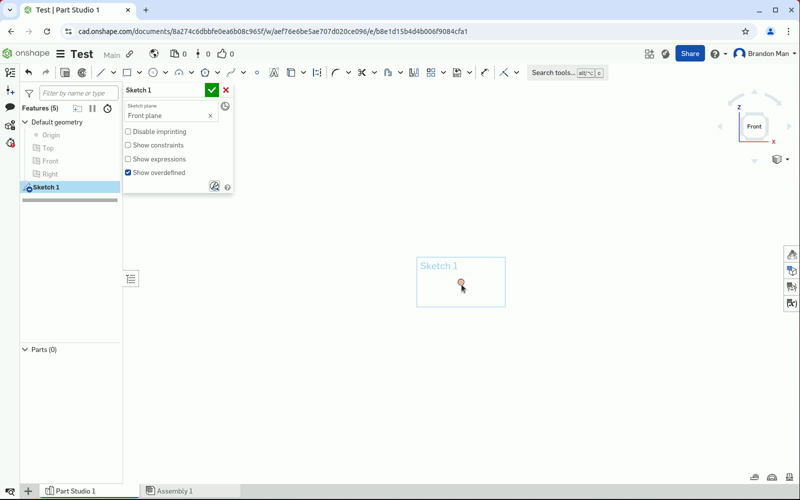
scroll(6)
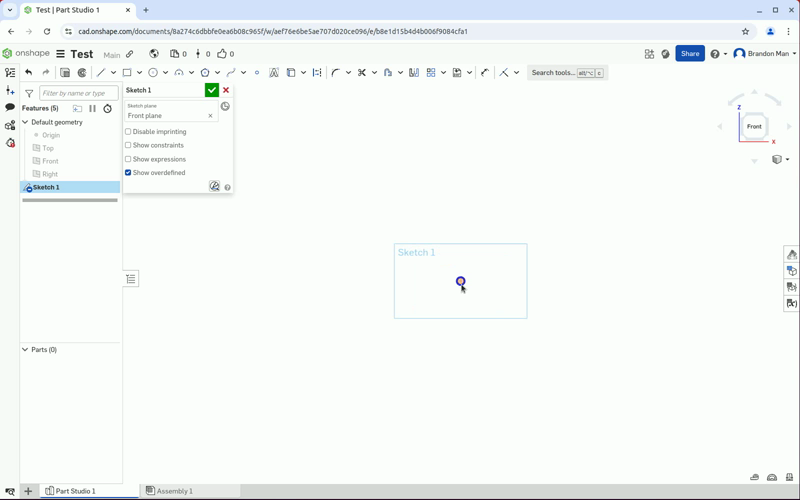
scroll(6)
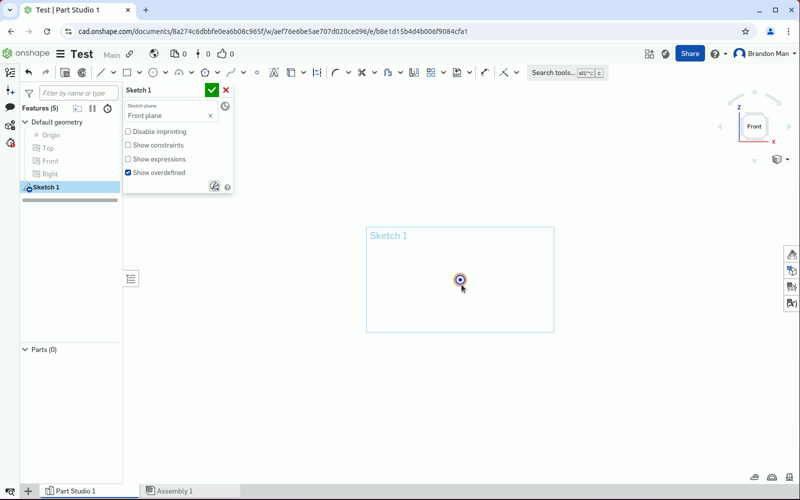
scroll(6)
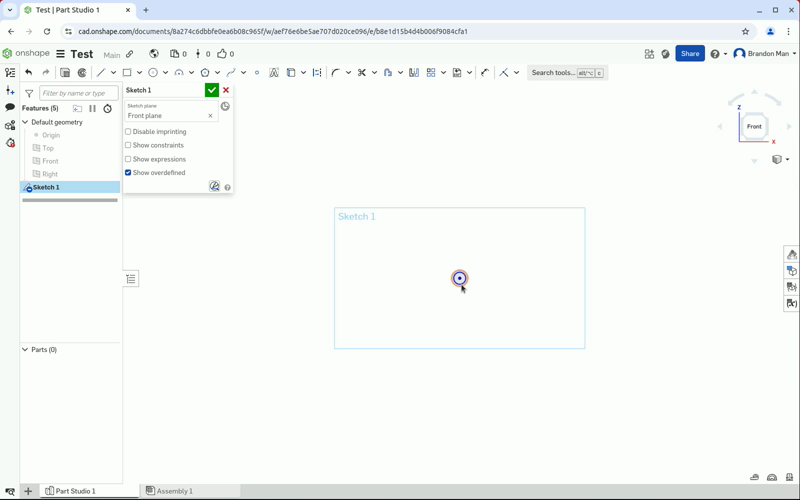
scroll(6)
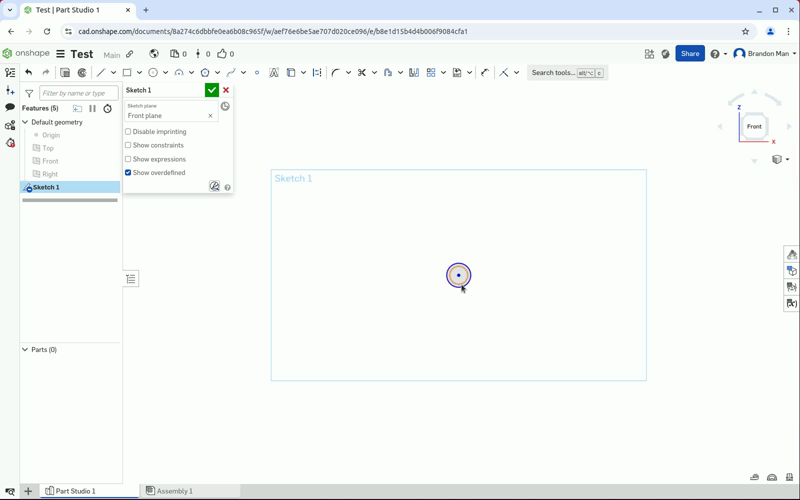
scroll(6)
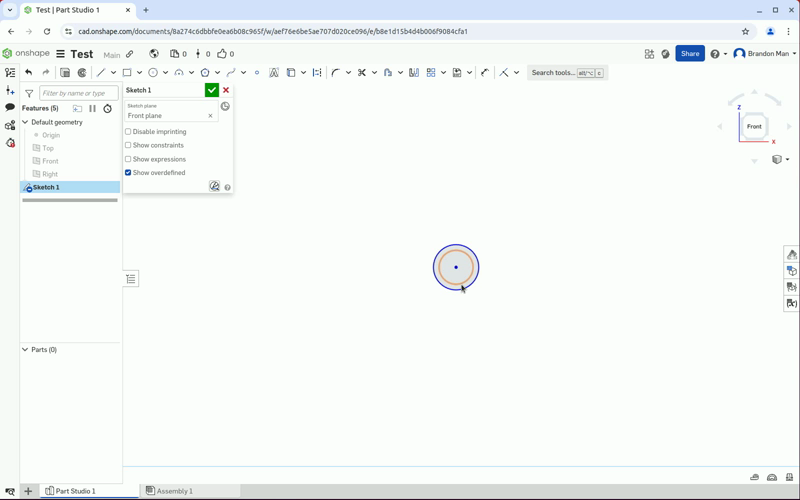
click(461, 284)
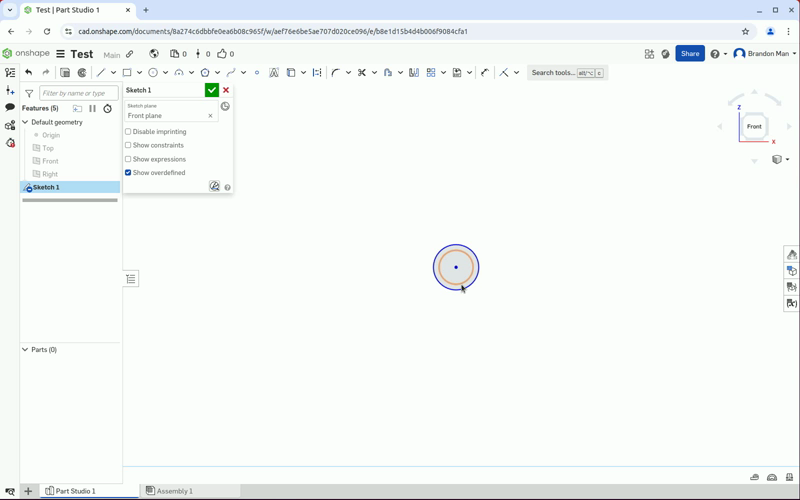
scroll(-6)
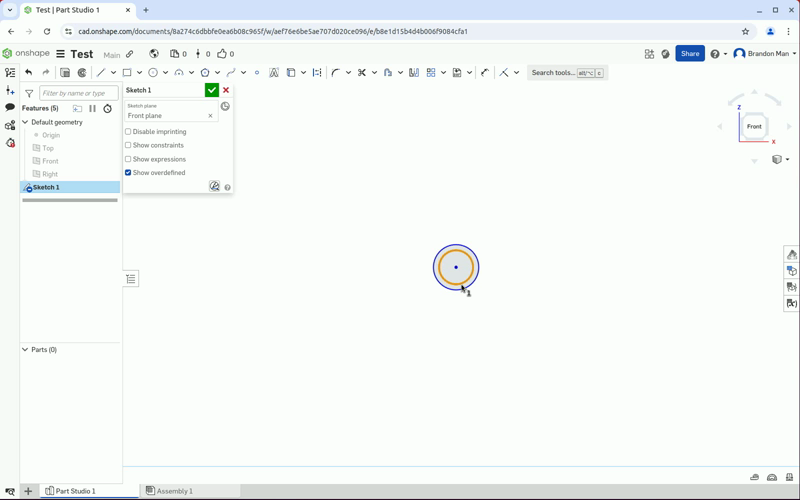
scroll(-6)
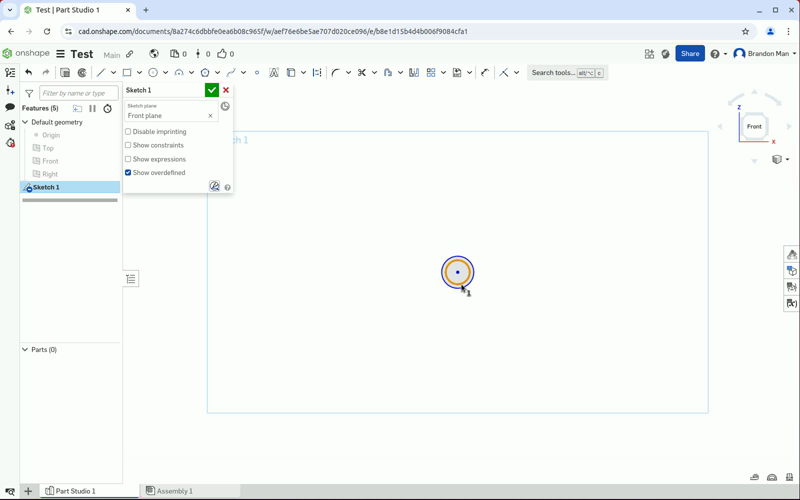
scroll(-6)
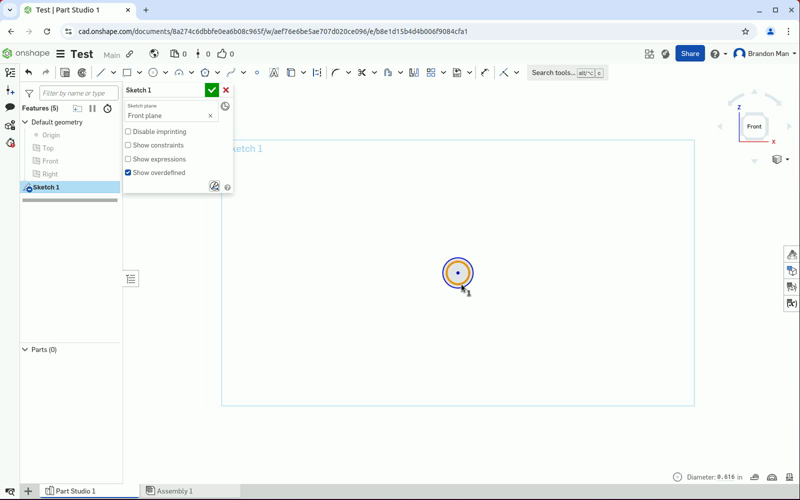
scroll(-6)
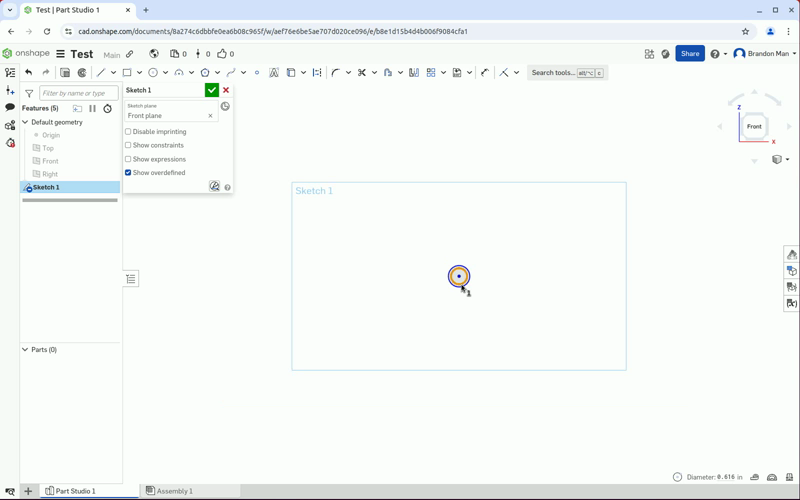
scroll(-6)
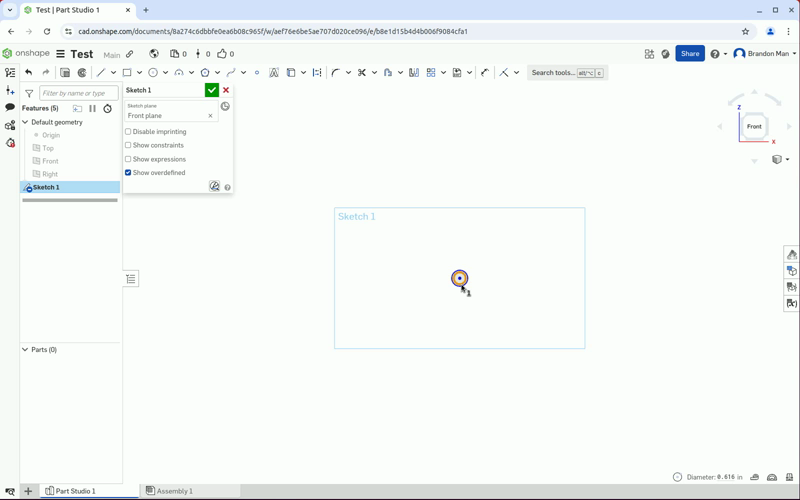
scroll(-6)
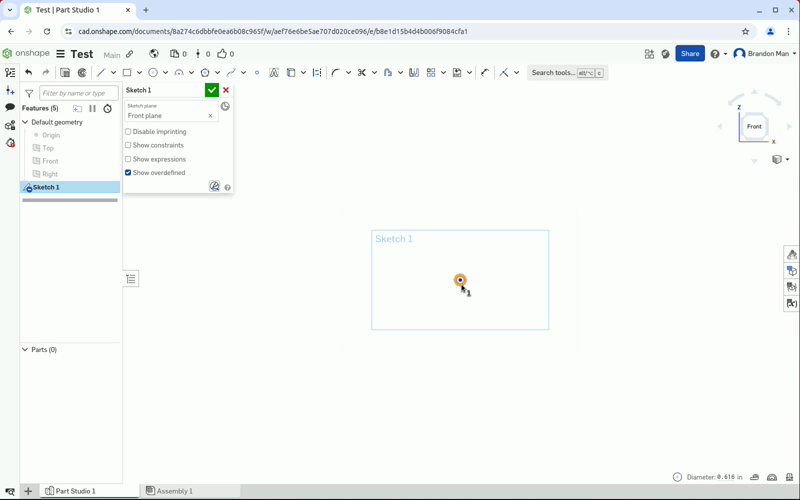
scroll(-6)
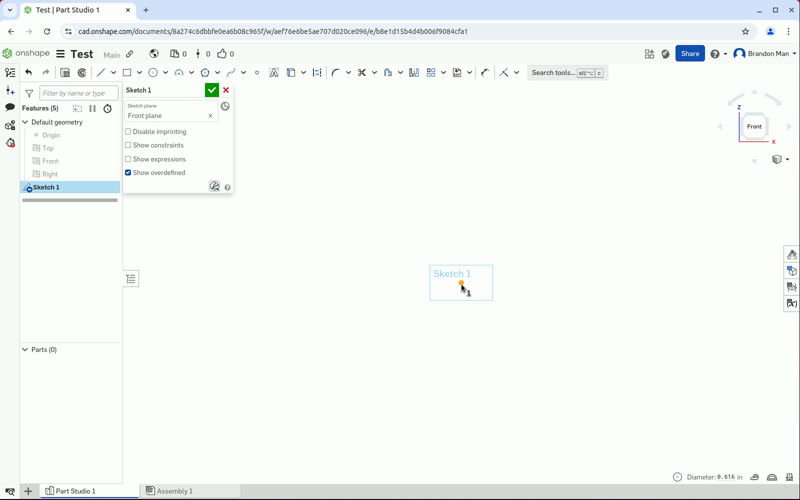
mouse_move(73, 352)
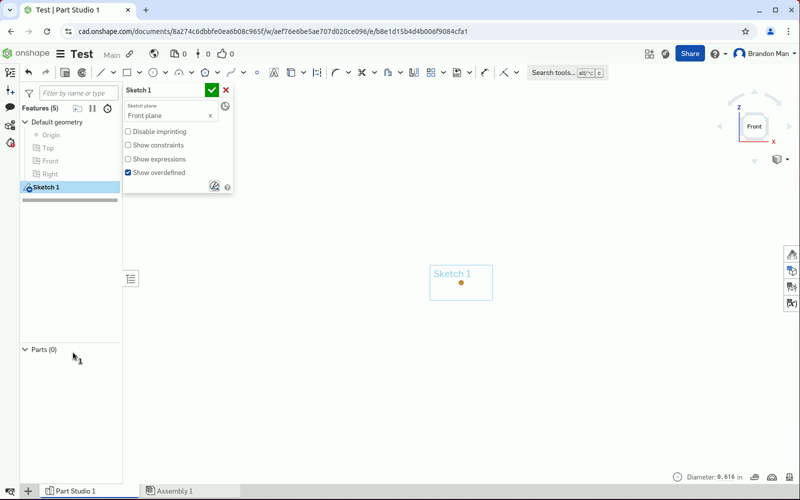
key(shift+y)
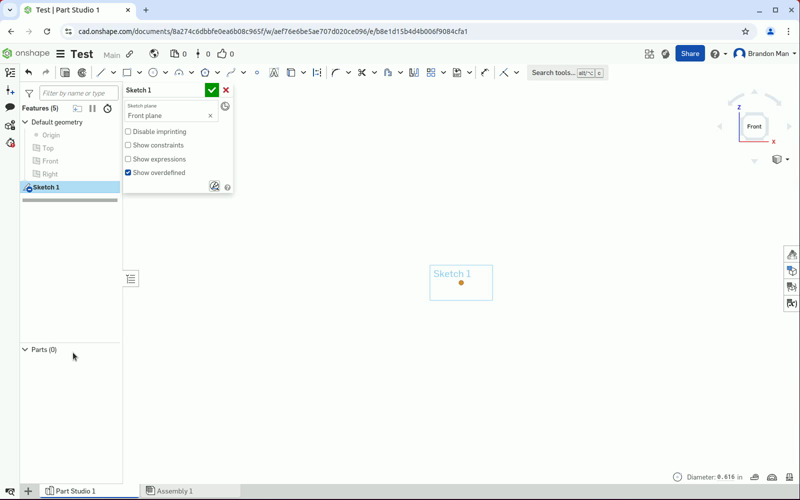
key(shift+e)
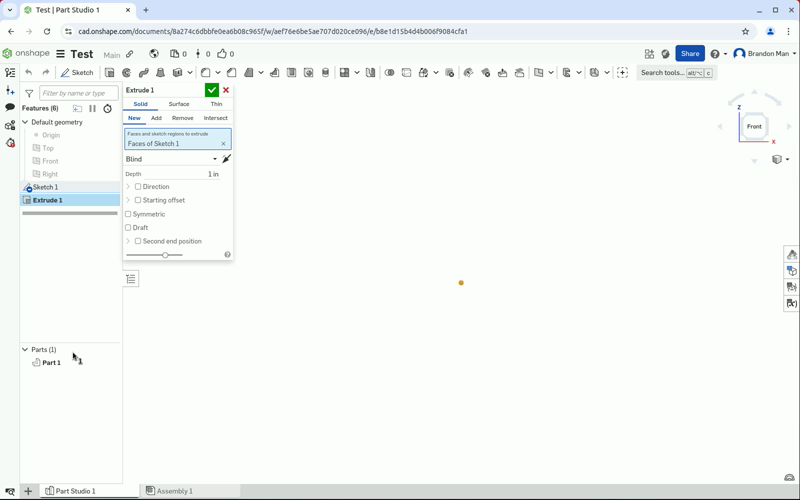
mouse_move(143, 106)
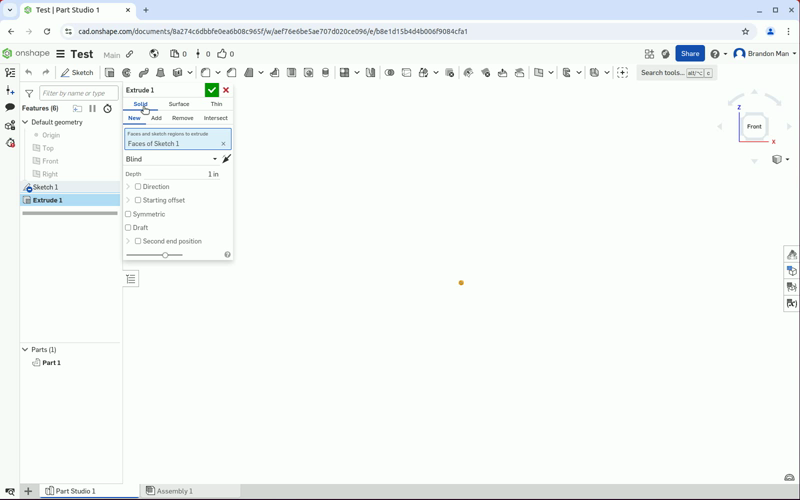
click(143, 106)
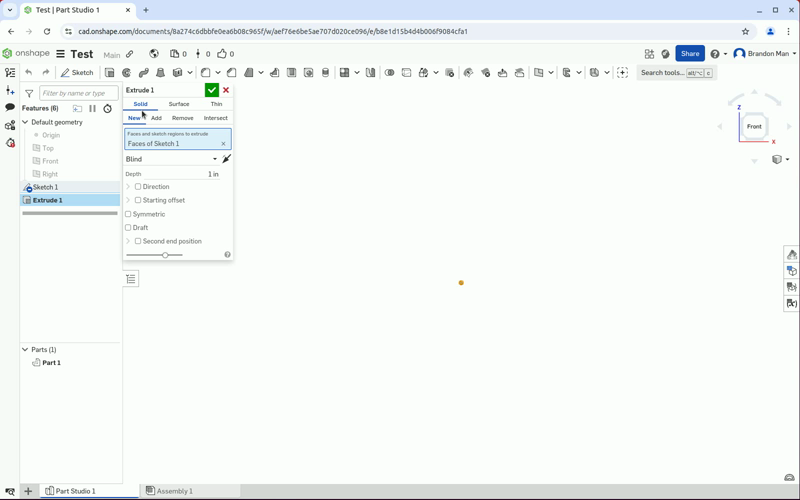
mouse_move(137, 120)
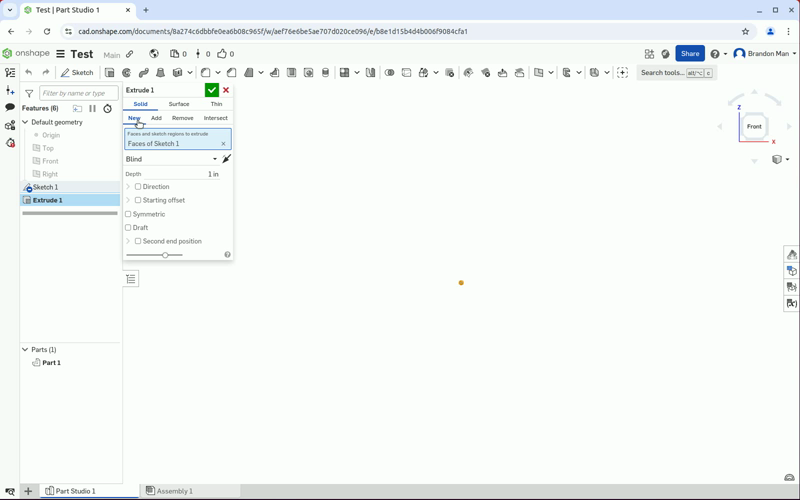
click(137, 120)
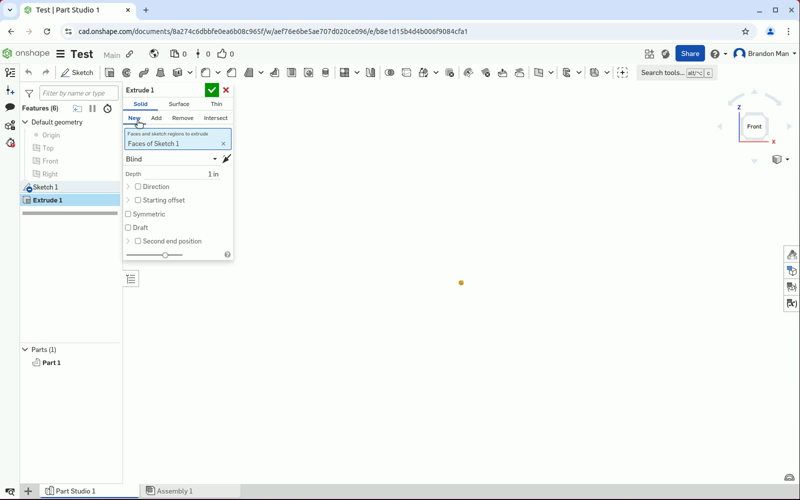
key(tab, 4)
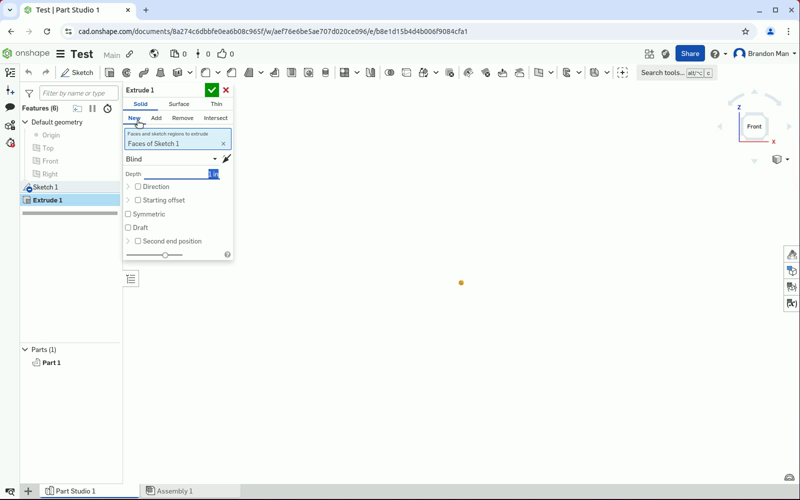
text(-23.108)
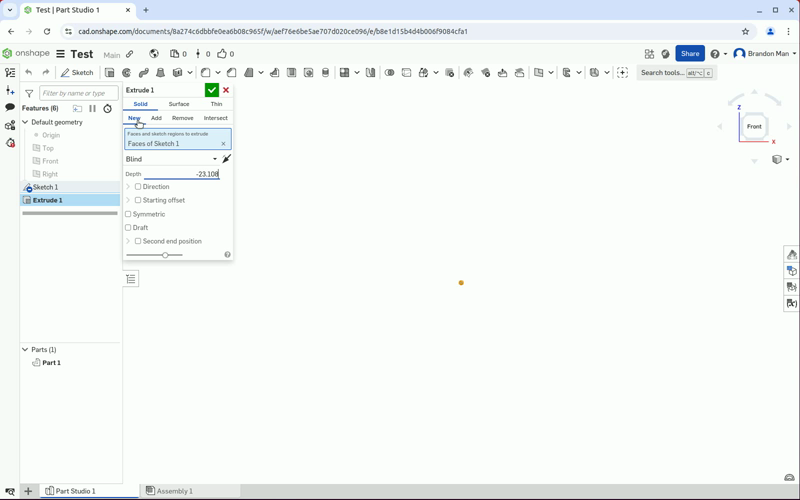
key(enter)
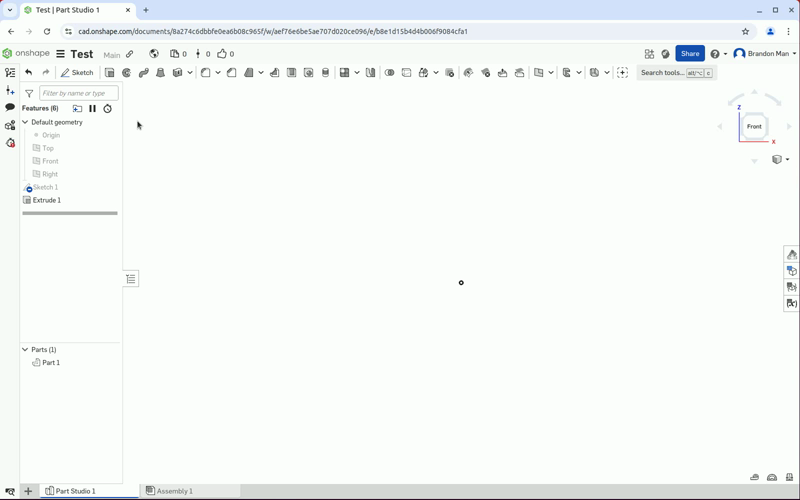
key(shift+h)
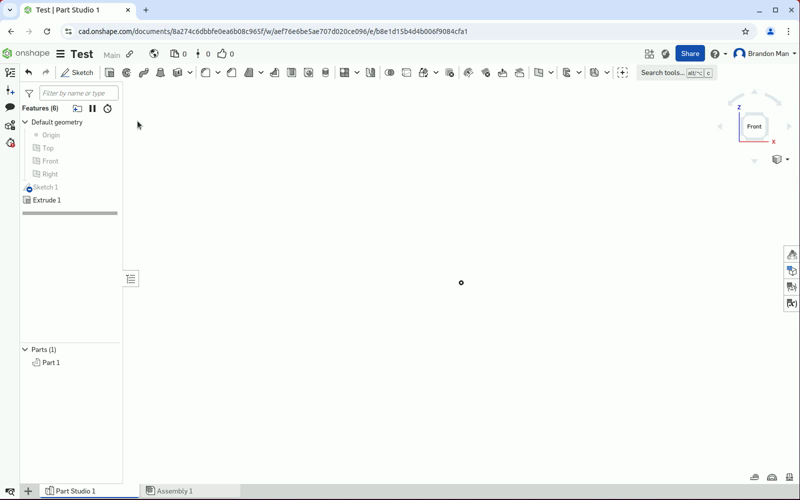
key(shift+h)
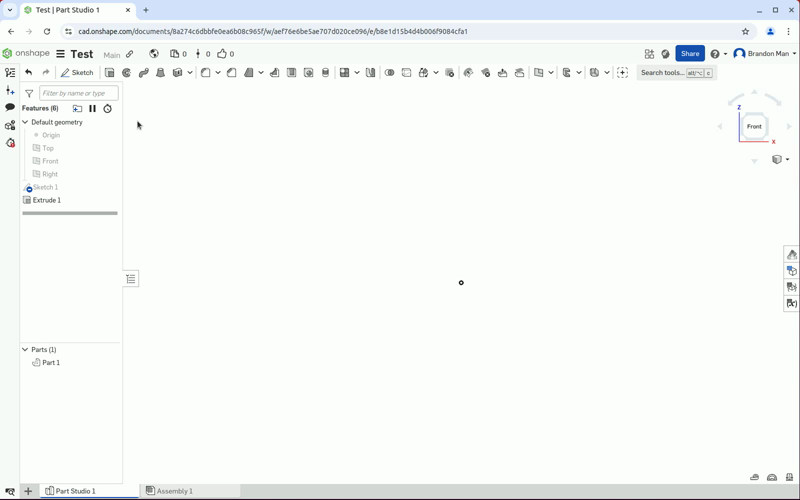
mouse_move(73, 189)
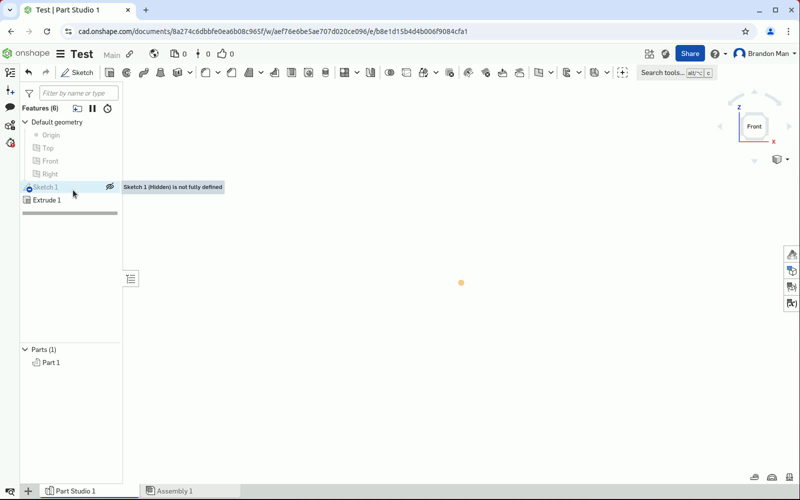
click(73, 189)
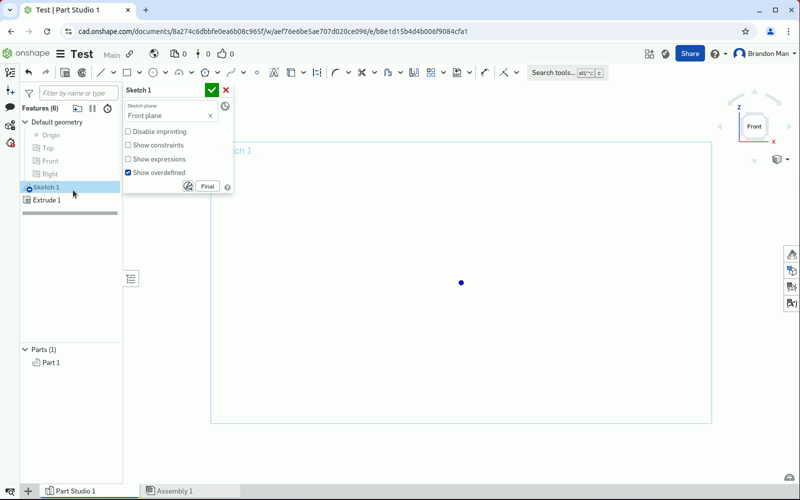
mouse_move(229, 92)
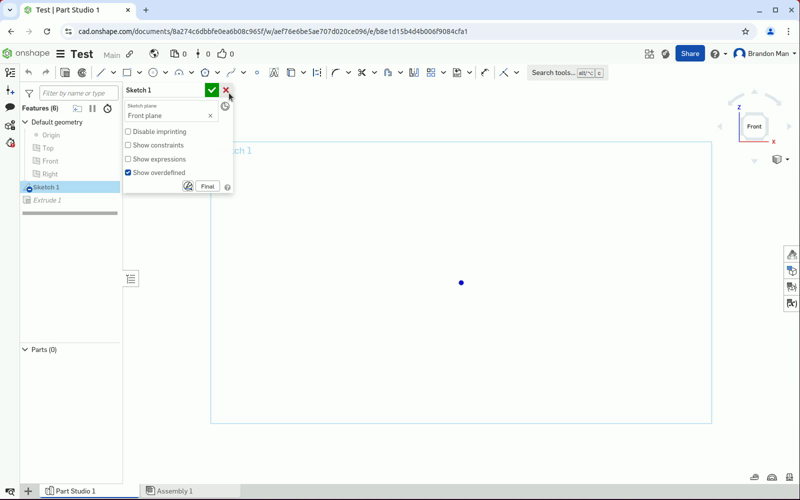
click(229, 92)
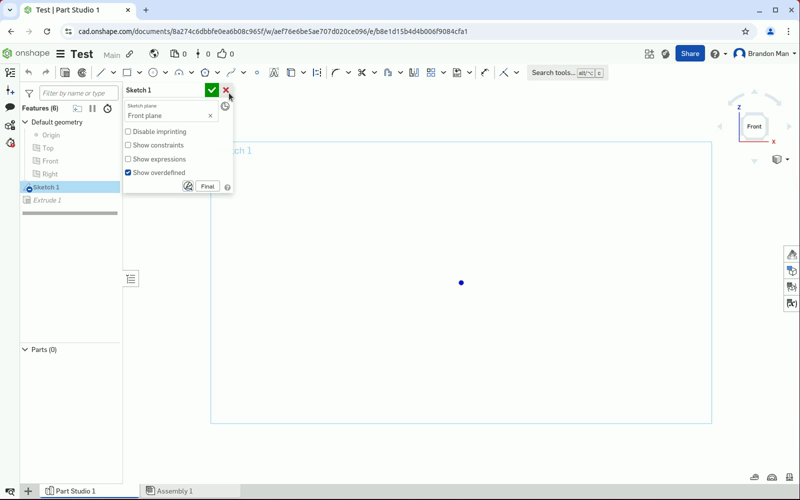
key(shift+s)
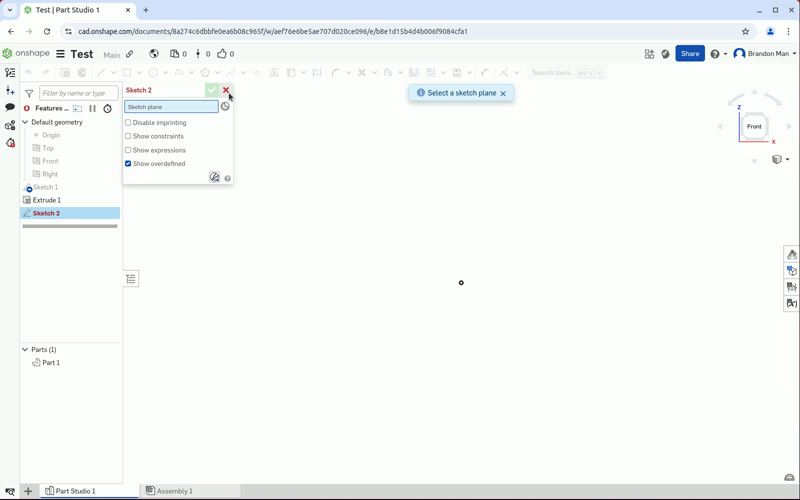
mouse_move(73, 163)
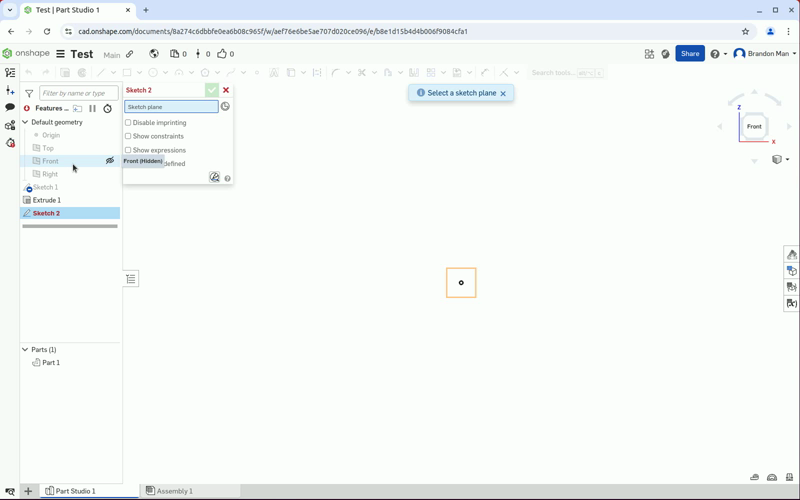
click(73, 163)
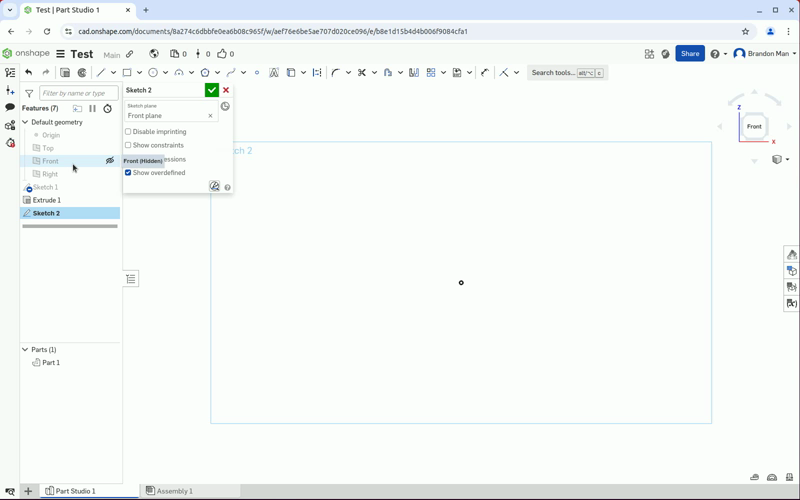
mouse_move(73, 352)
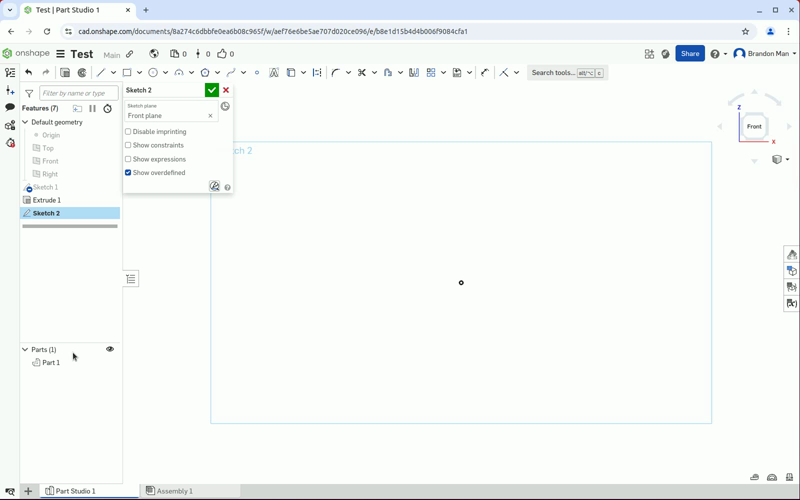
key(y)
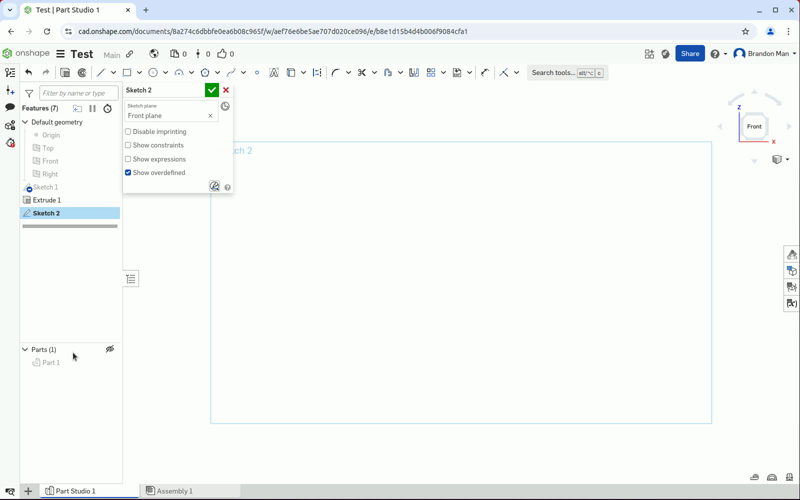
key(c)
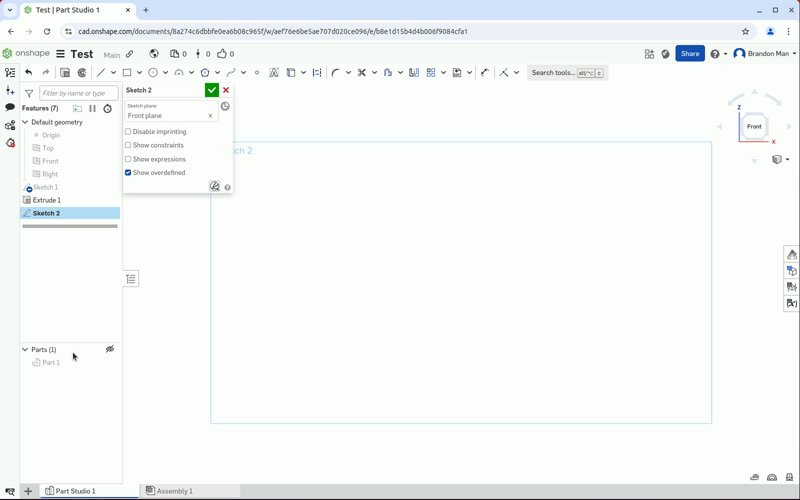
key_down(shift)
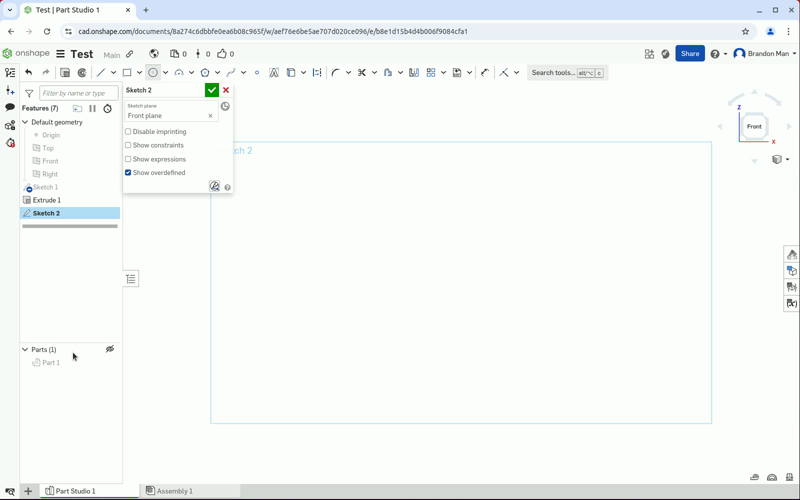
mouse_move(461, 282)
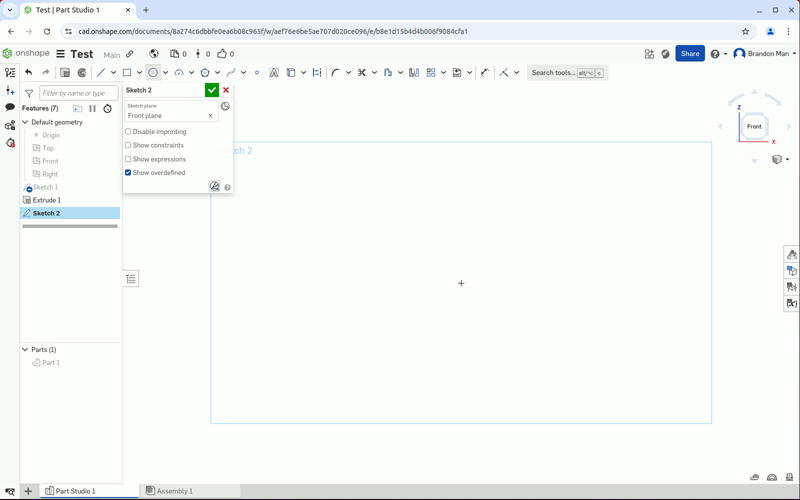
click(461, 282)
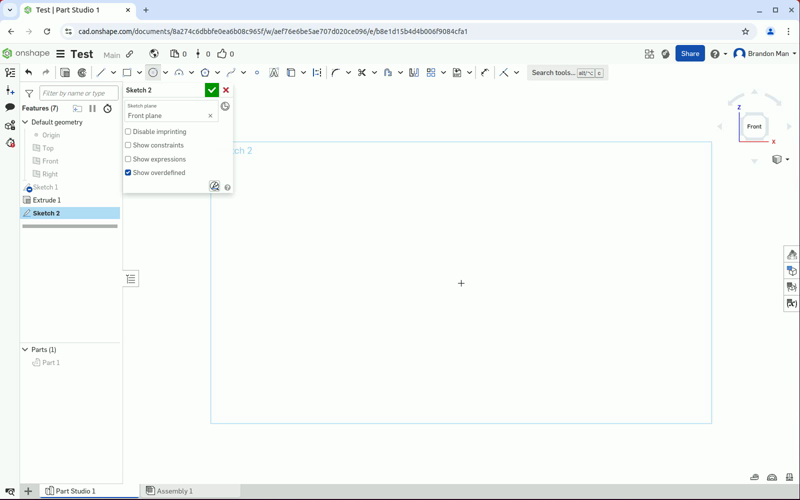
key_up(shift)
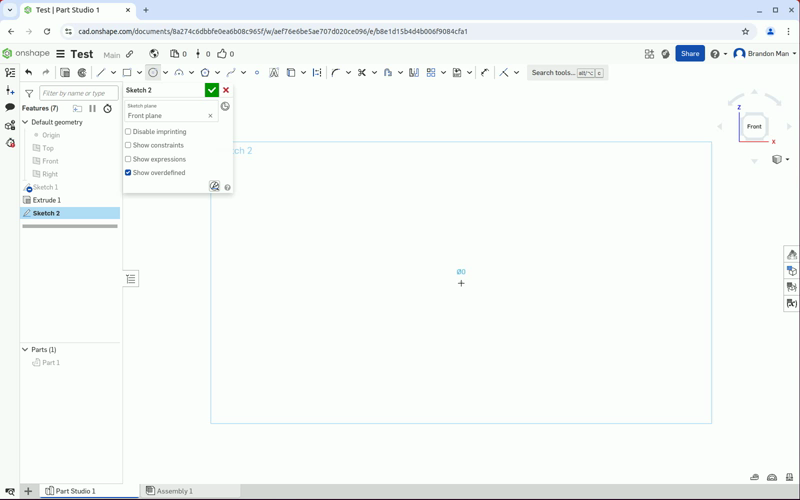
mouse_move(463, 282)
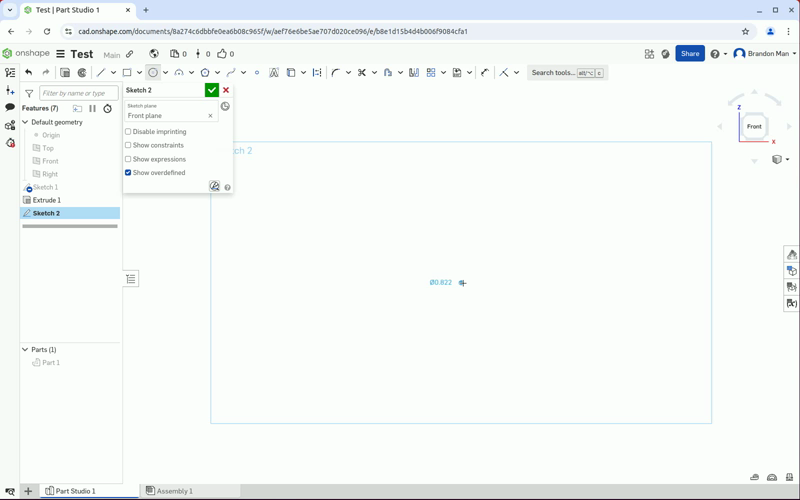
scroll(6)
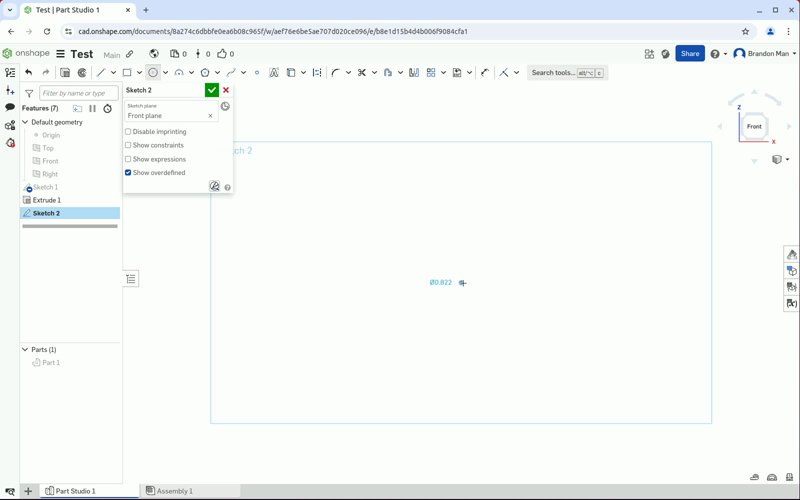
scroll(6)
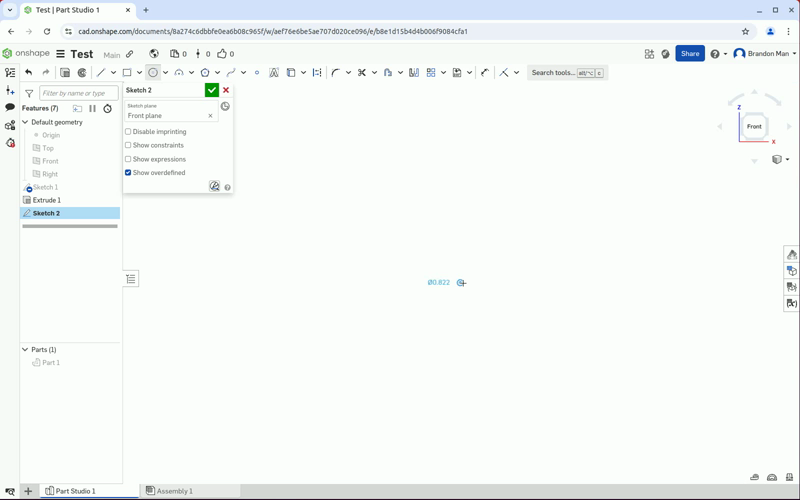
scroll(6)
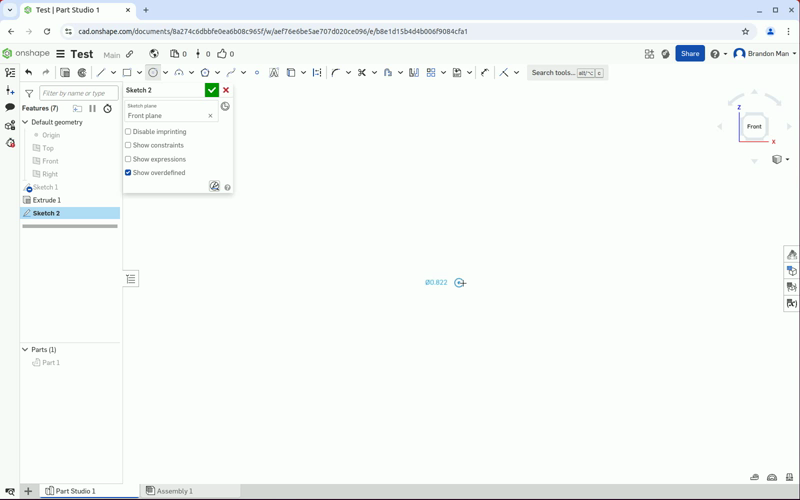
scroll(6)
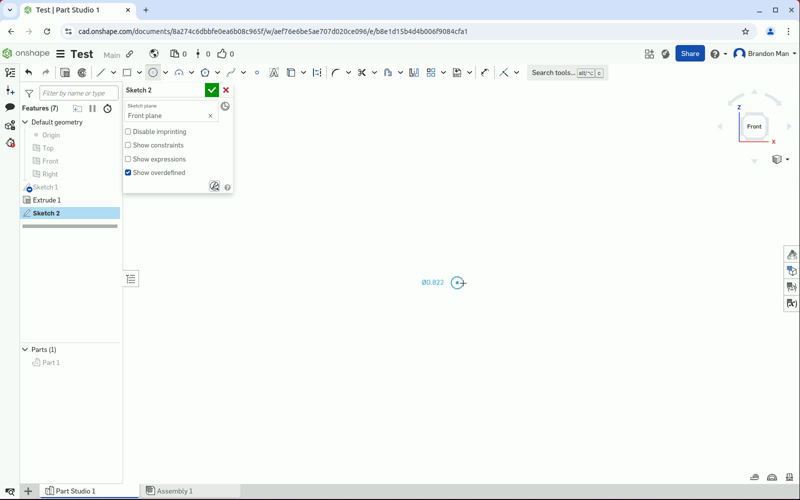
scroll(6)
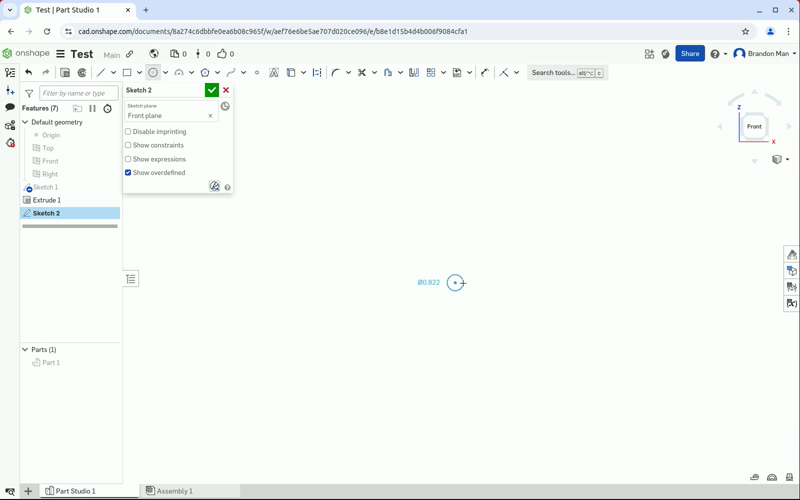
scroll(6)
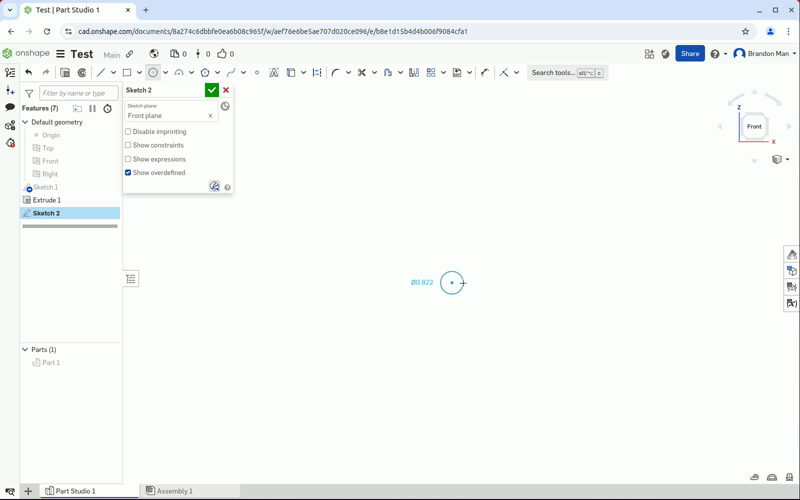
scroll(6)
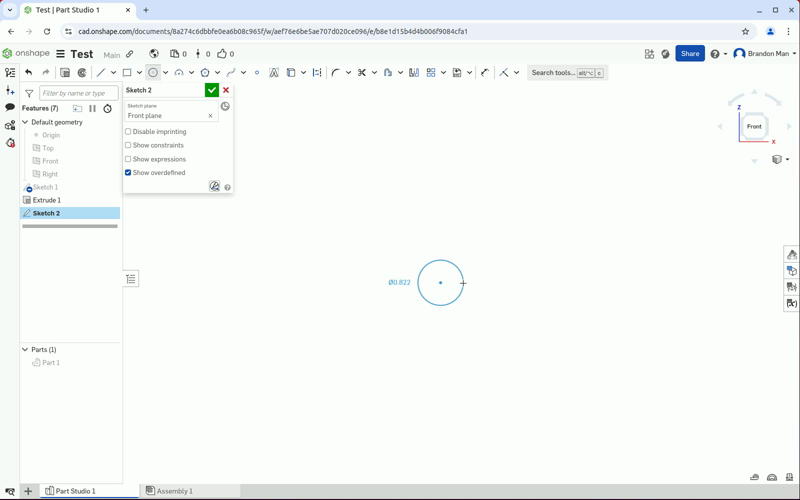
click(463, 282)
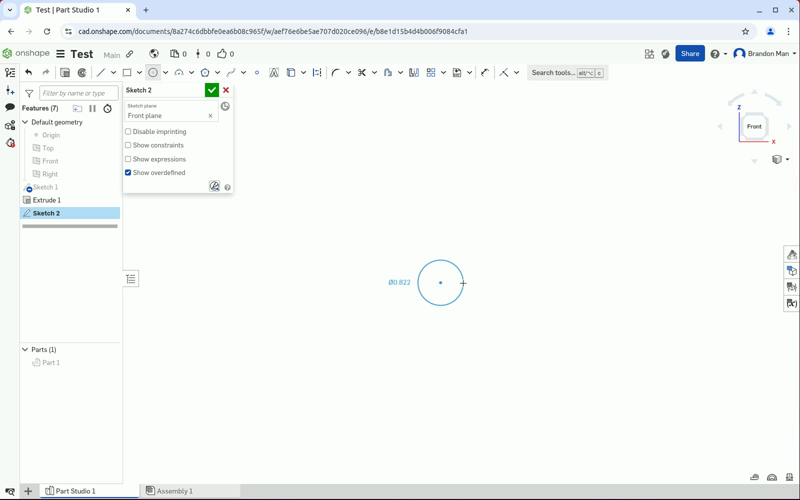
scroll(-6)
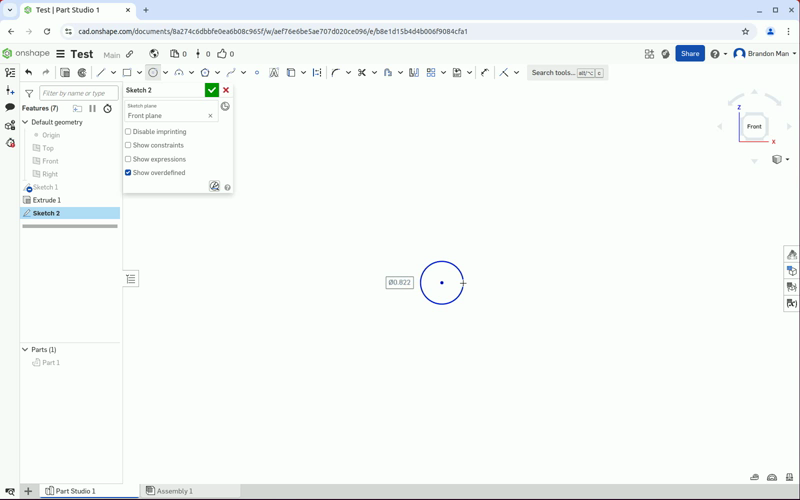
scroll(-6)
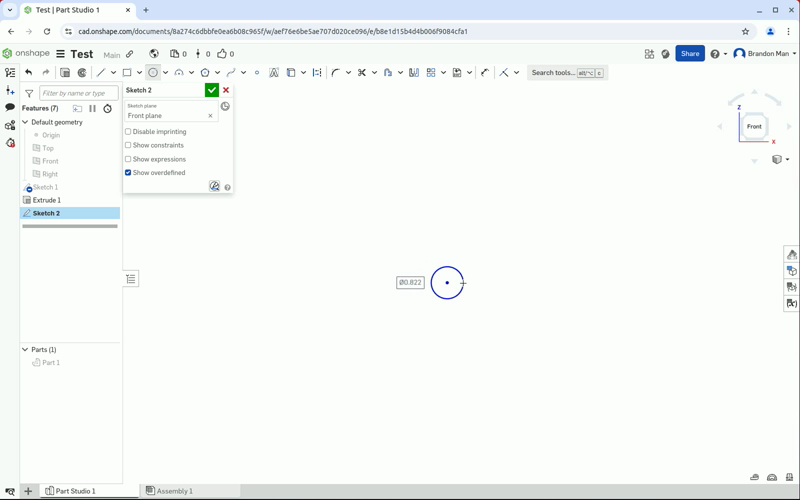
scroll(-6)
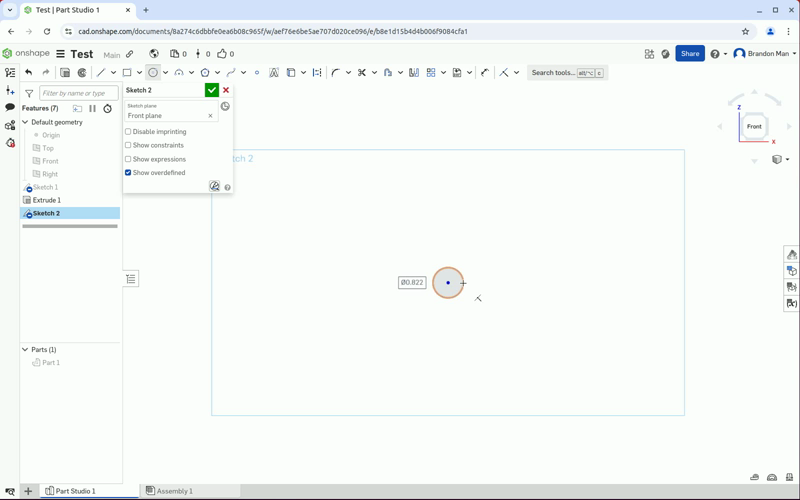
scroll(-6)
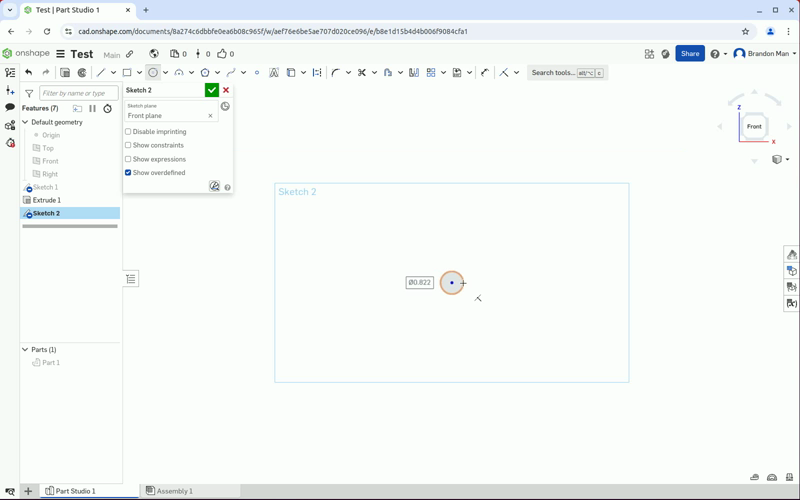
scroll(-6)
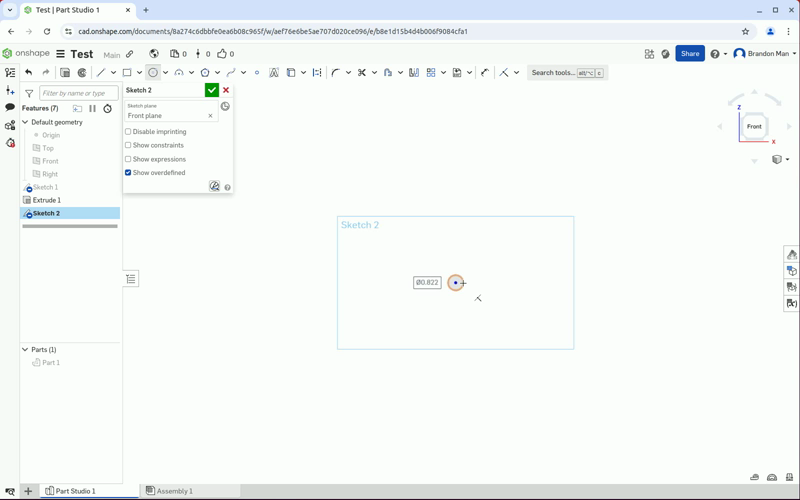
scroll(-6)
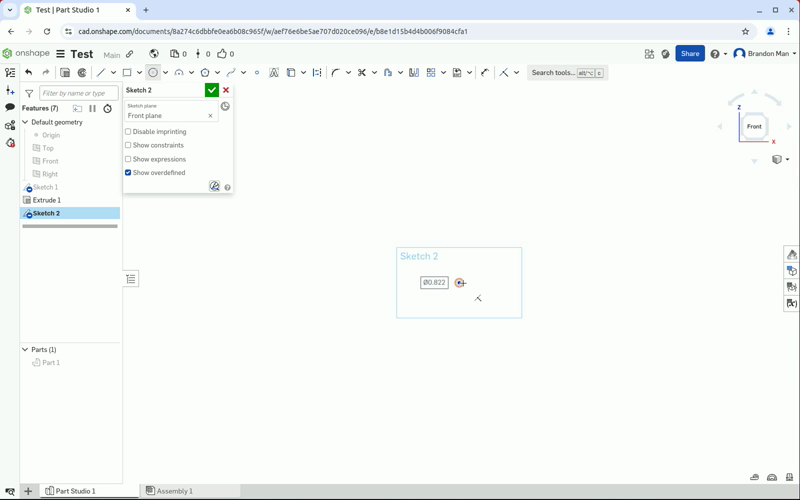
scroll(-6)
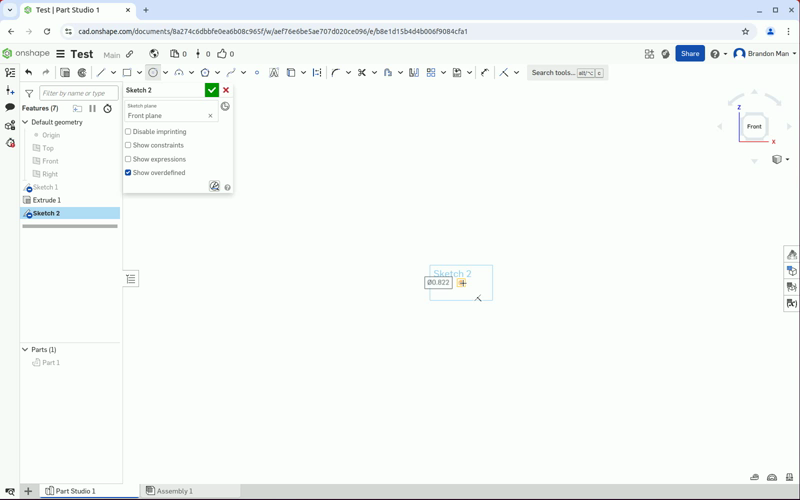
key(esc)
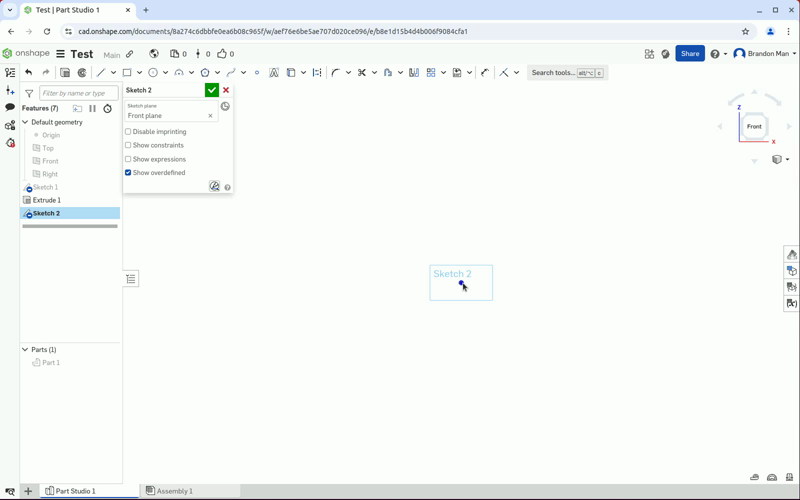
key(c)
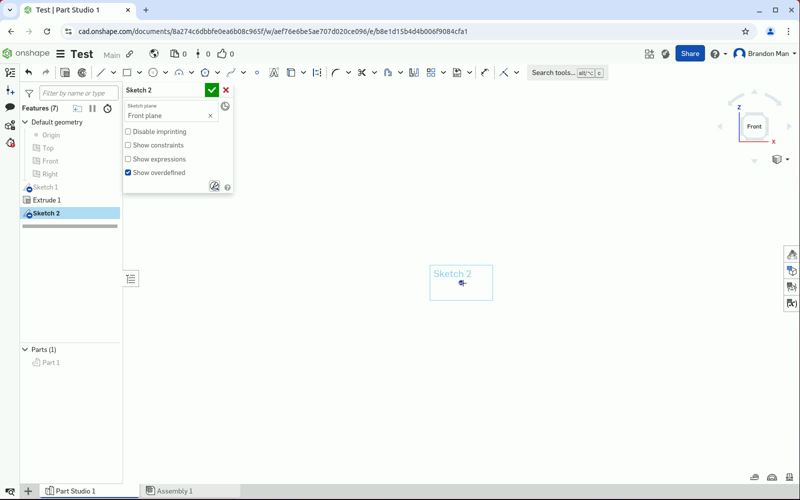
key_down(shift)
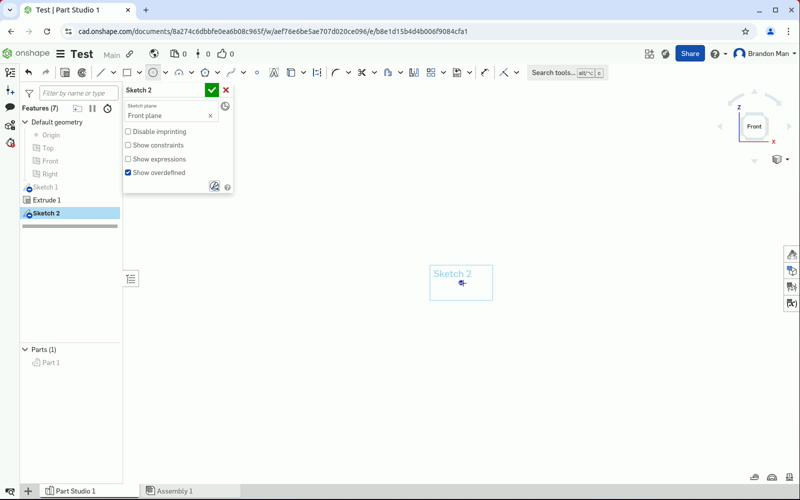
mouse_move(461, 282)
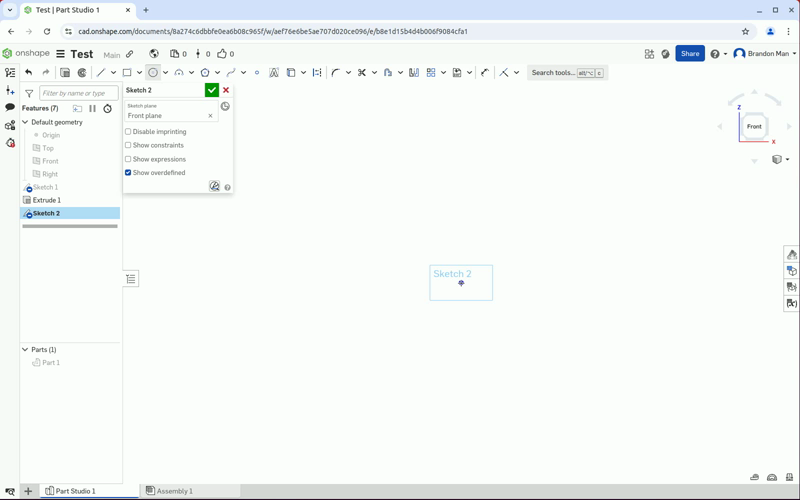
scroll(6)
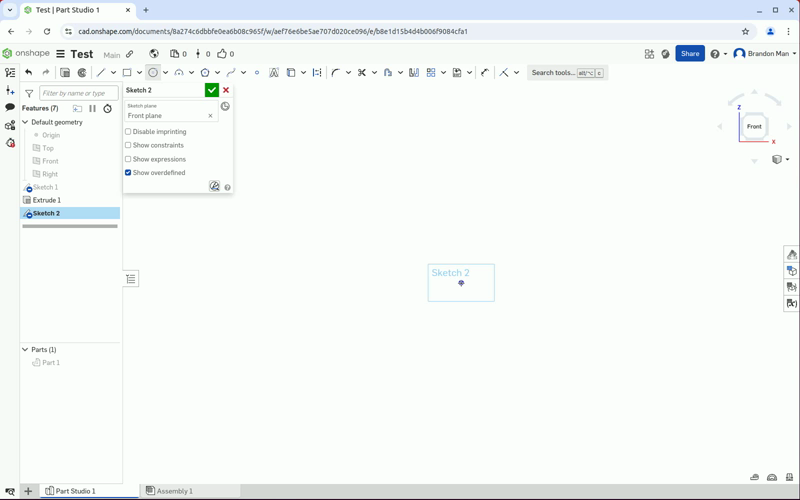
scroll(6)
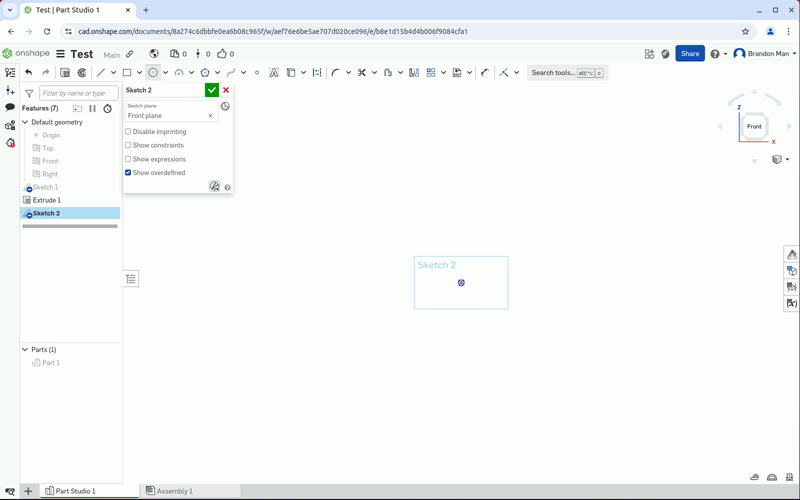
scroll(6)
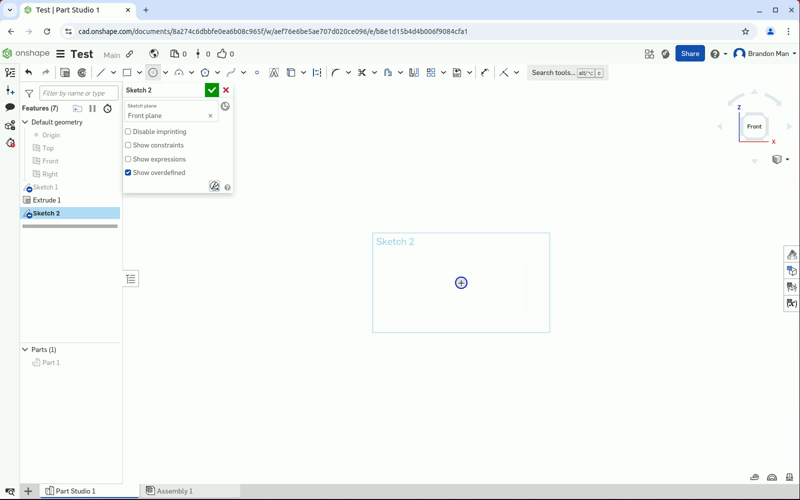
scroll(6)
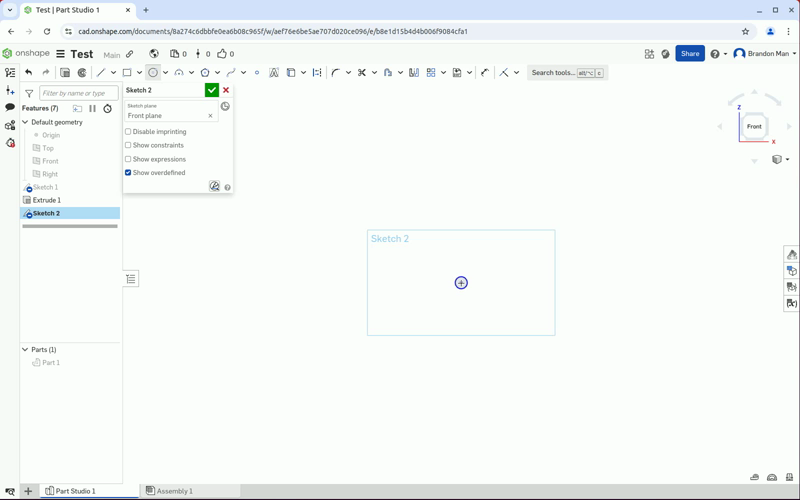
scroll(6)
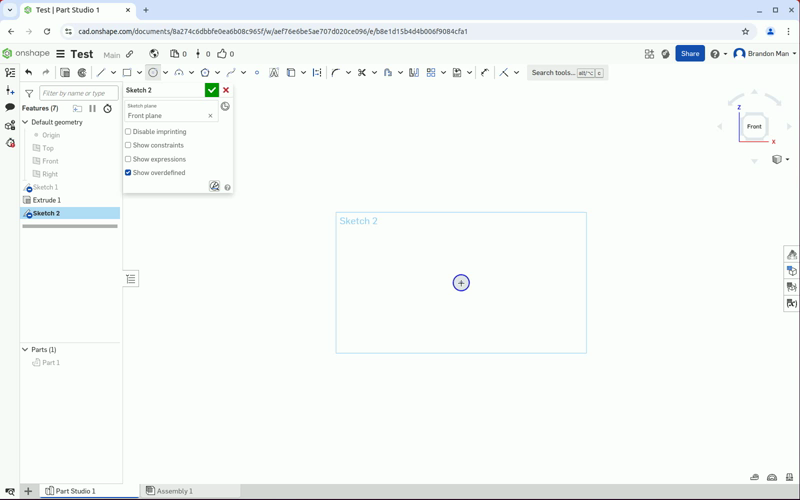
scroll(6)
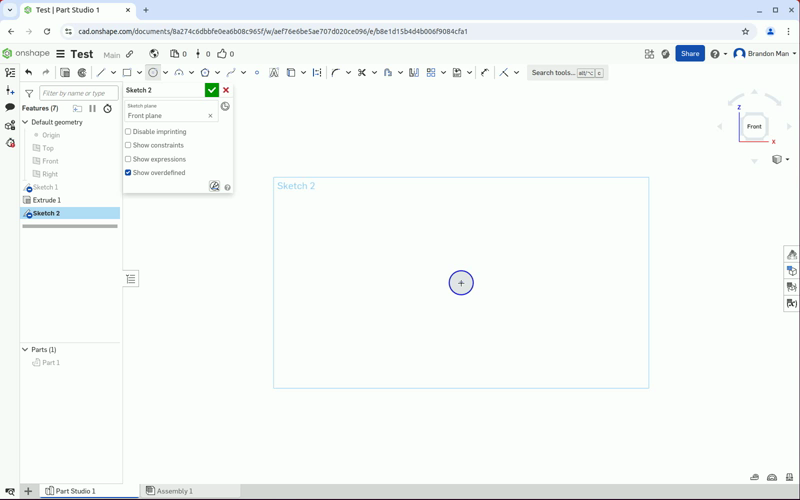
scroll(6)
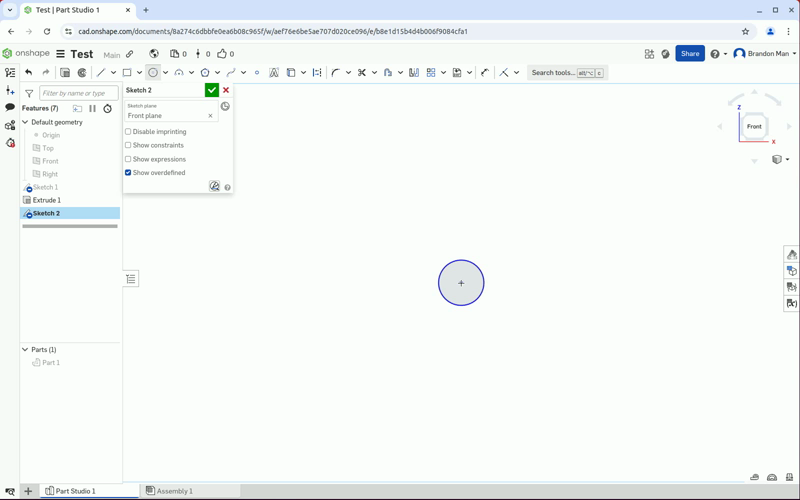
click(461, 282)
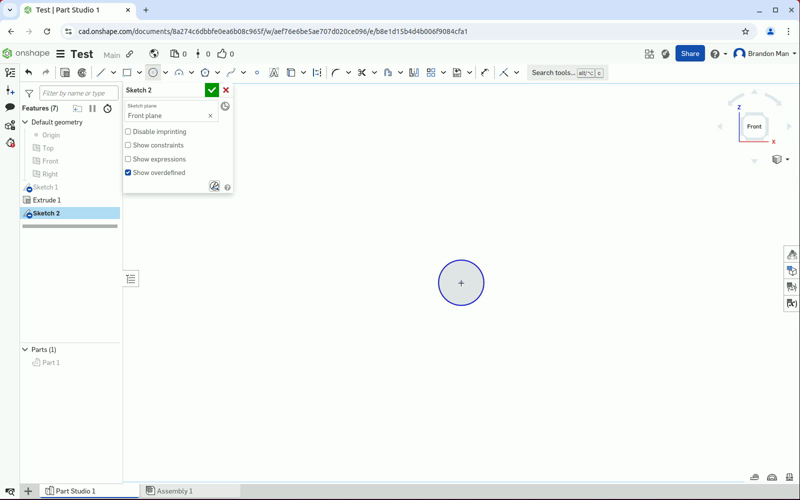
scroll(-6)
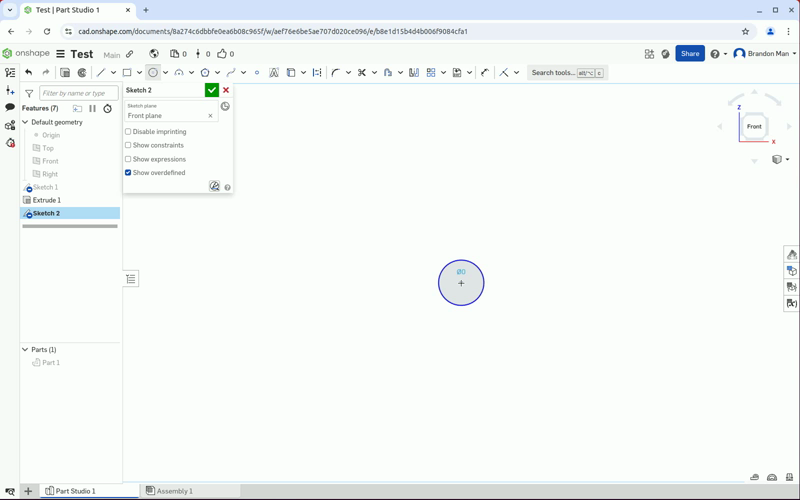
scroll(-6)
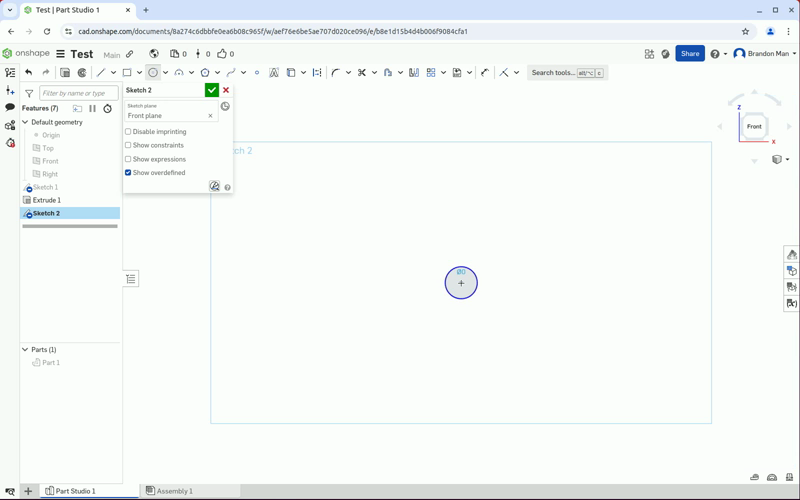
scroll(-6)
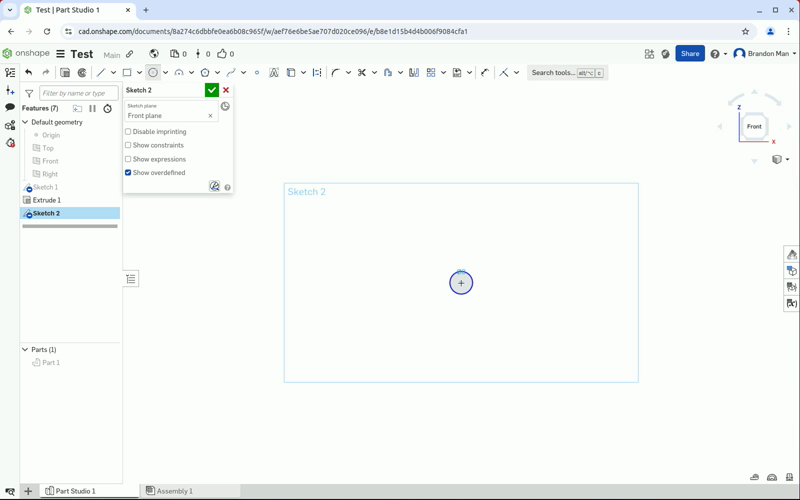
scroll(-6)
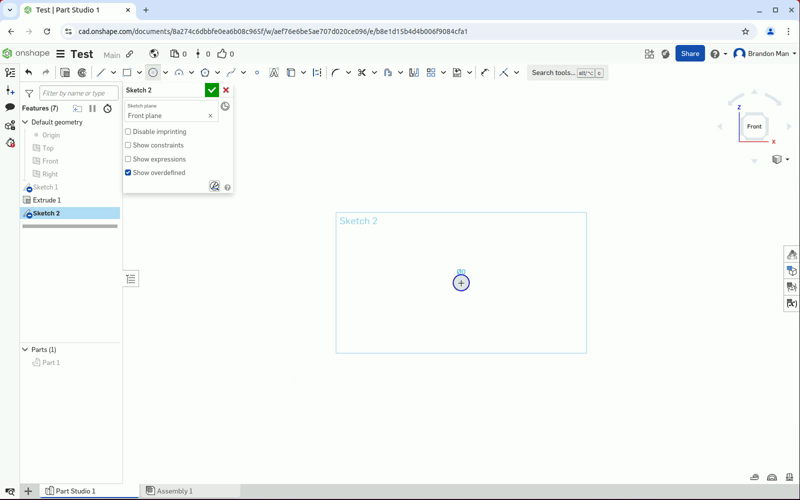
scroll(-6)
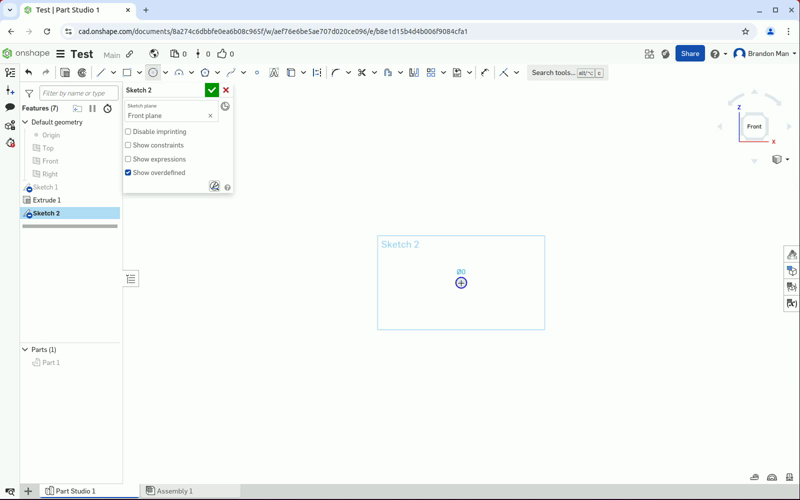
scroll(-6)
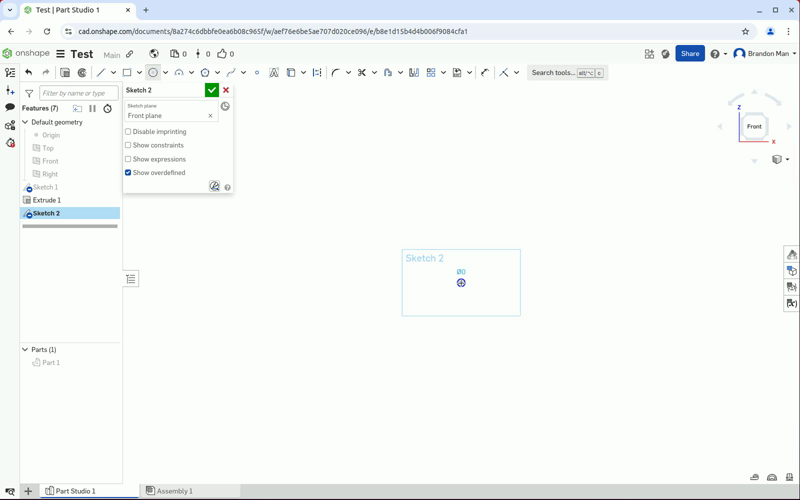
scroll(-6)
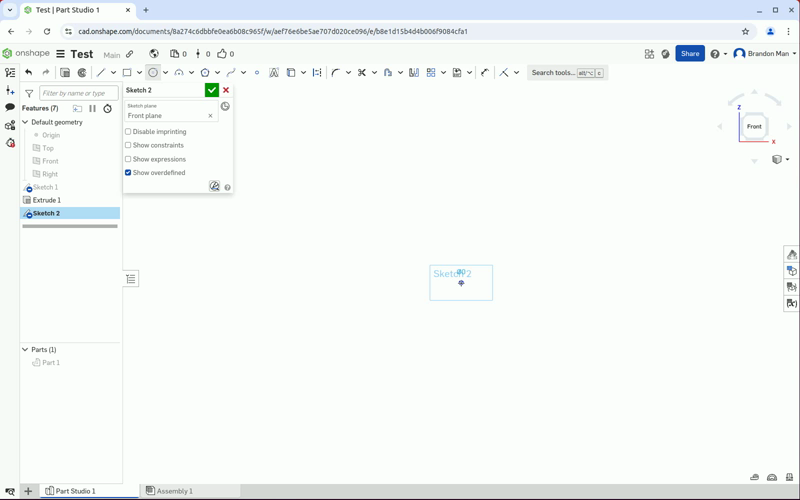
key_up(shift)
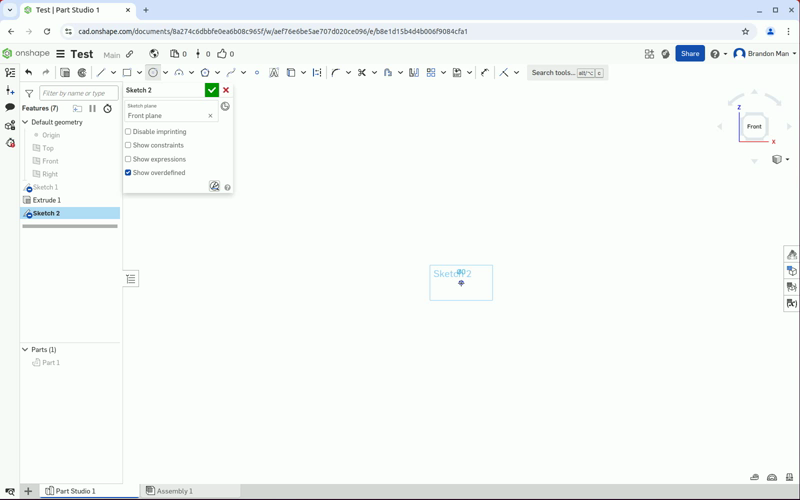
mouse_move(462, 282)
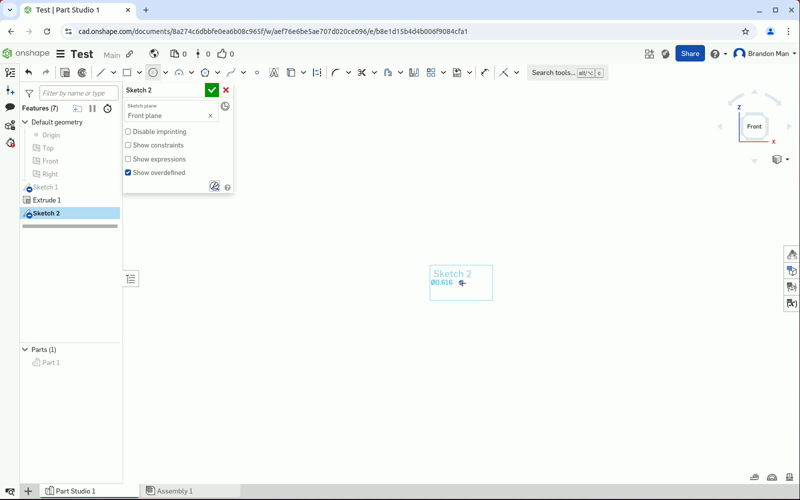
scroll(6)
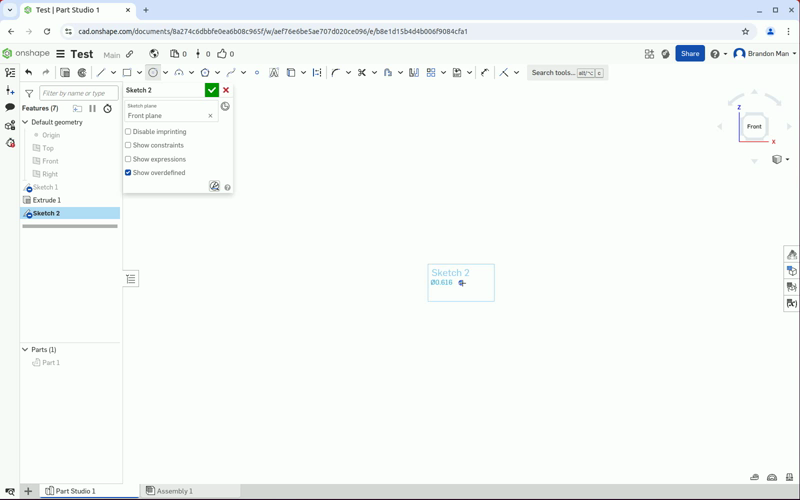
scroll(6)
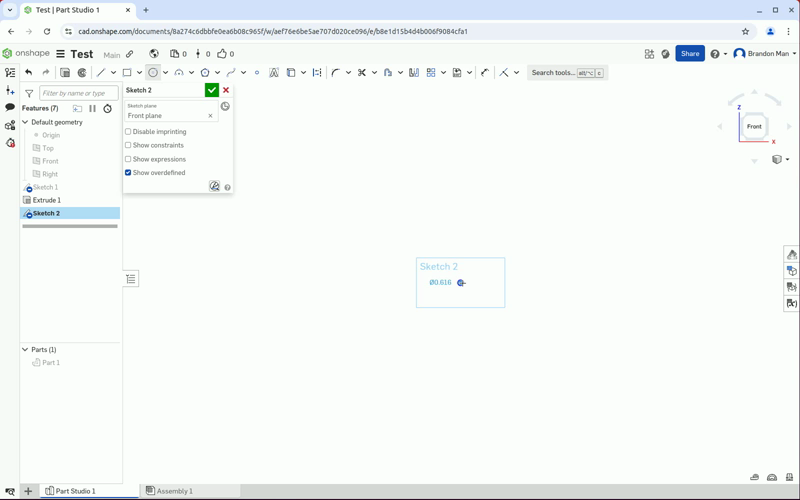
scroll(6)
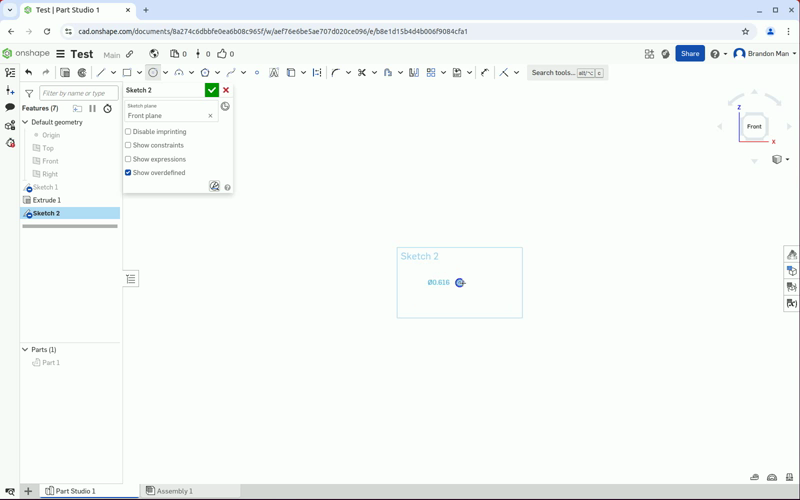
scroll(6)
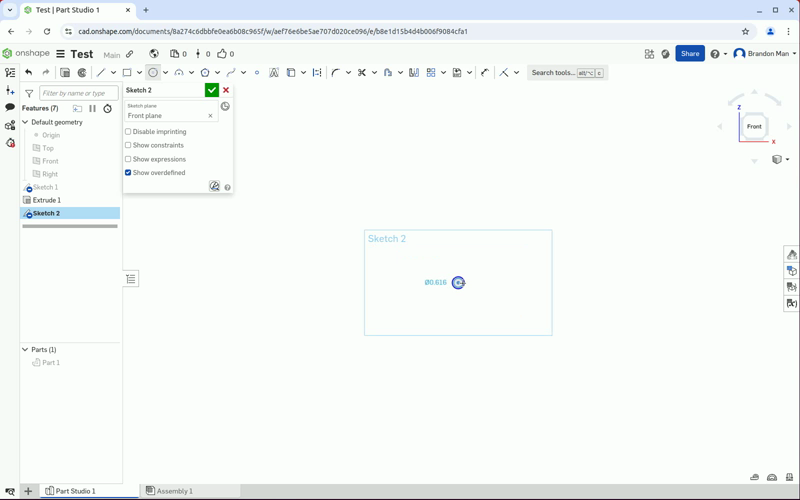
scroll(6)
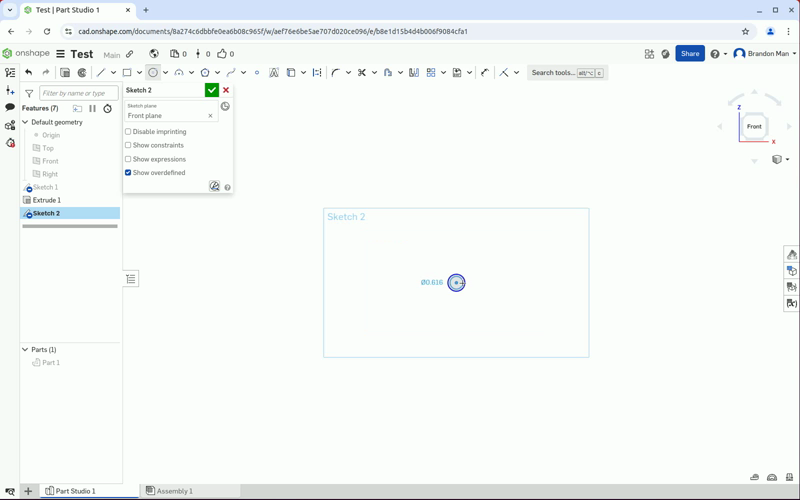
scroll(6)
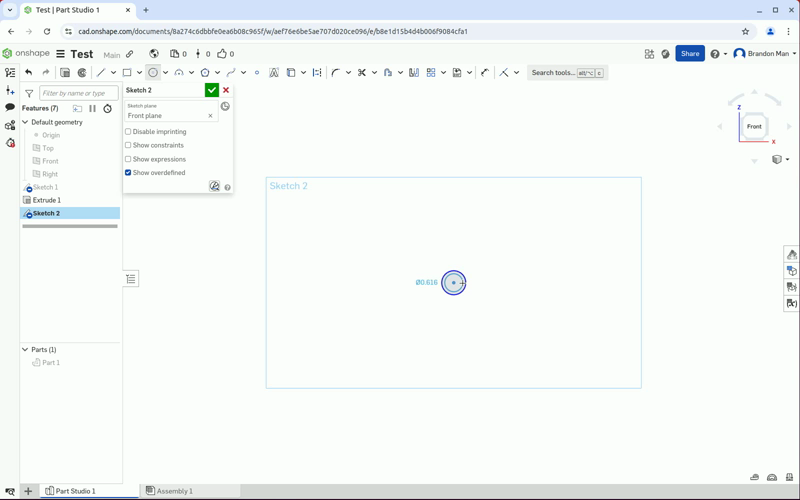
scroll(6)
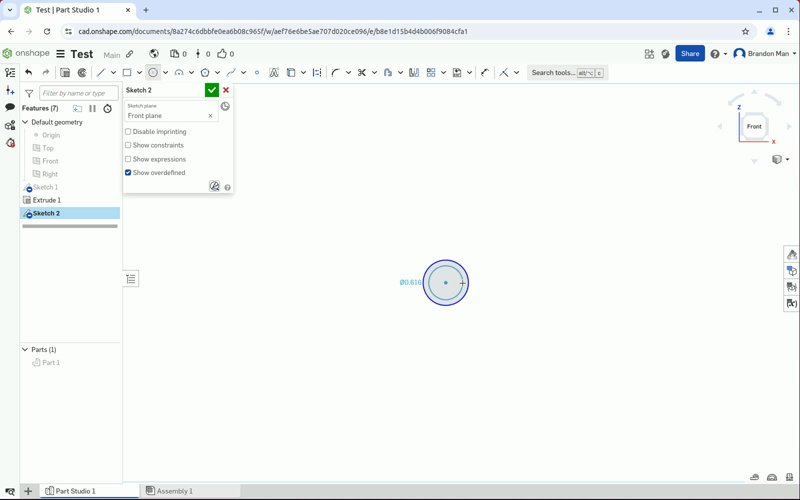
click(462, 282)
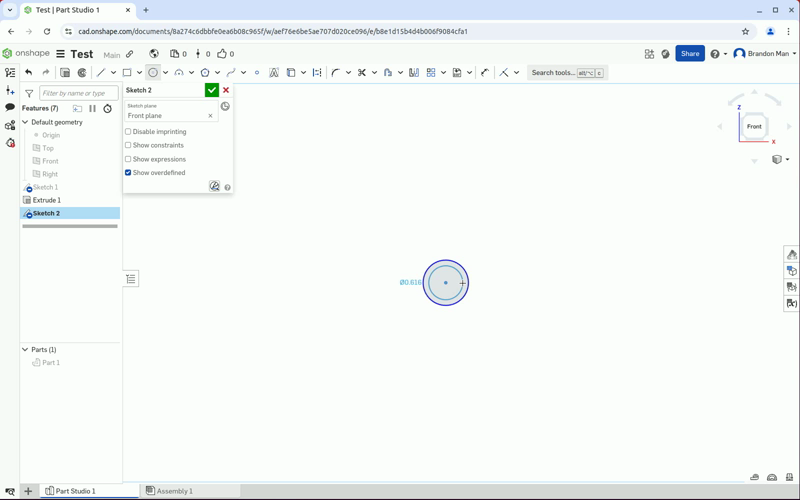
scroll(-6)
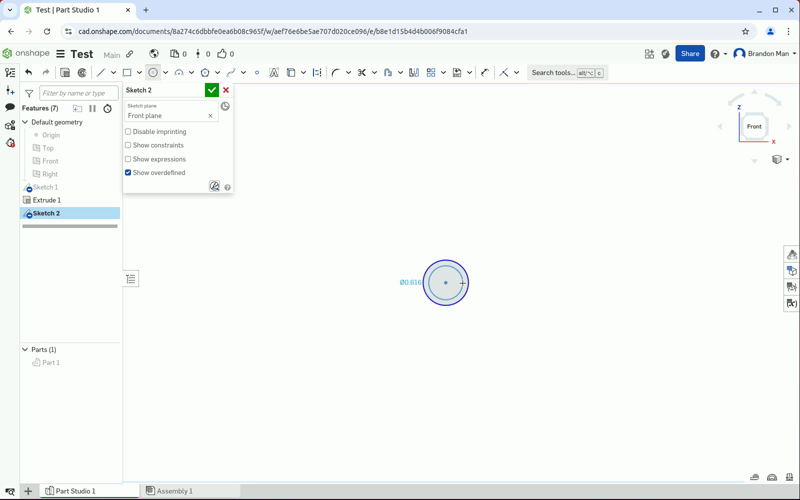
scroll(-6)
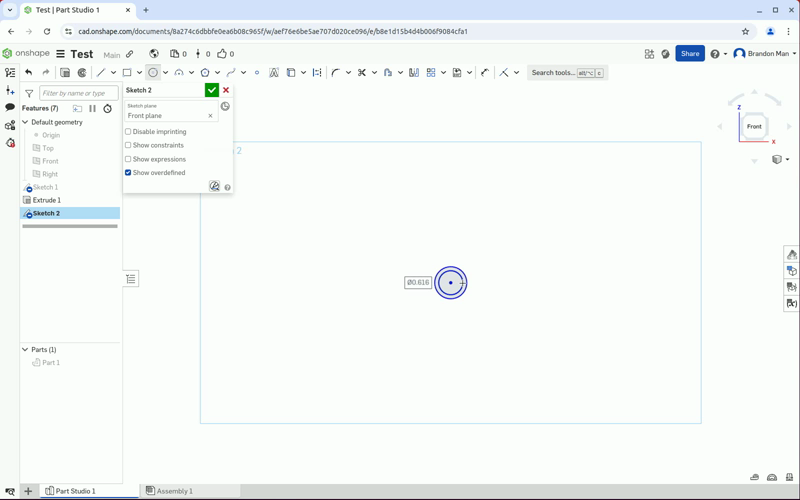
scroll(-6)
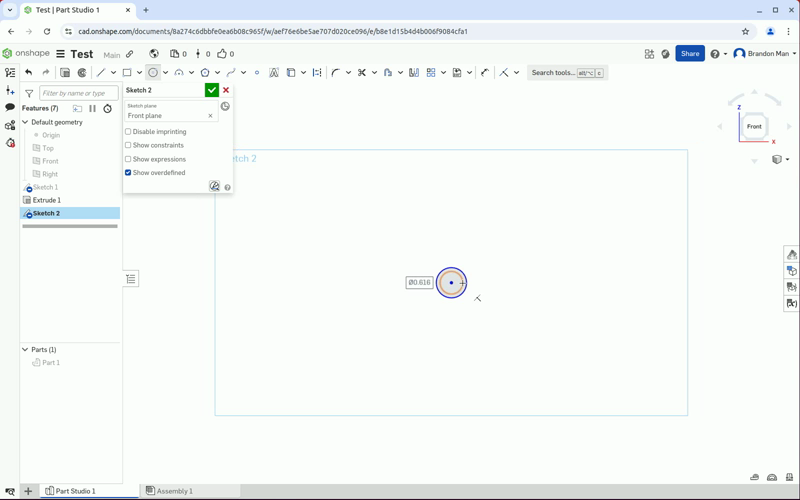
scroll(-6)
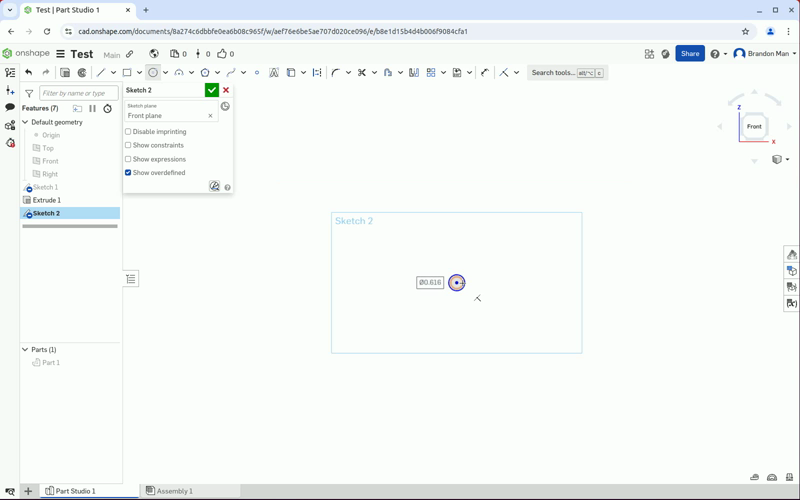
scroll(-6)
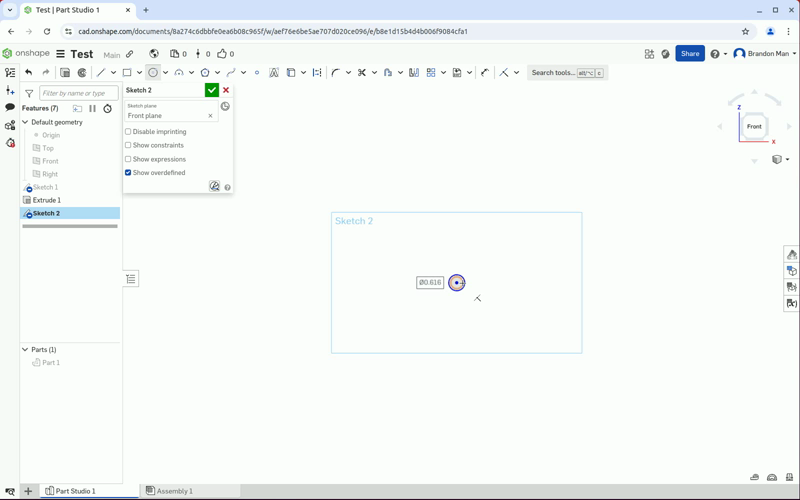
scroll(-6)
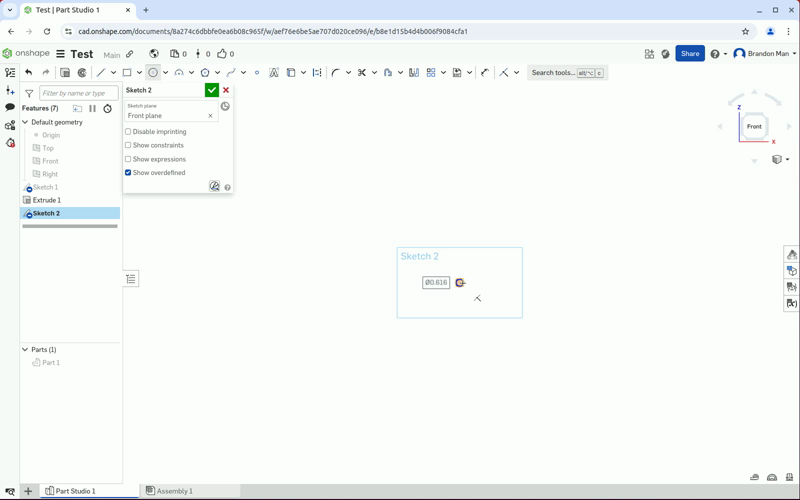
scroll(-6)
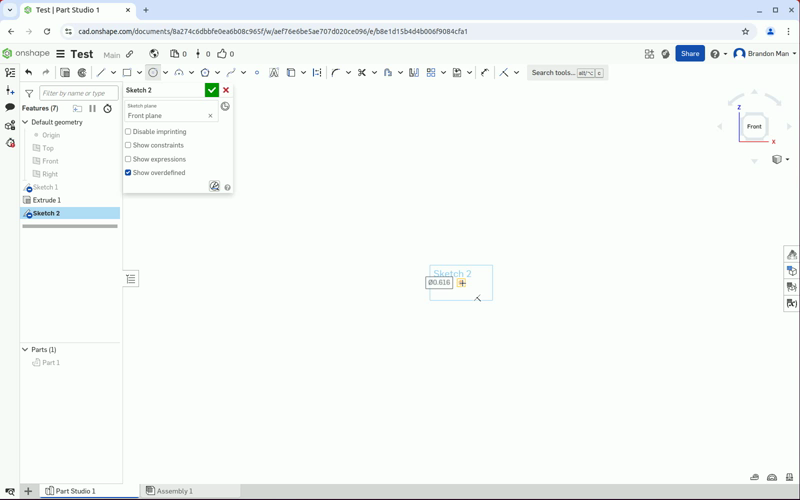
key(esc)
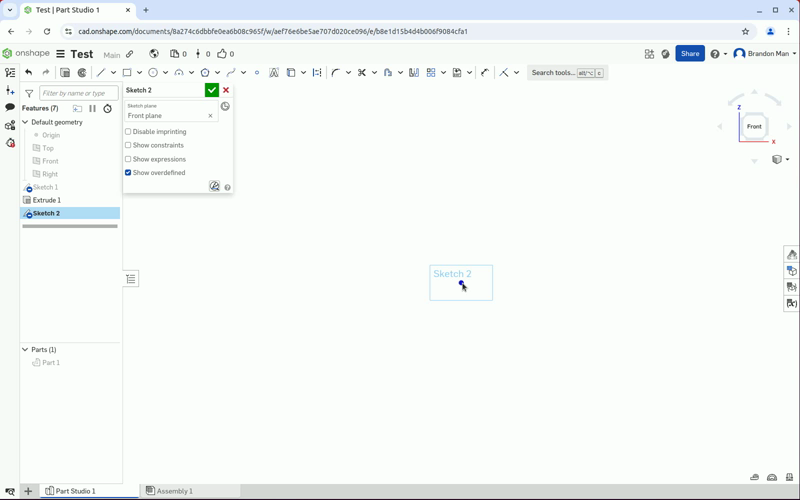
mouse_move(462, 283)
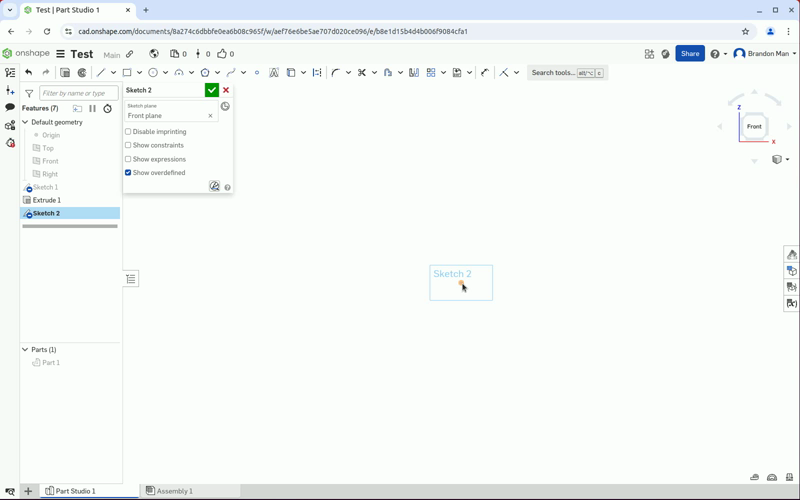
scroll(6)
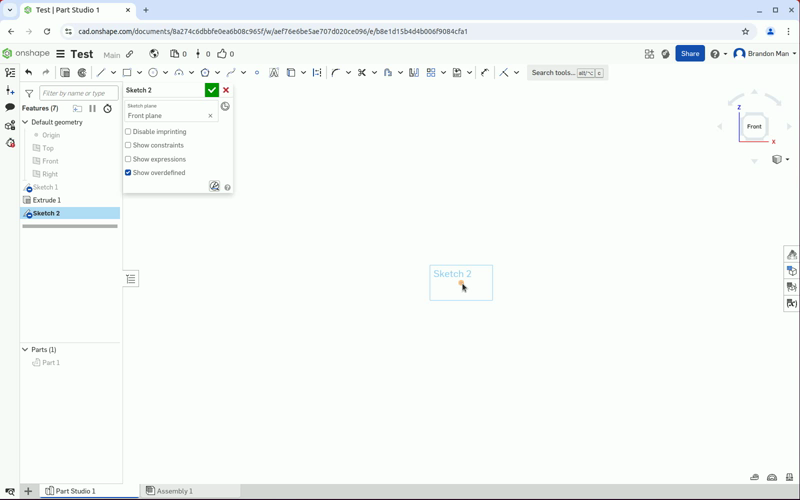
scroll(6)
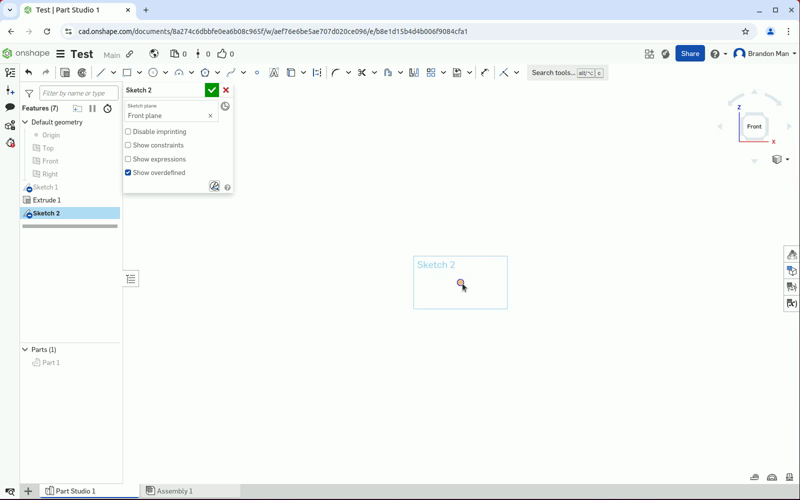
scroll(6)
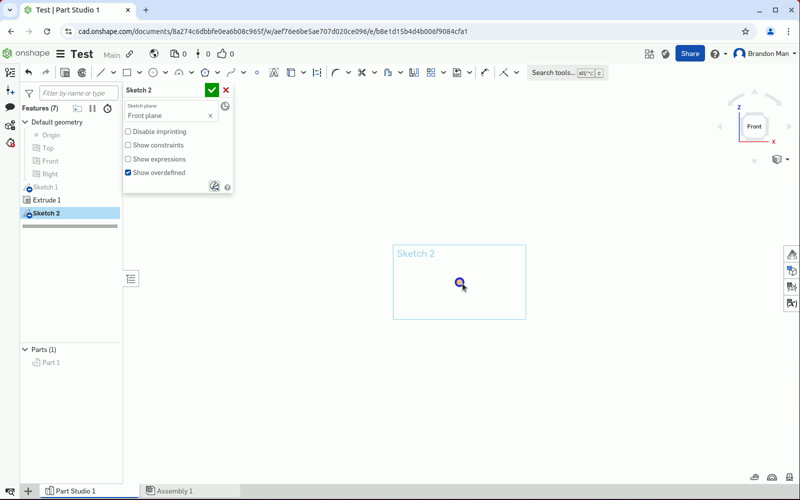
scroll(6)
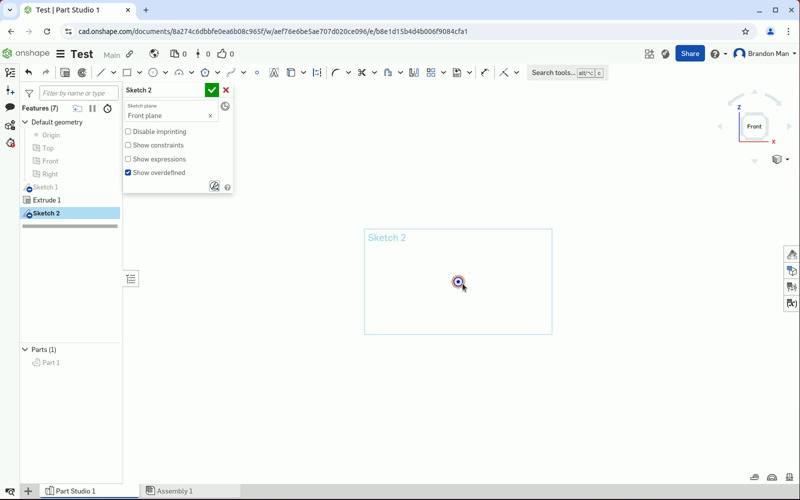
scroll(6)
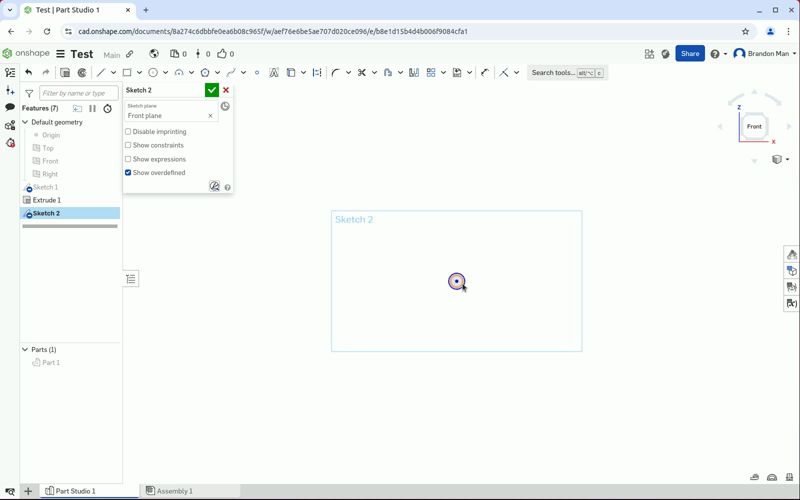
scroll(6)
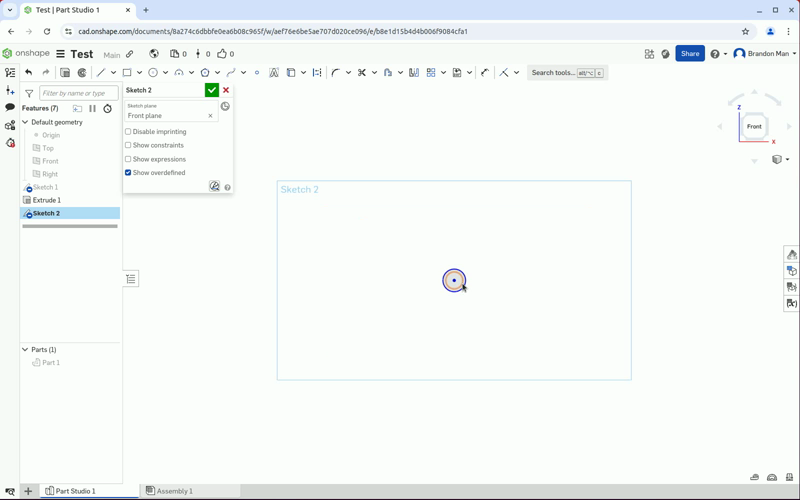
scroll(6)
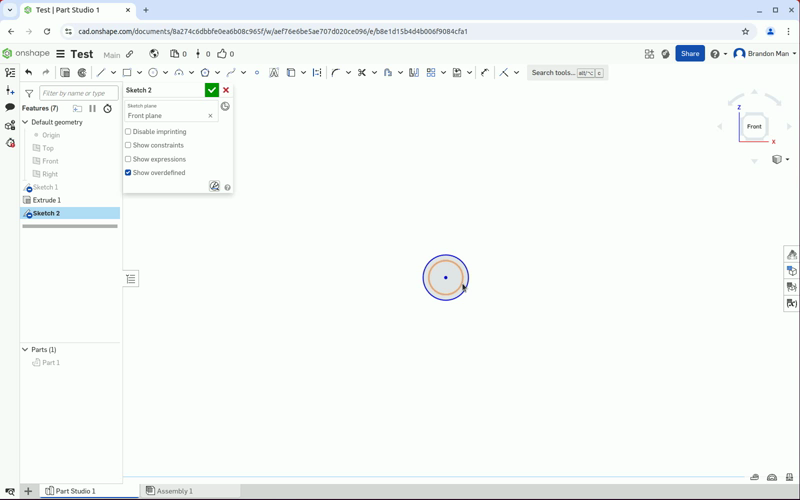
click(462, 283)
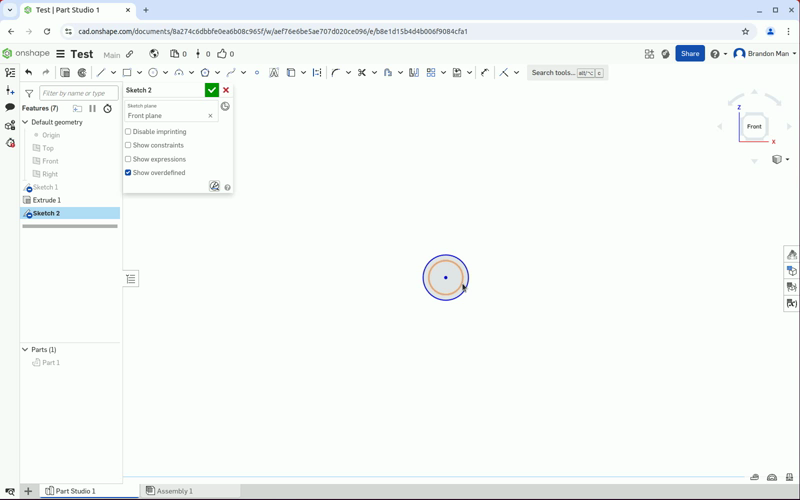
scroll(-6)
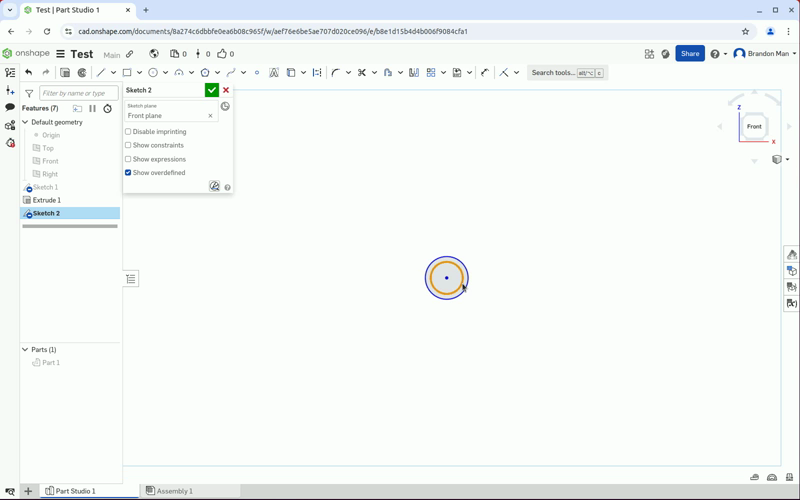
scroll(-6)
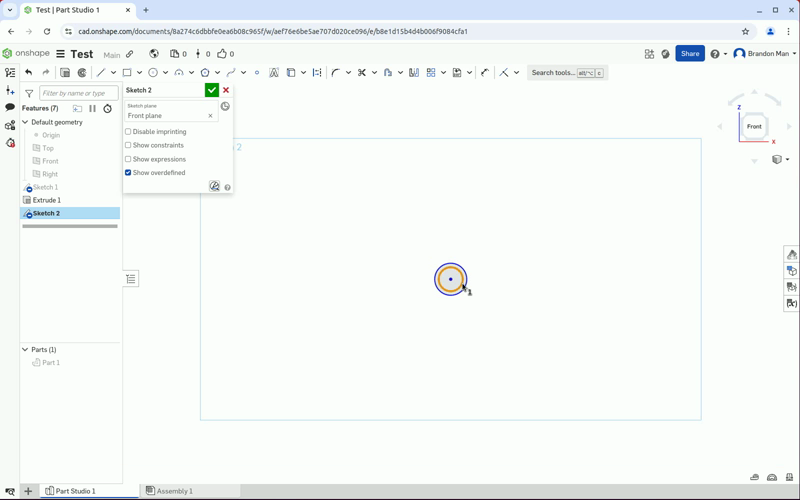
scroll(-6)
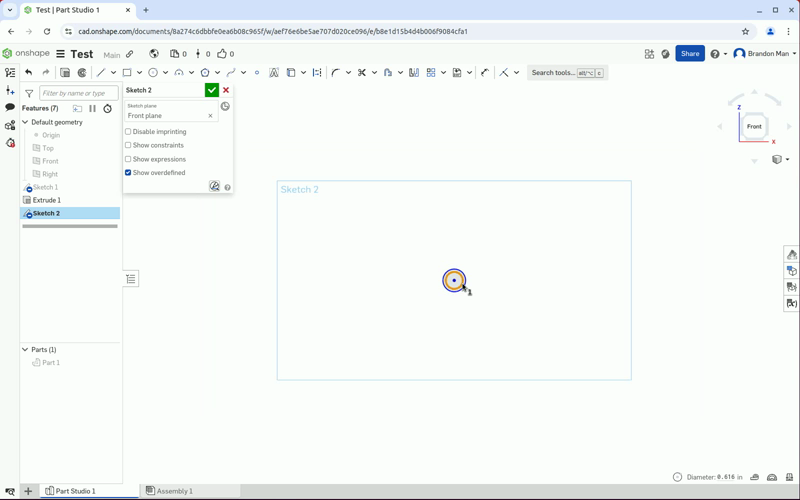
scroll(-6)
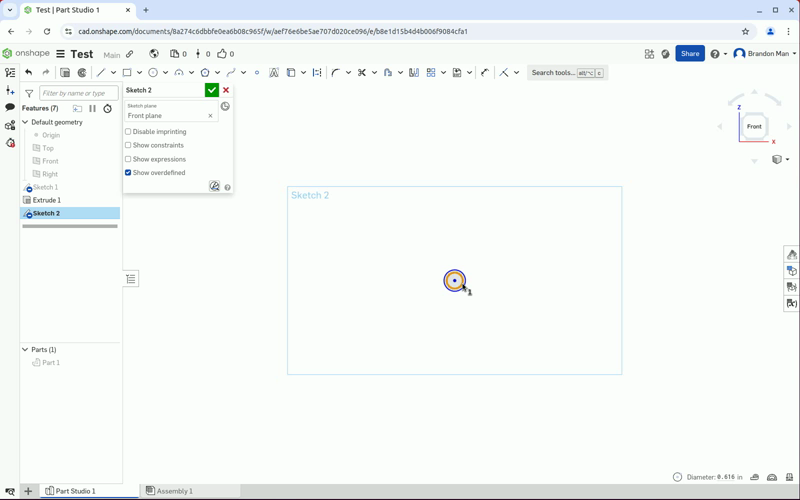
scroll(-6)
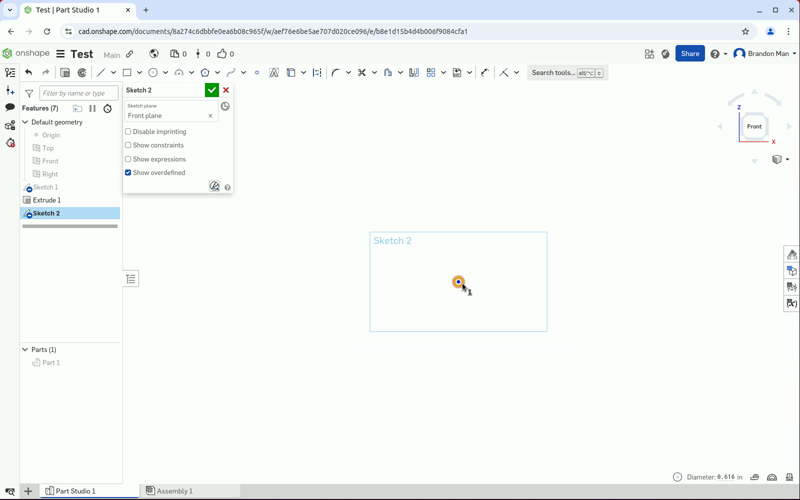
scroll(-6)
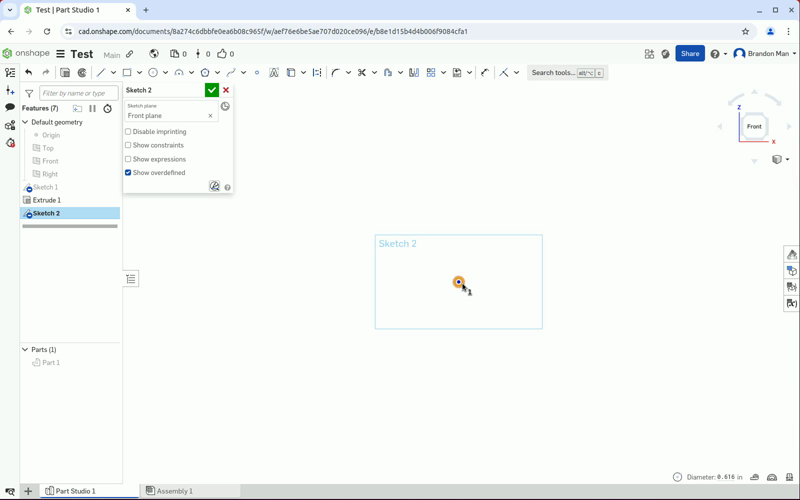
scroll(-6)
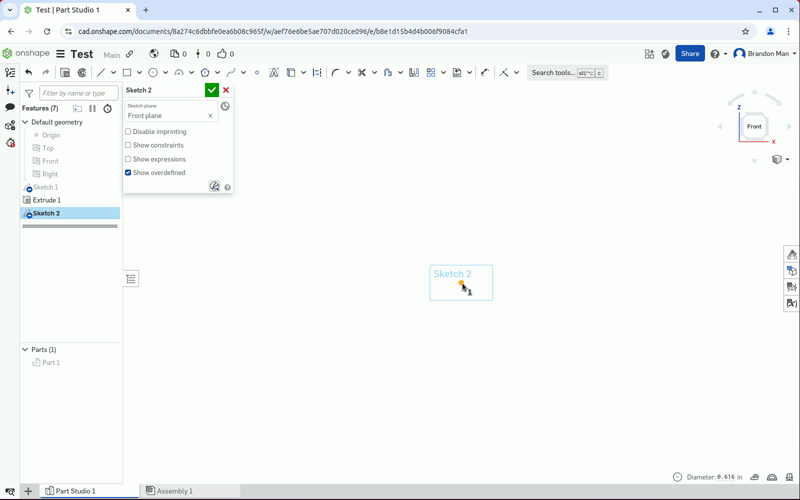
mouse_move(73, 352)
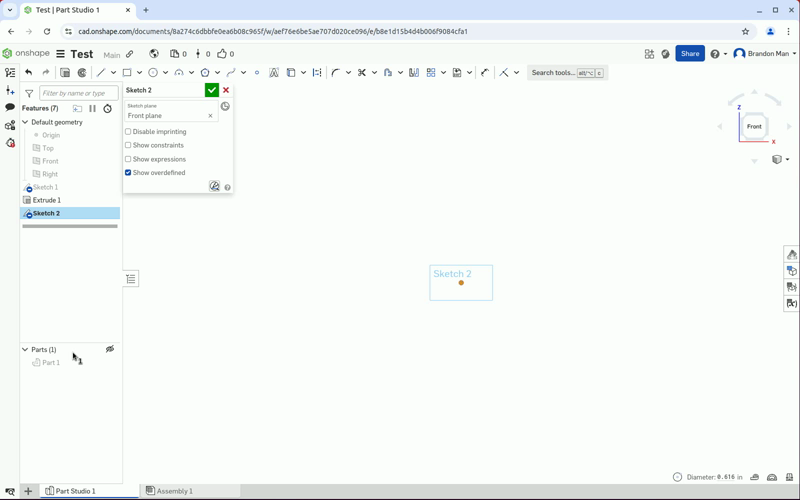
key(shift+y)
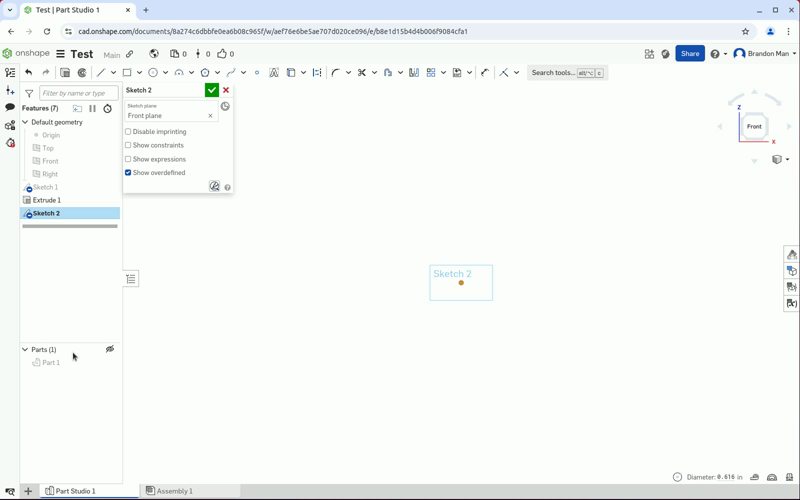
key(shift+e)
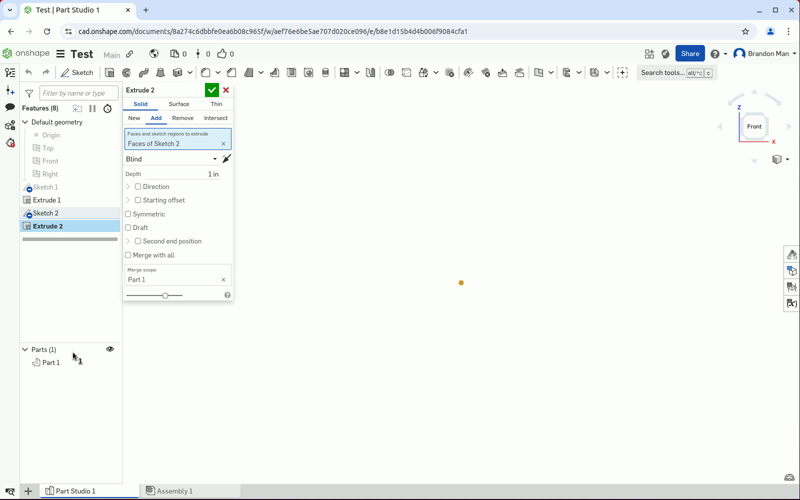
mouse_move(143, 106)
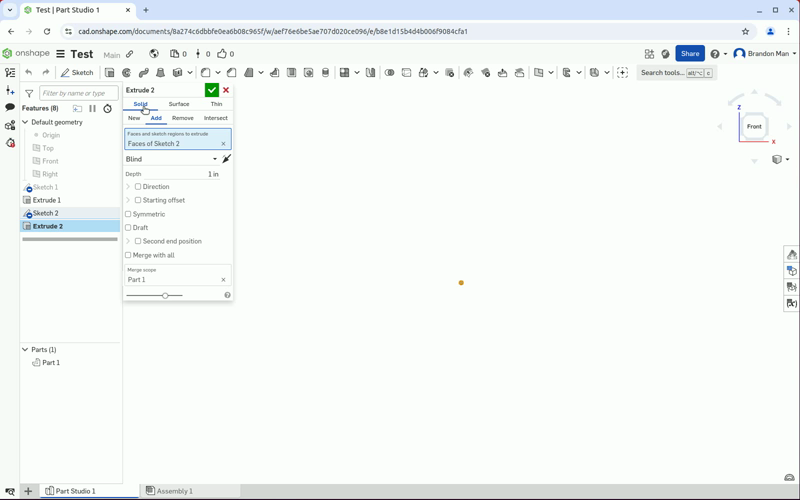
click(143, 106)
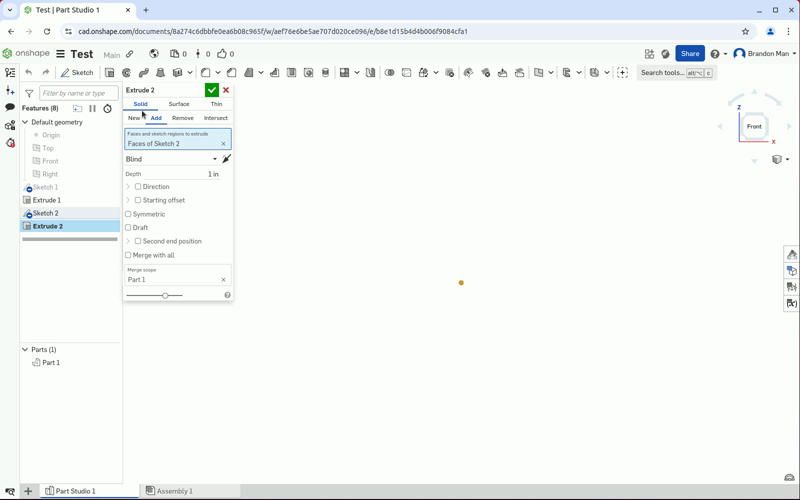
mouse_move(137, 120)
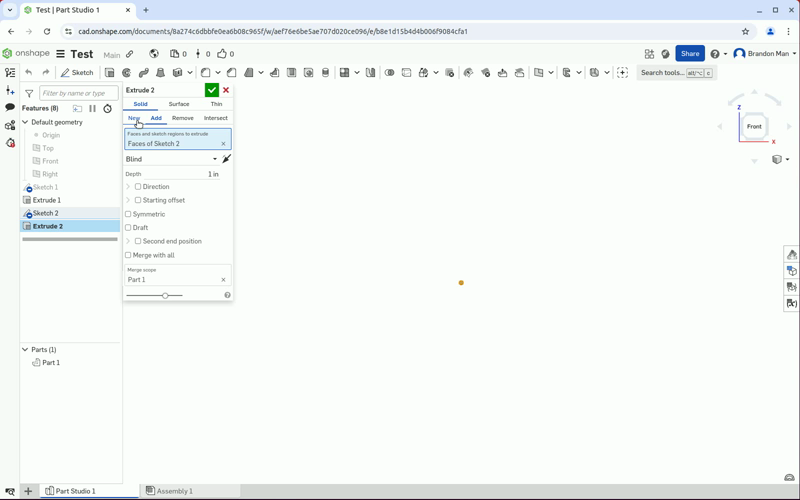
click(137, 120)
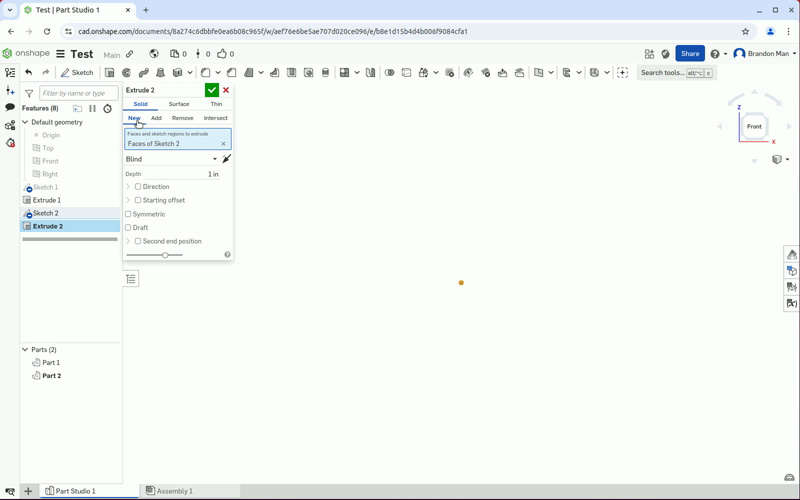
key(tab, 4)
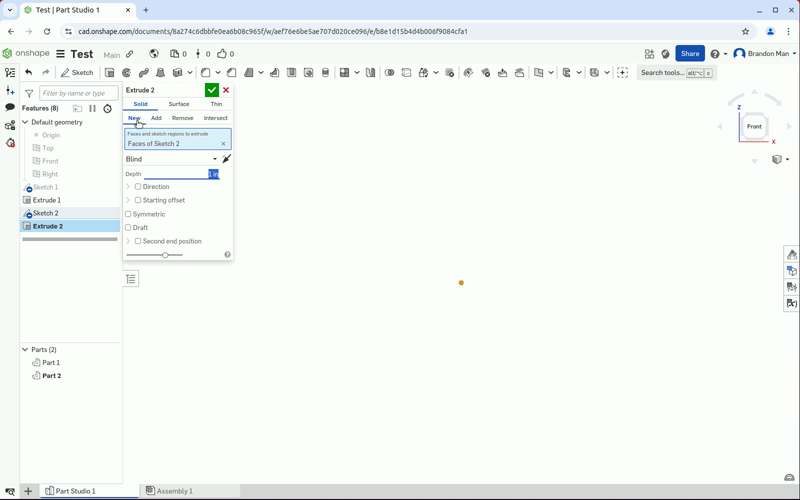
text(-23.108)
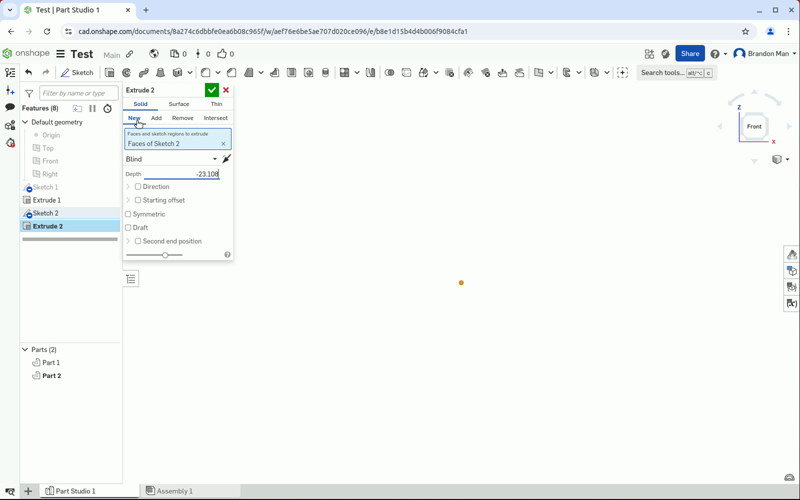
key(enter)
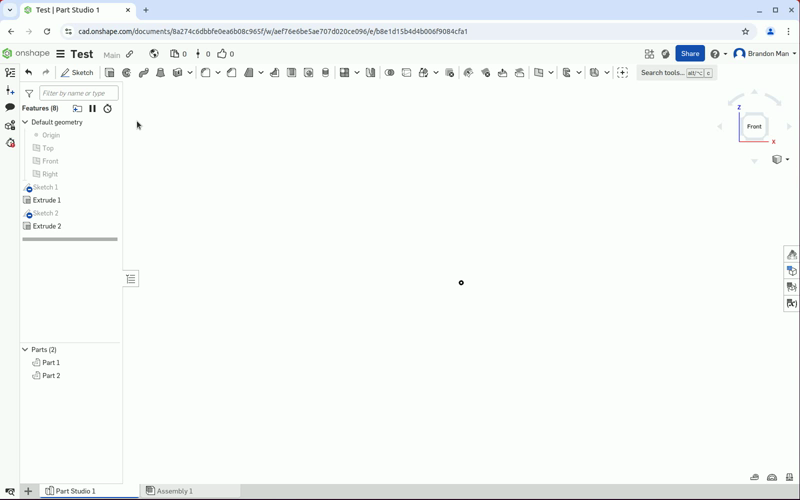
key(shift+h)
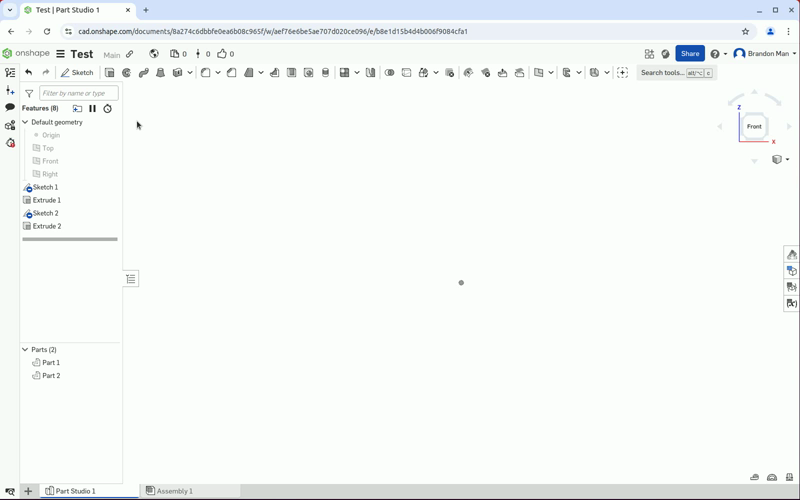
key(shift+h)
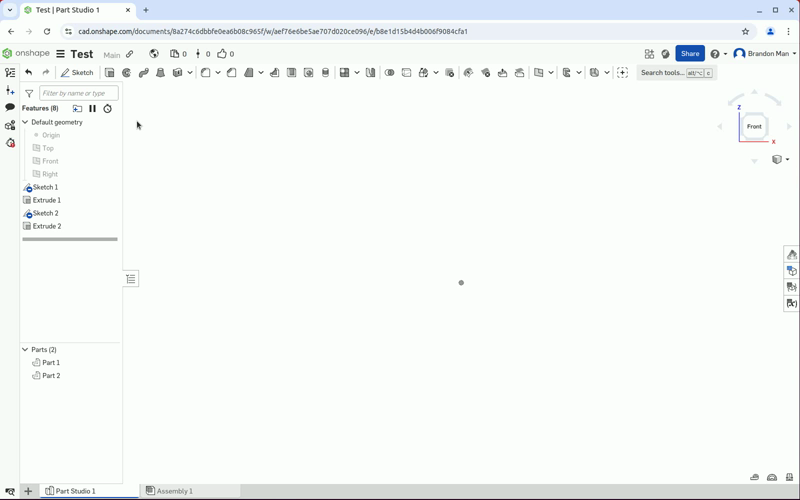
key(shift+7)
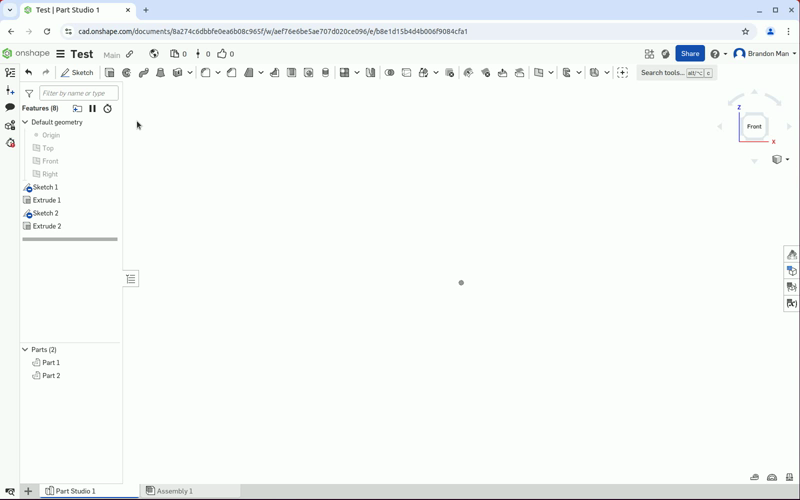
key(left, 2)
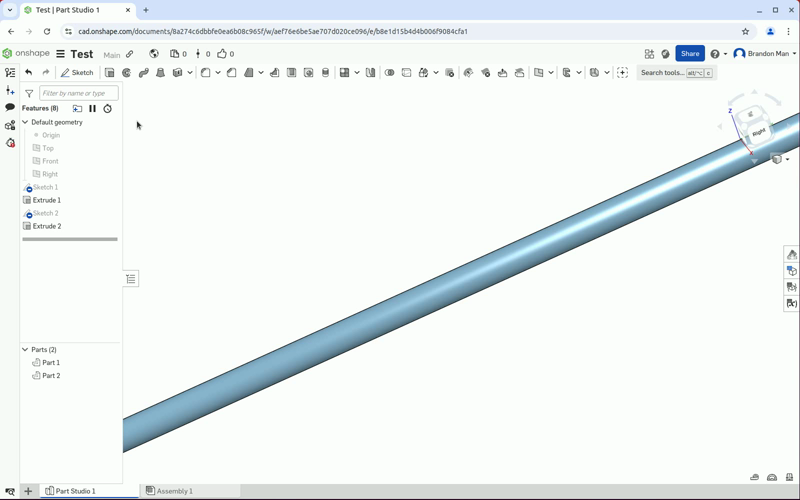
key(down, 2)
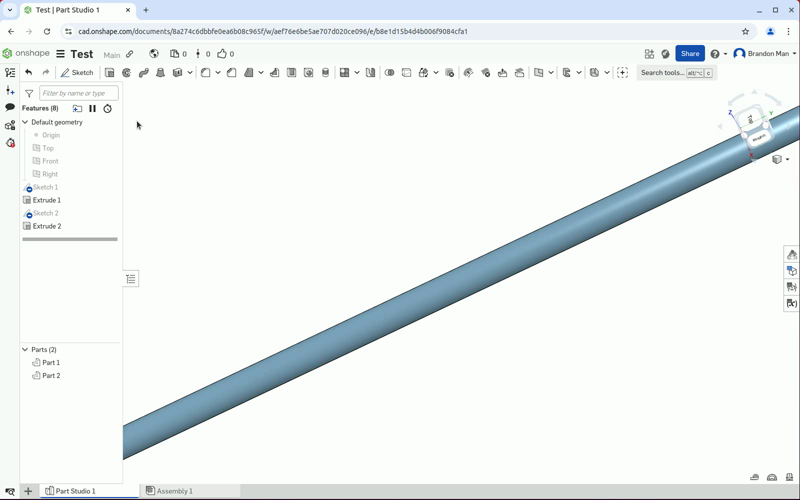
key(up, 2)
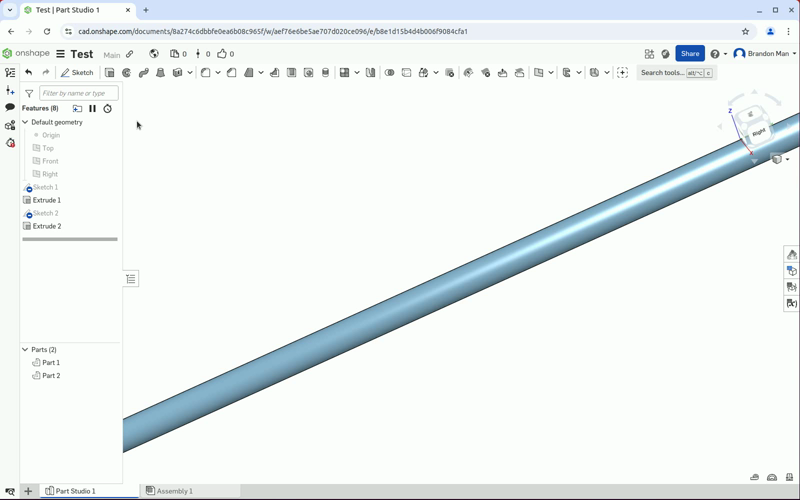
key(right, 2)
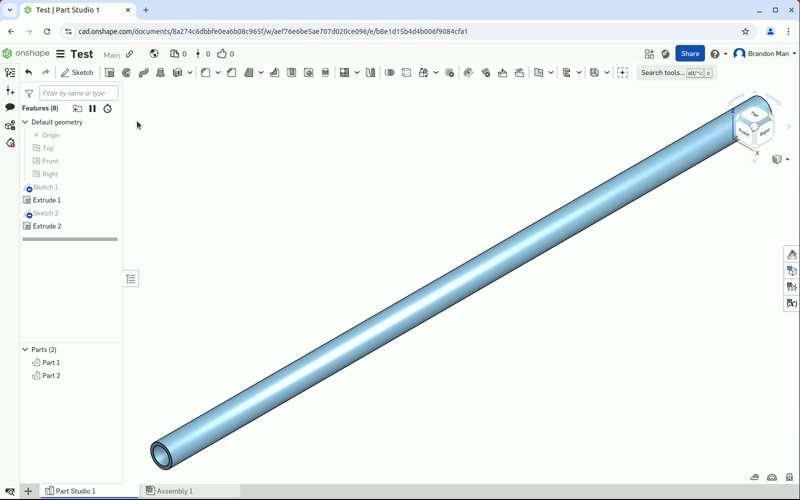
mouse_move(73, 189)
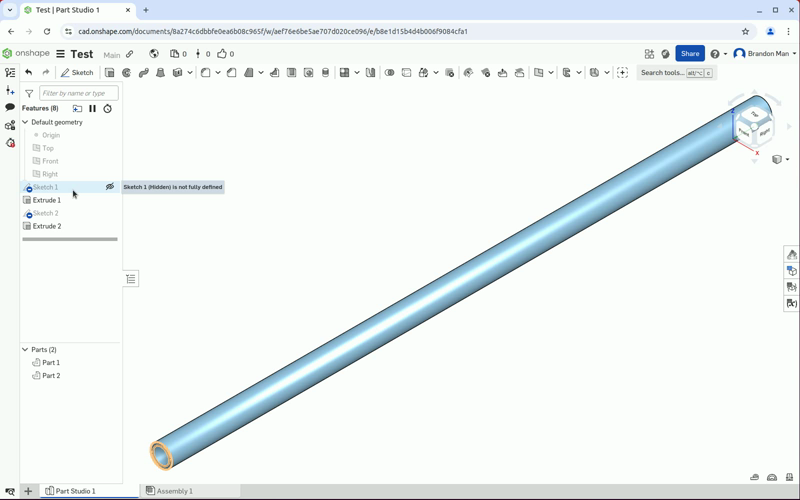
click(73, 189)